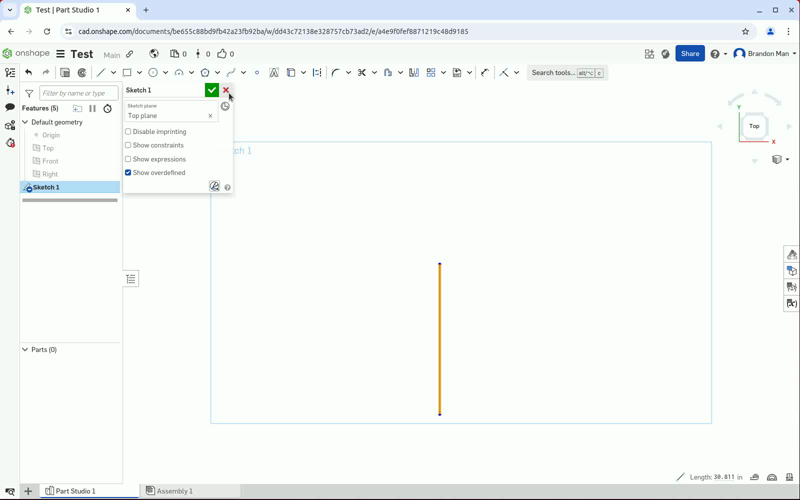
key(shift+h)
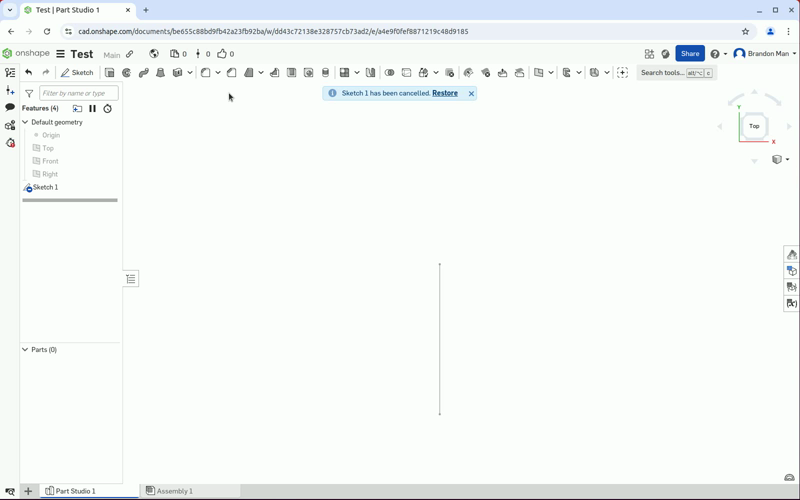
mouse_move(73, 352)
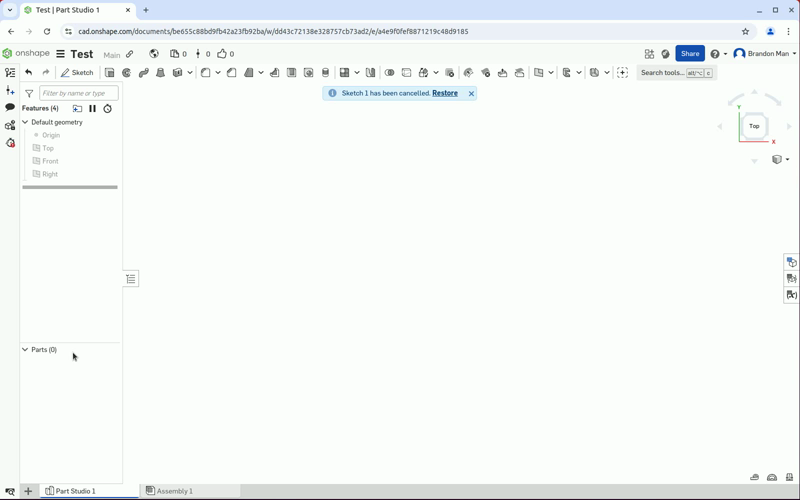
key(y)
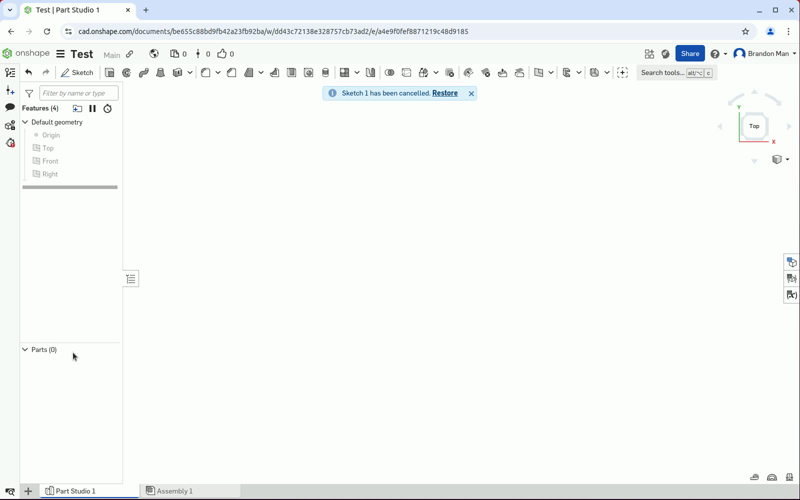
key(shift+p)
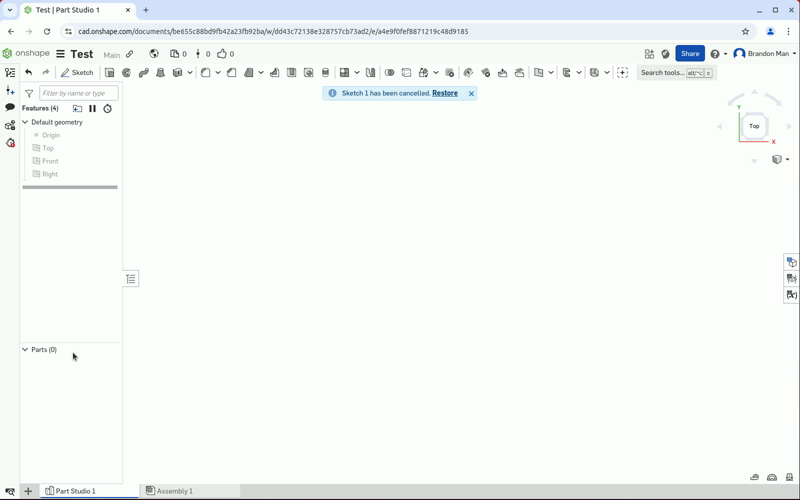
key(space)
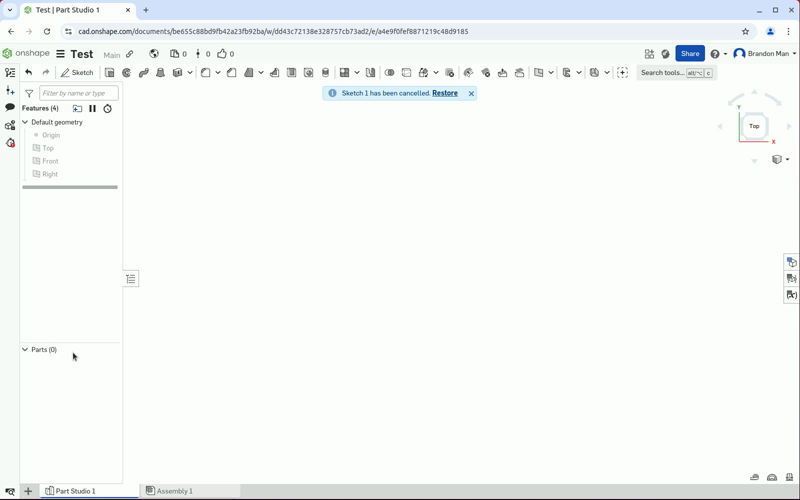
key_down(shift)
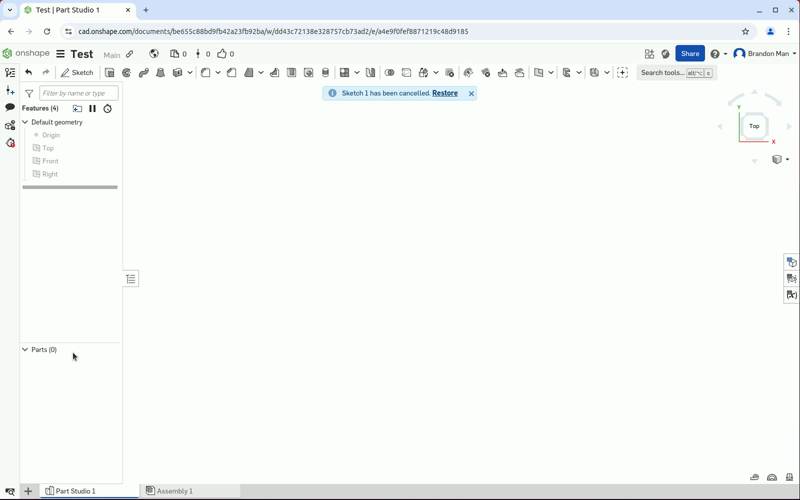
key(up)
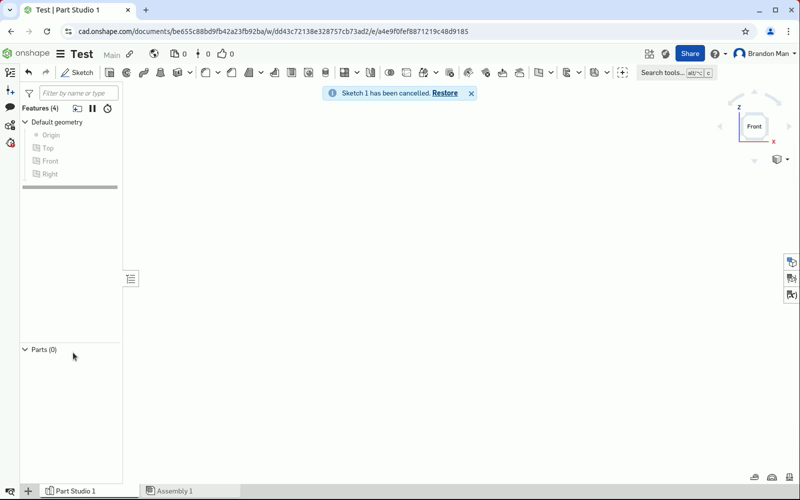
key_up(shift)
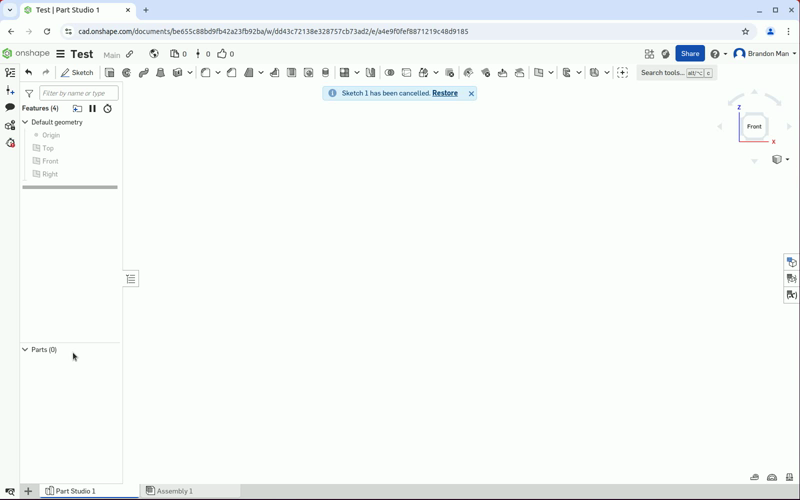
mouse_move(73, 352)
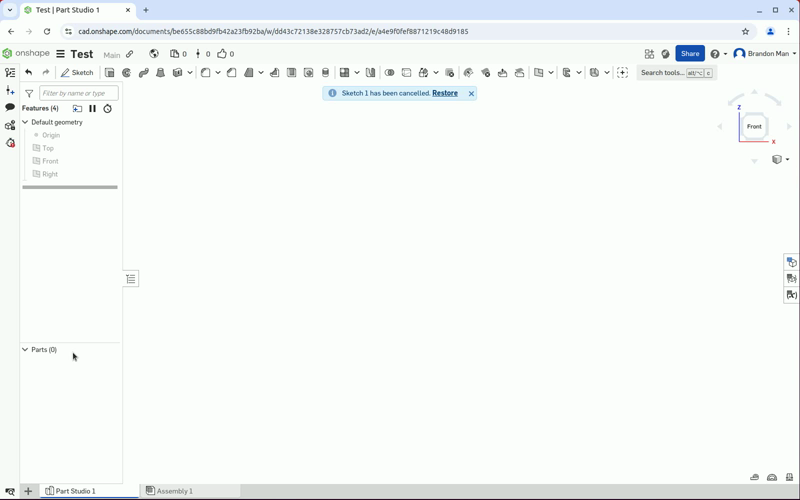
key(shift+y)
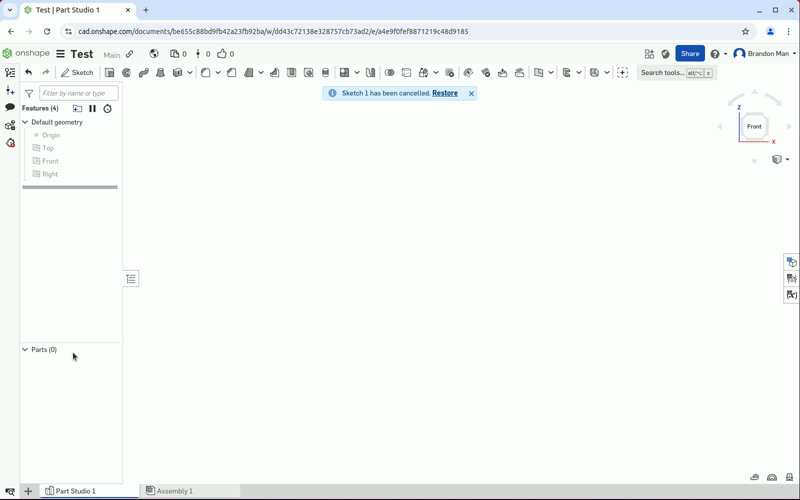
key(shift+s)
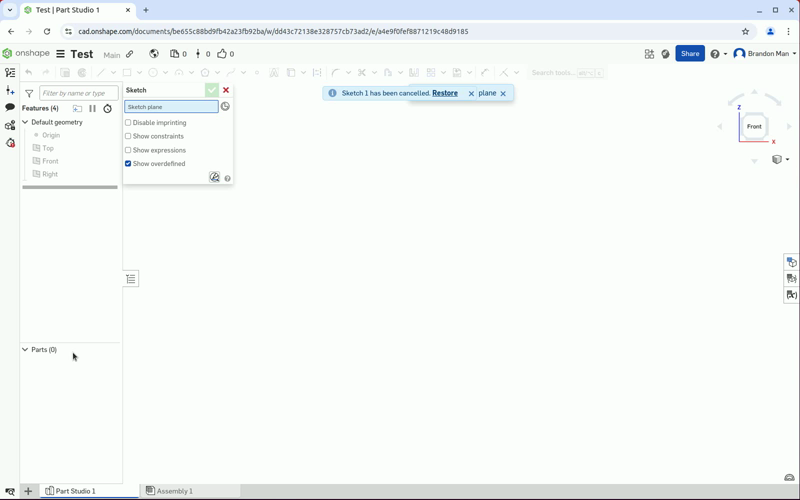
mouse_move(73, 163)
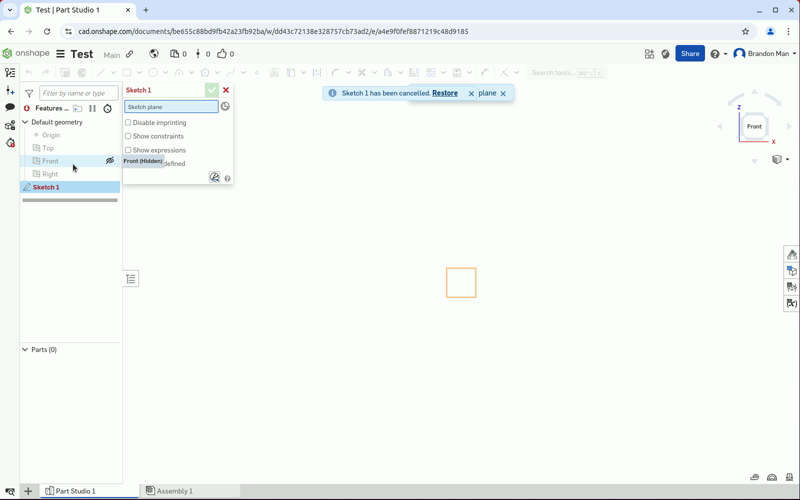
click(73, 163)
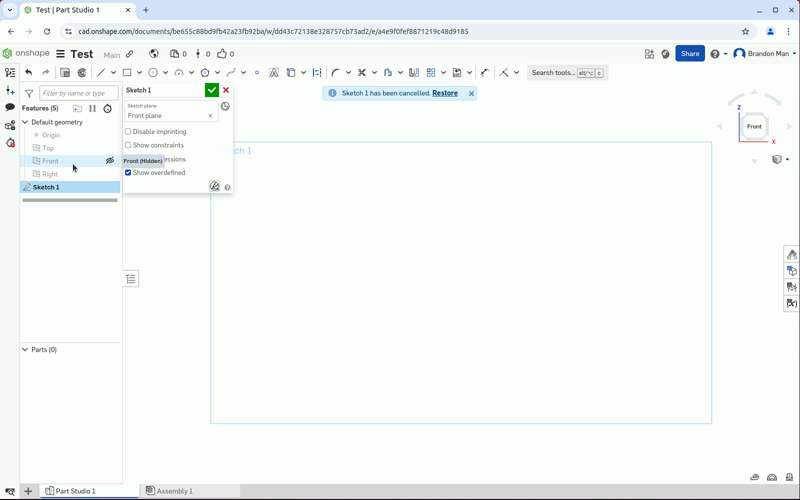
mouse_move(73, 352)
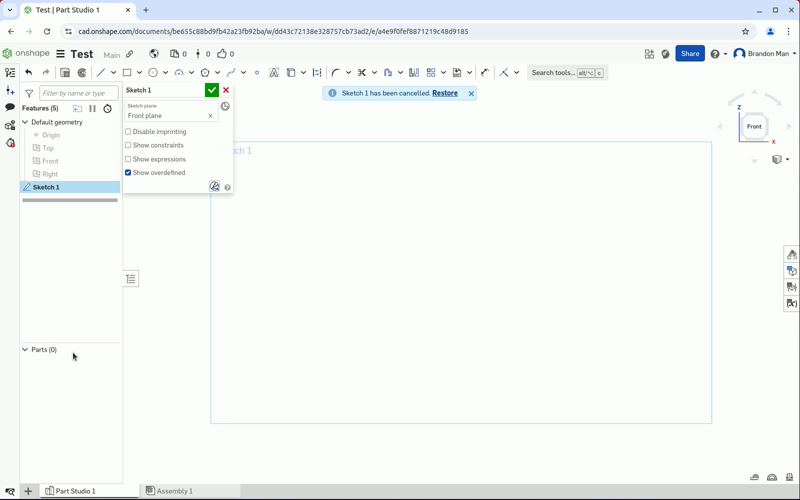
key(y)
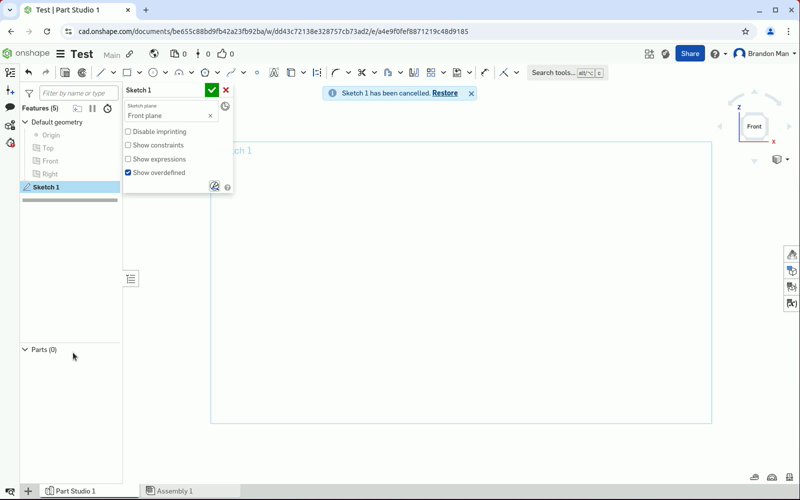
key(l)
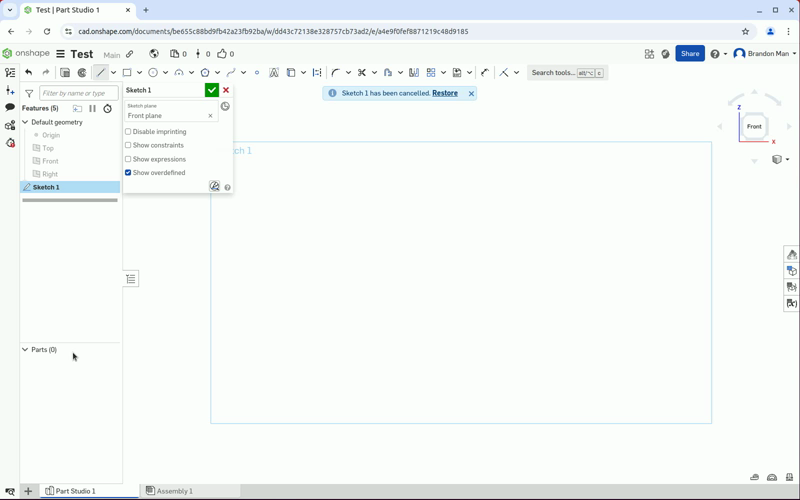
key_down(shift)
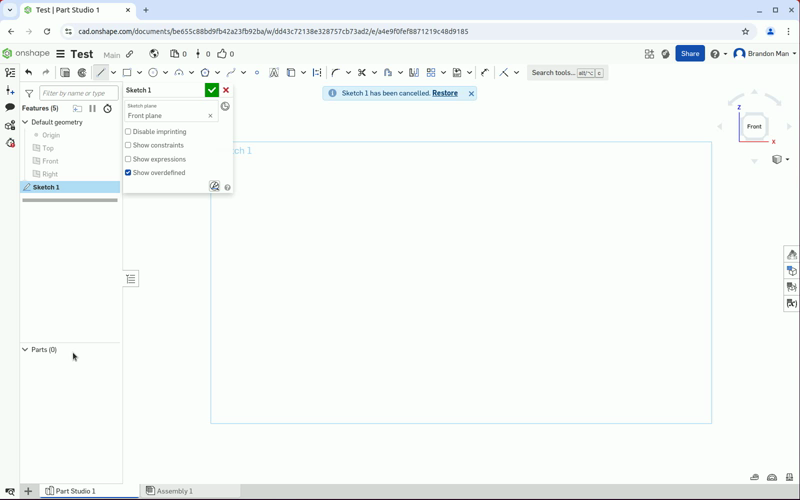
mouse_move(370, 286)
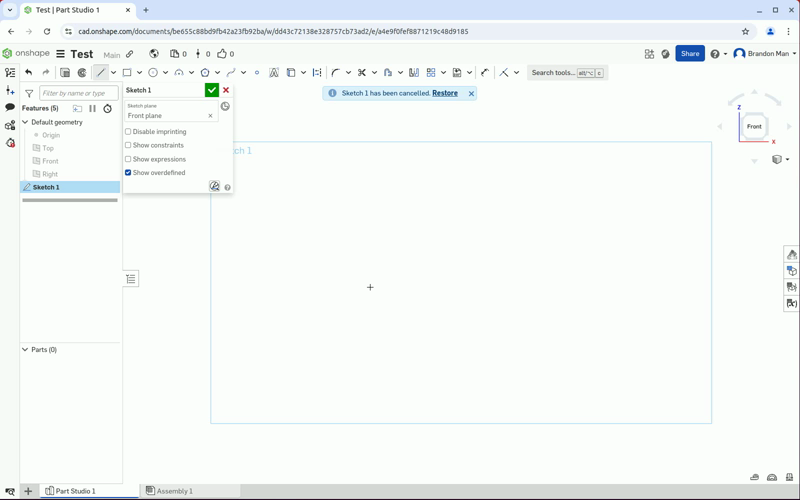
click(370, 286)
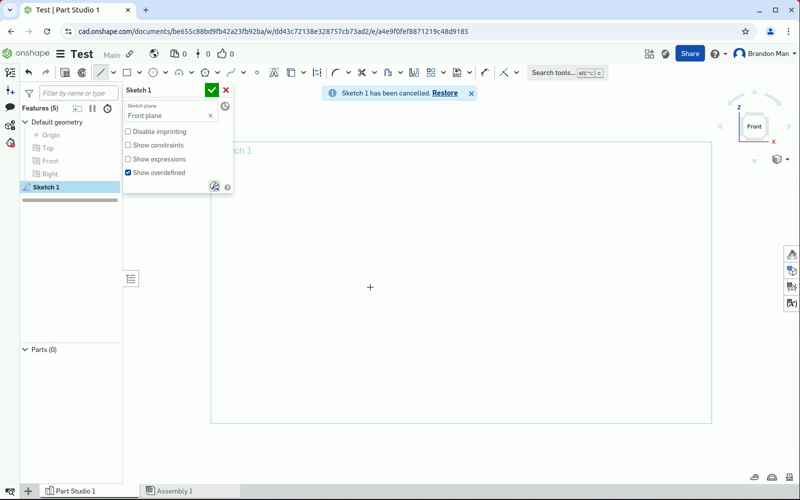
key_up(shift)
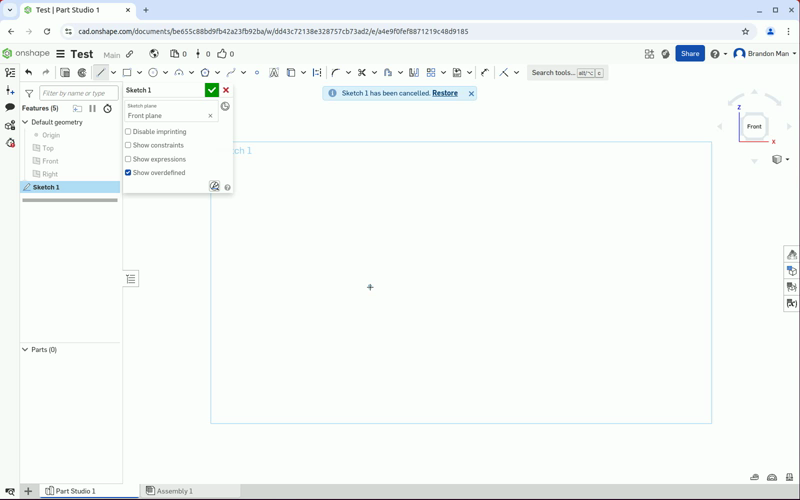
key_down(shift)
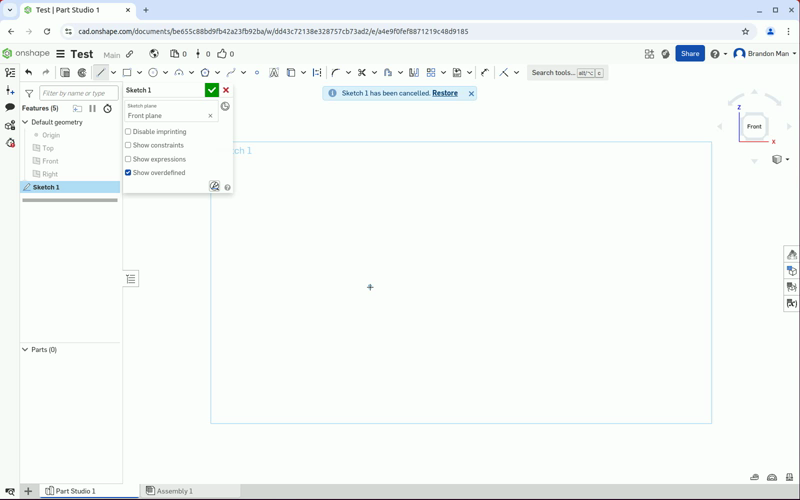
mouse_move(550, 286)
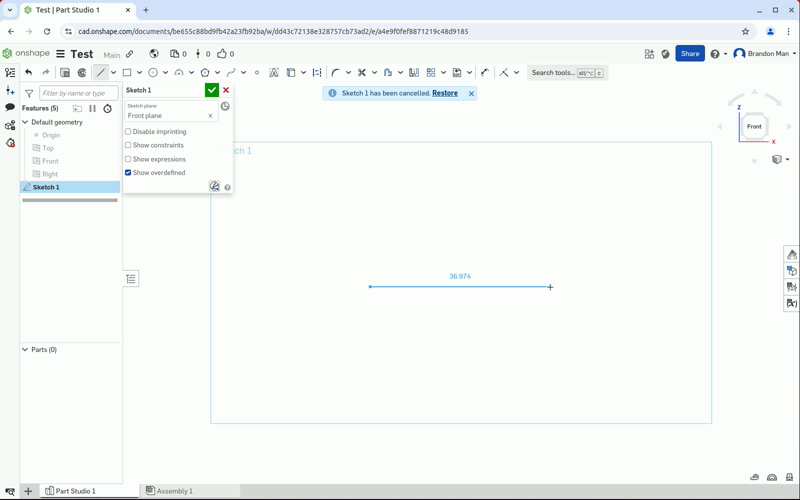
click(550, 286)
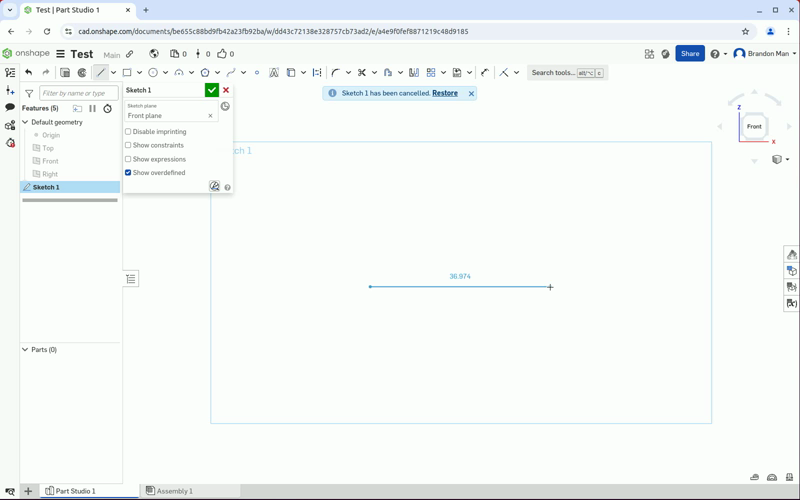
key_up(shift)
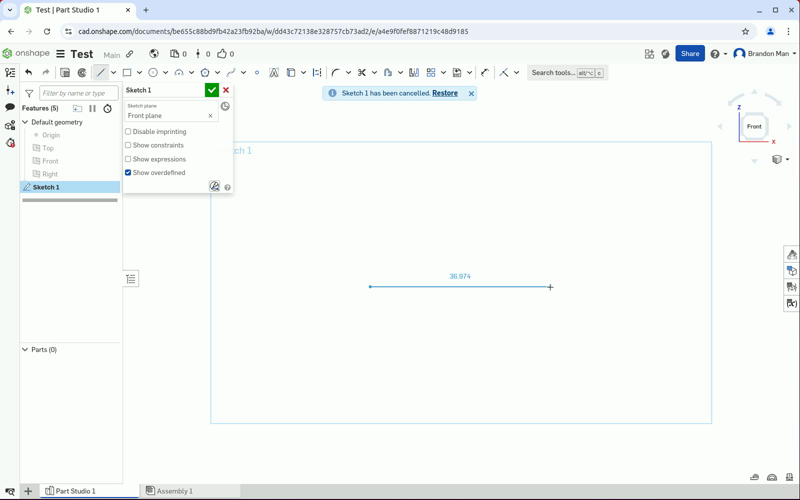
key_down(shift)
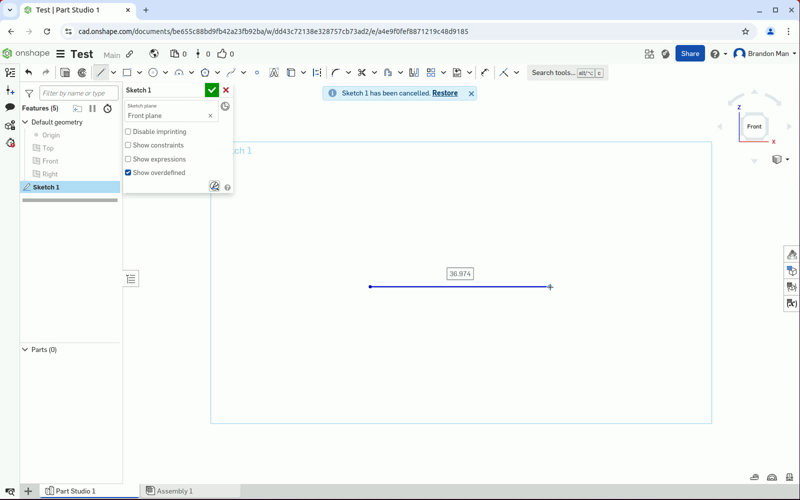
mouse_move(580, 286)
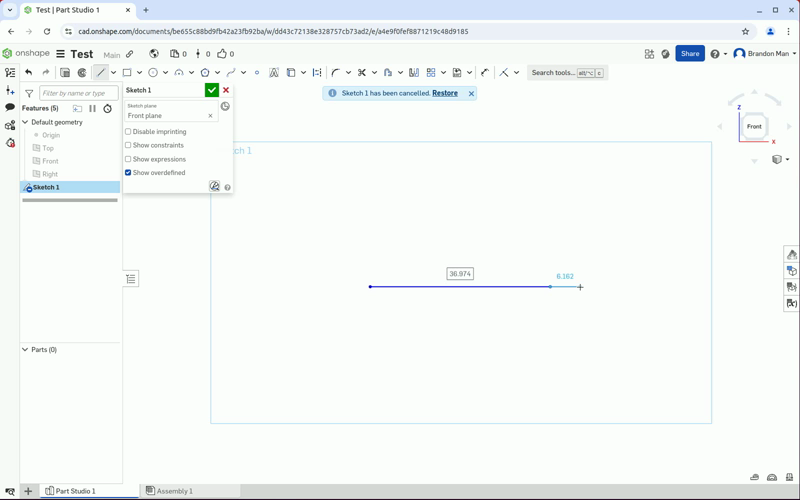
mouse_move(550, 278)
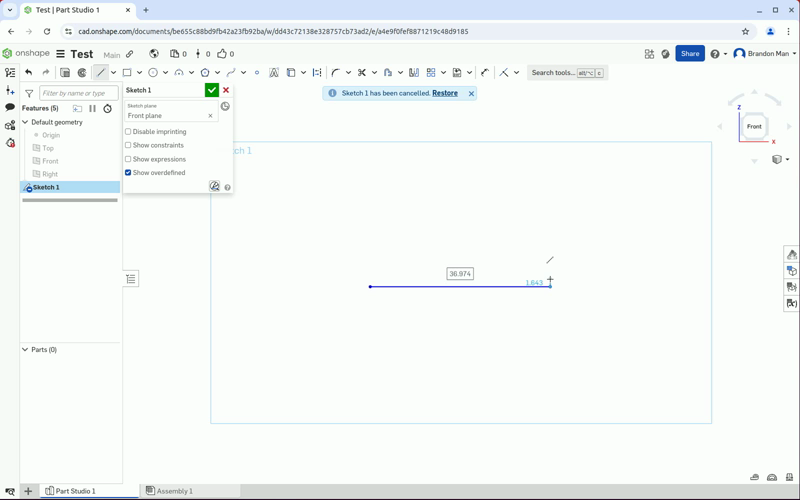
click(550, 278)
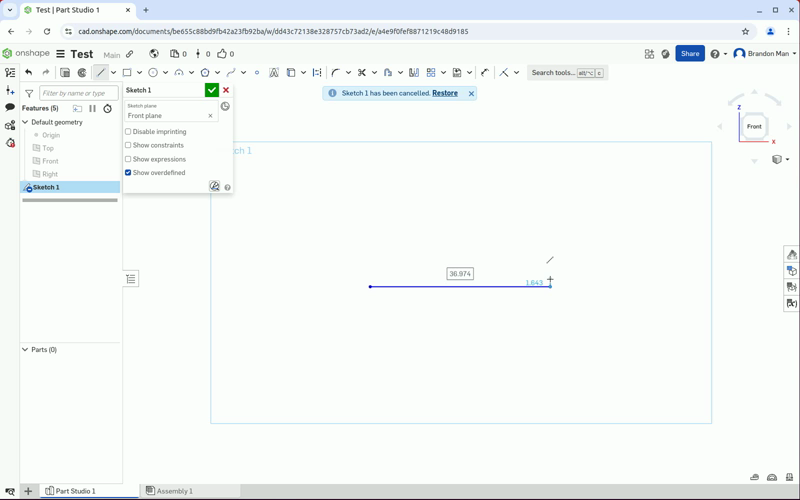
key_up(shift)
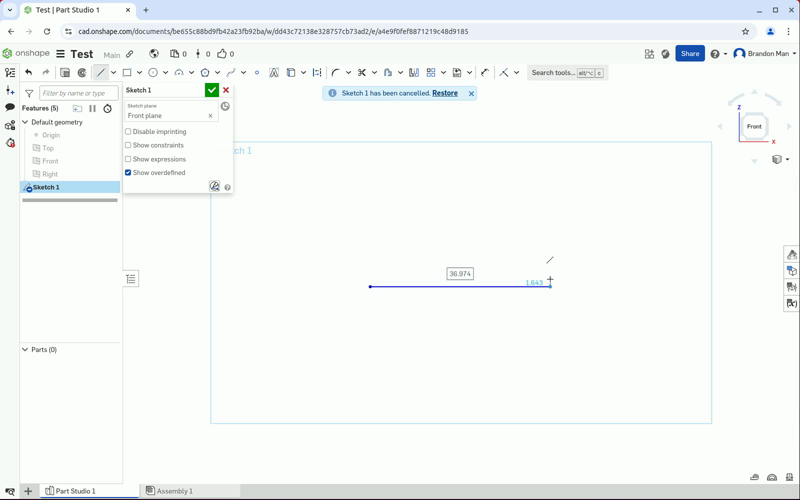
key_down(shift)
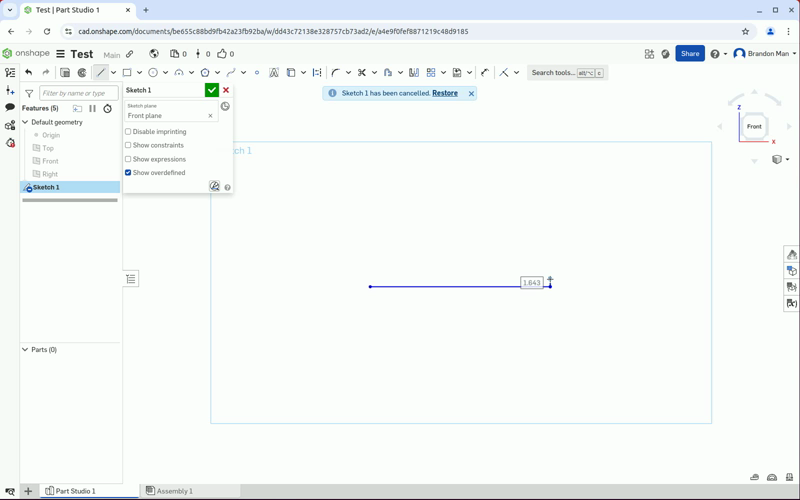
mouse_move(370, 278)
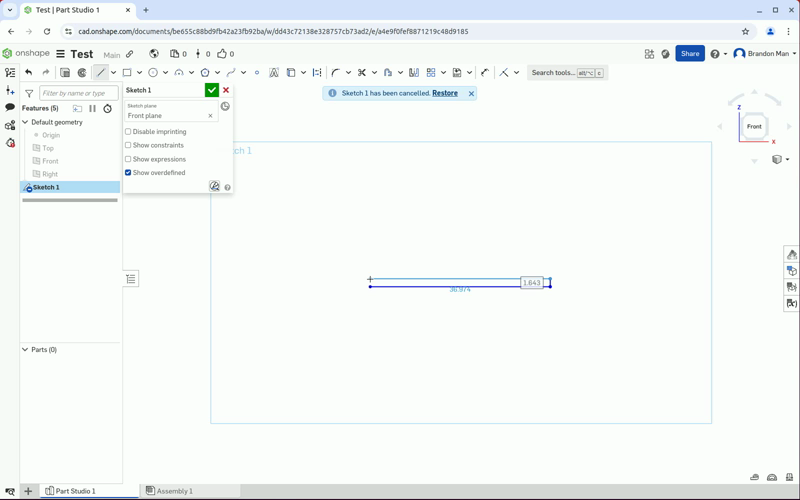
click(370, 278)
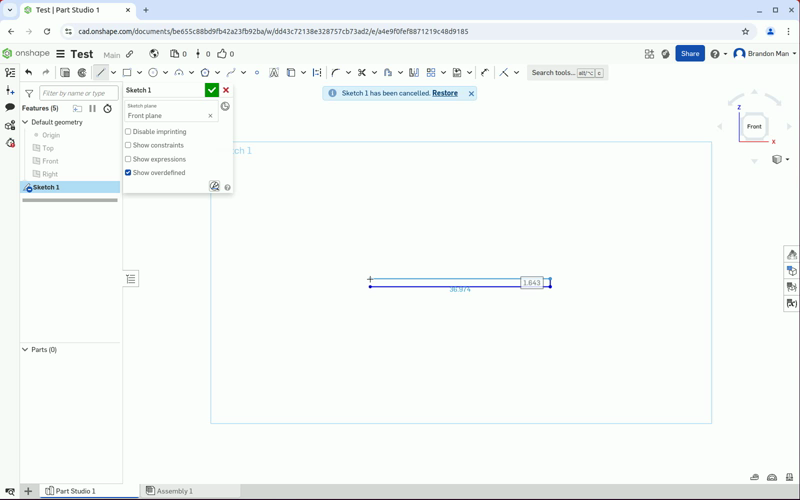
key_up(shift)
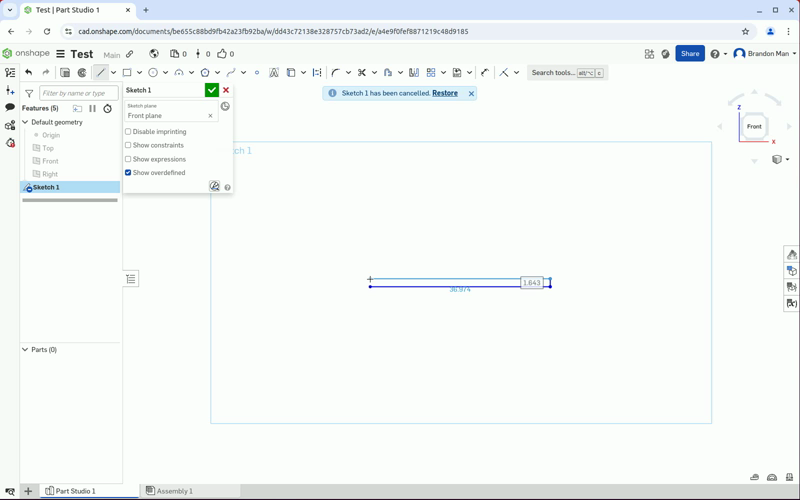
mouse_move(400, 278)
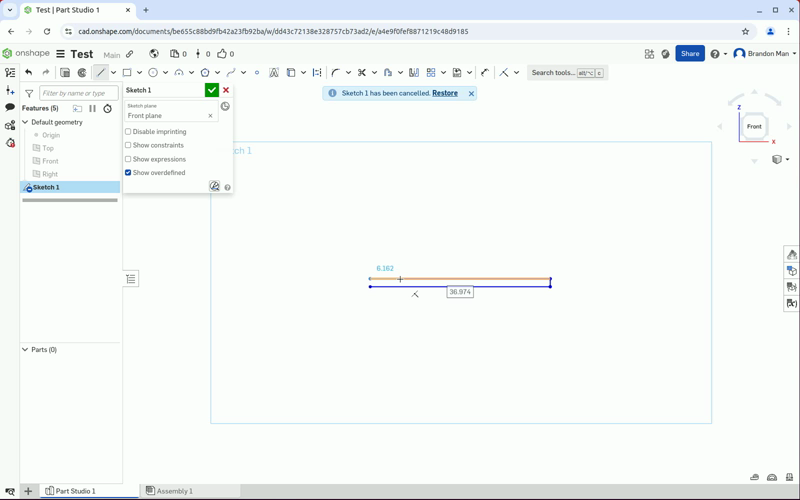
key_down(shift)
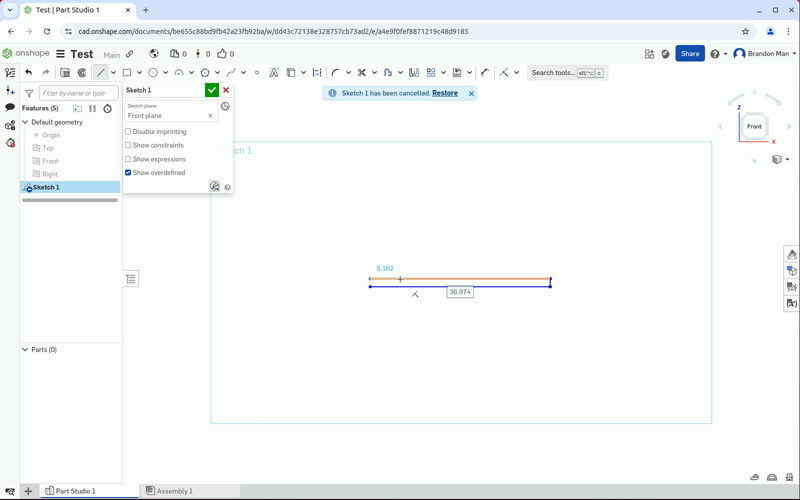
mouse_move(370, 286)
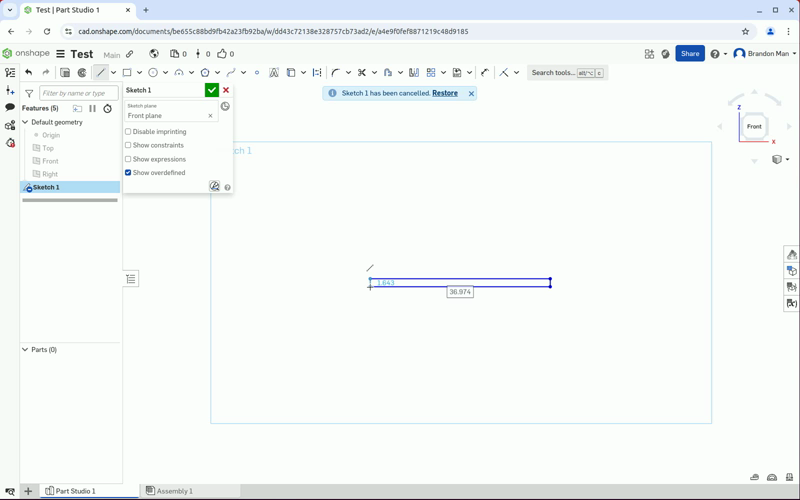
key_up(shift)
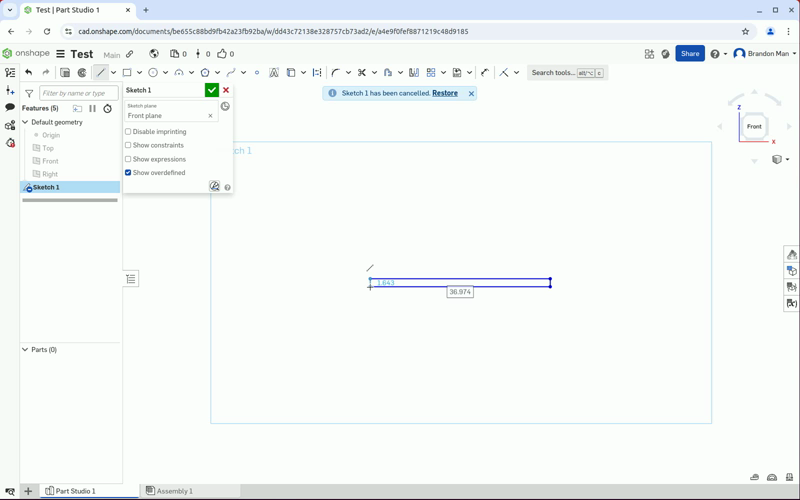
click(370, 286)
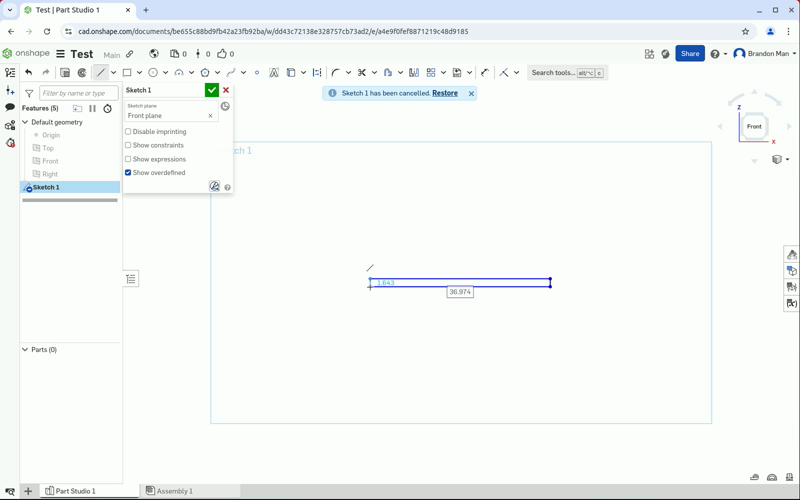
key(esc)
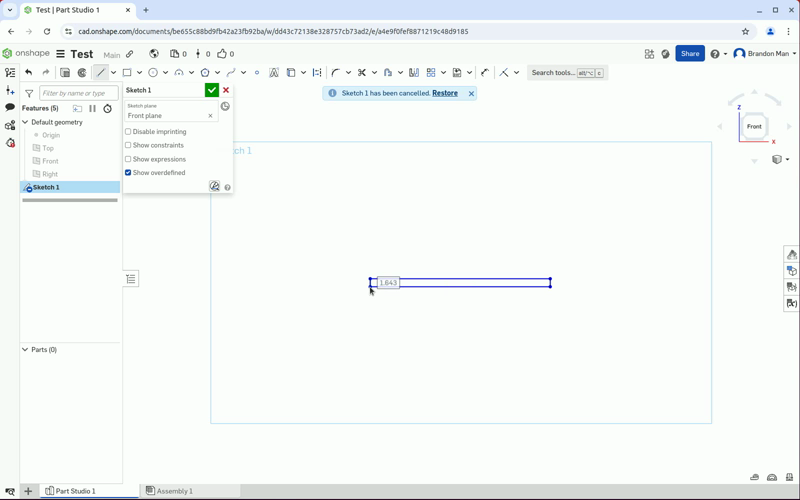
mouse_move(399, 285)
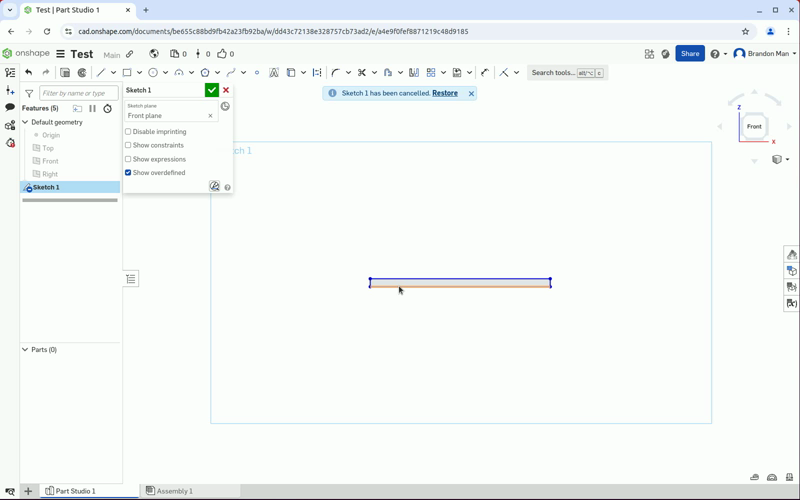
scroll(6)
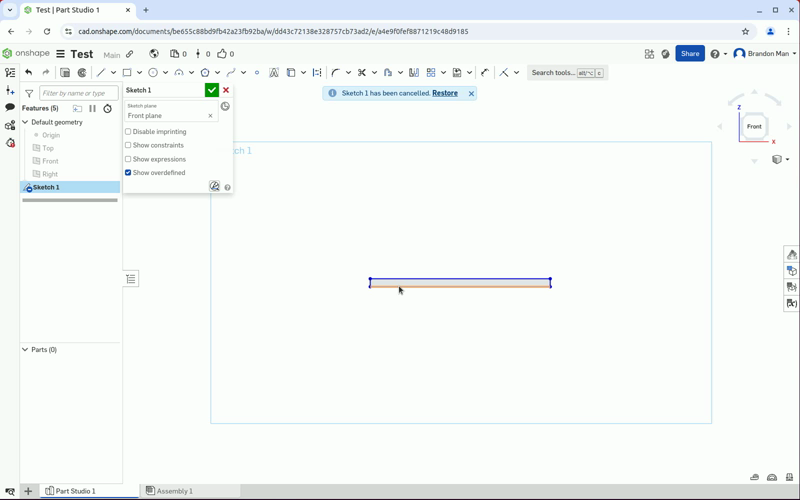
scroll(6)
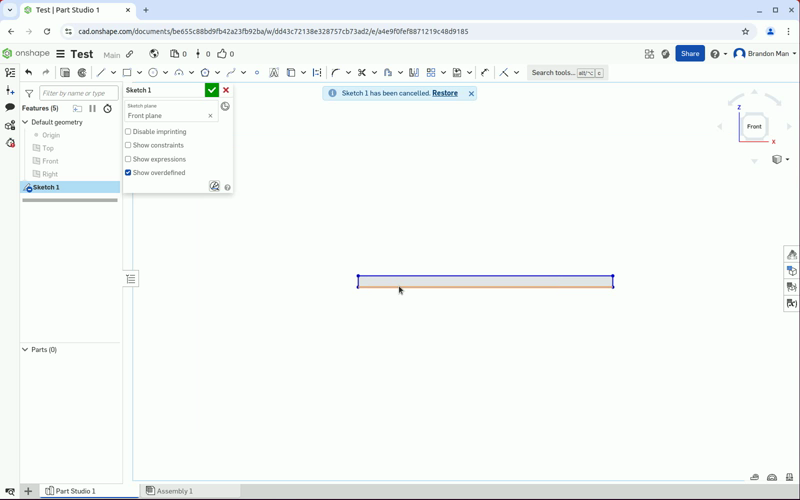
scroll(6)
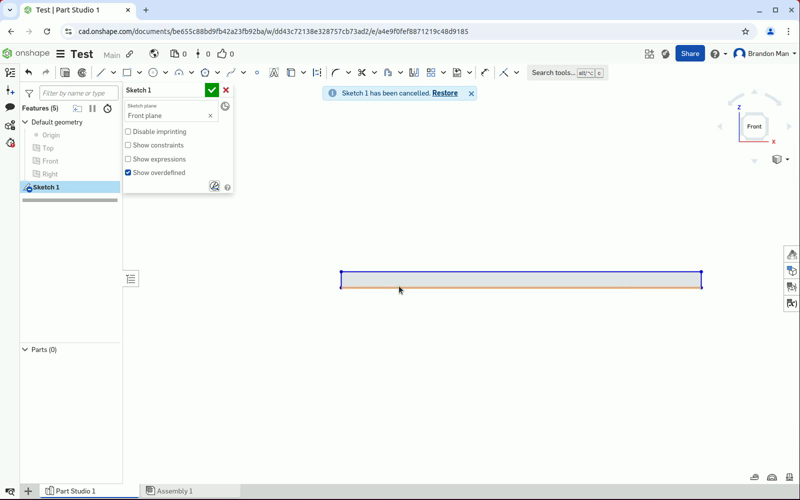
scroll(6)
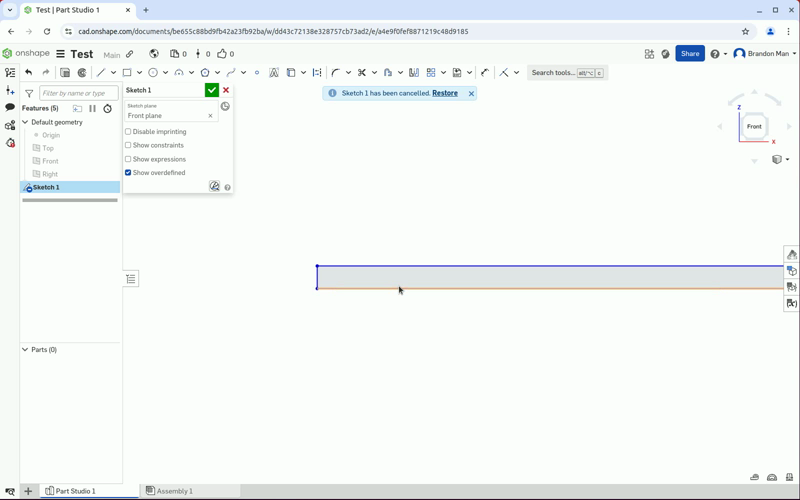
scroll(6)
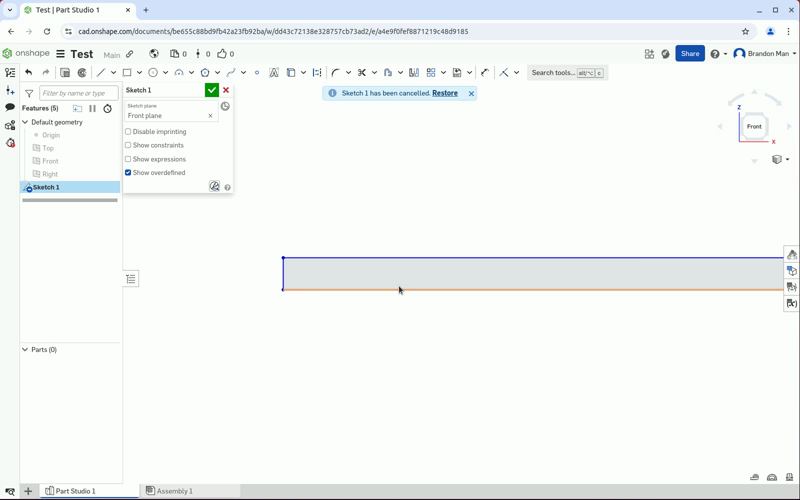
scroll(6)
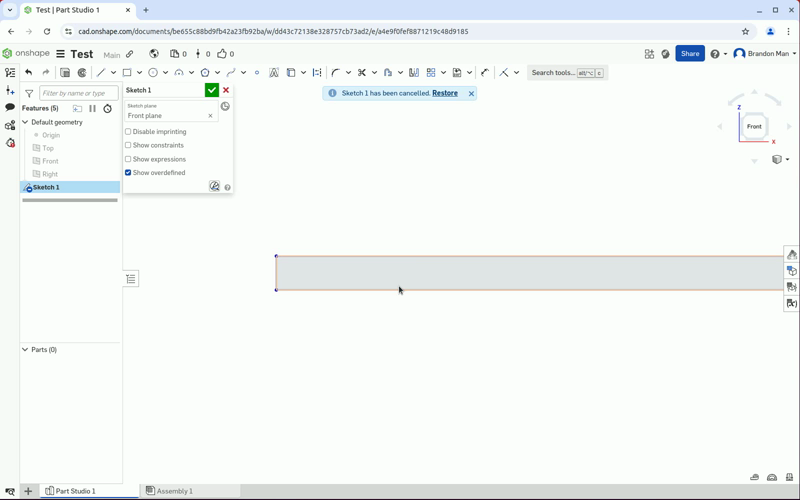
scroll(6)
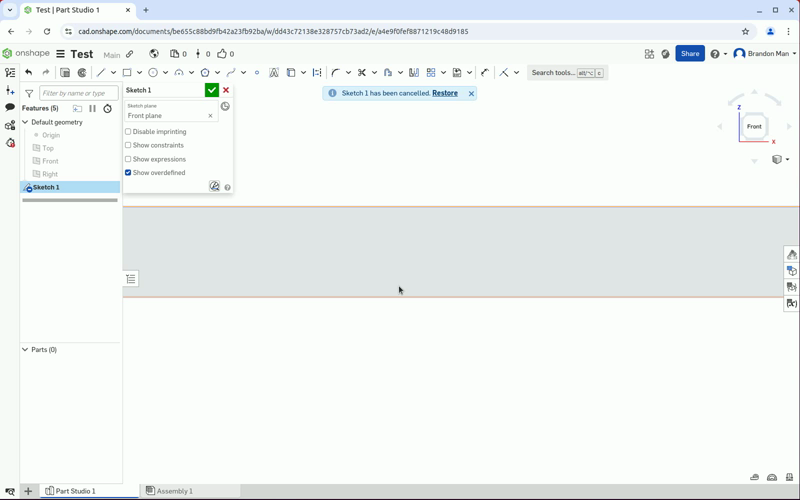
click(399, 285)
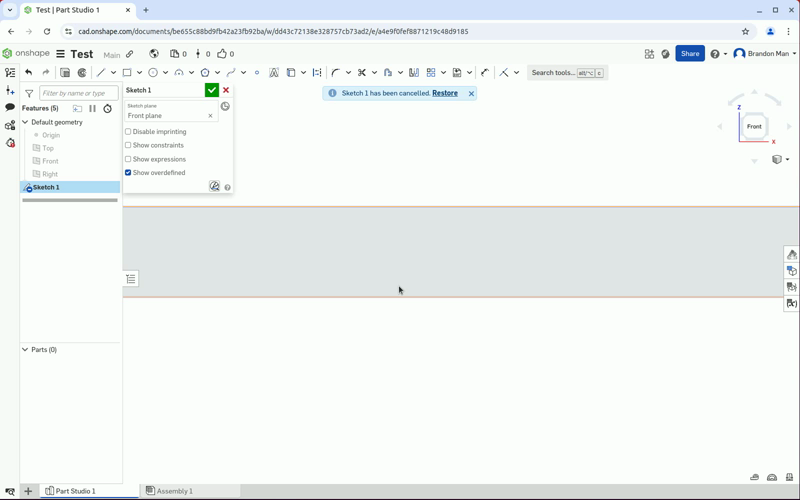
scroll(-6)
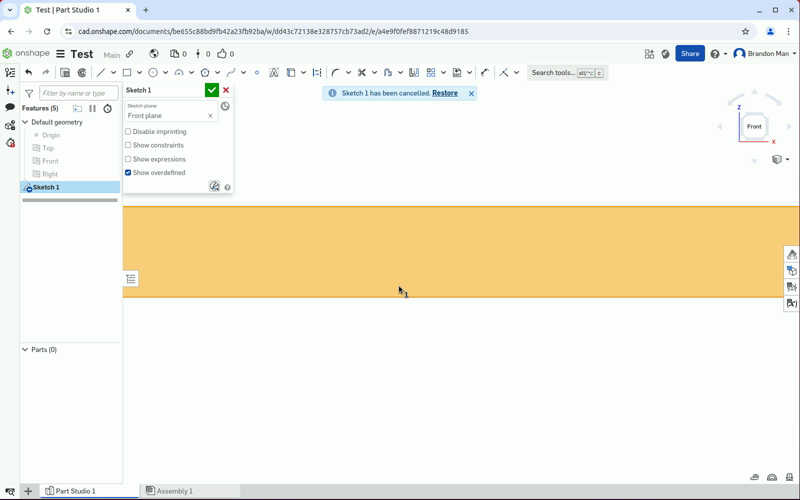
scroll(-6)
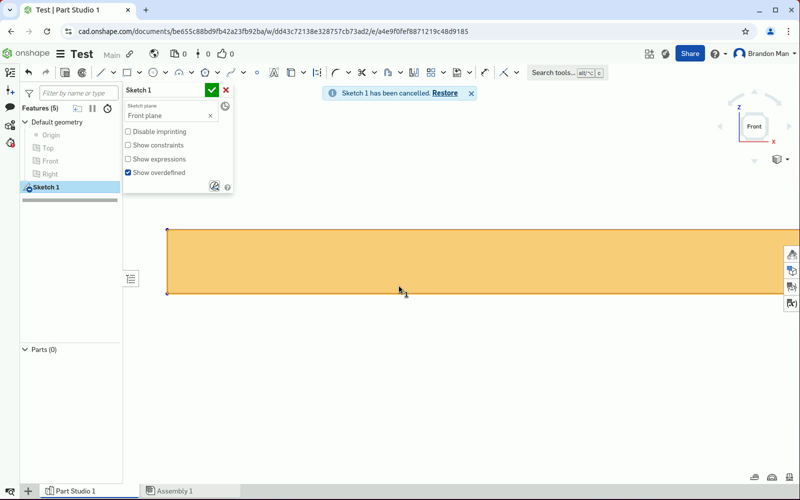
scroll(-6)
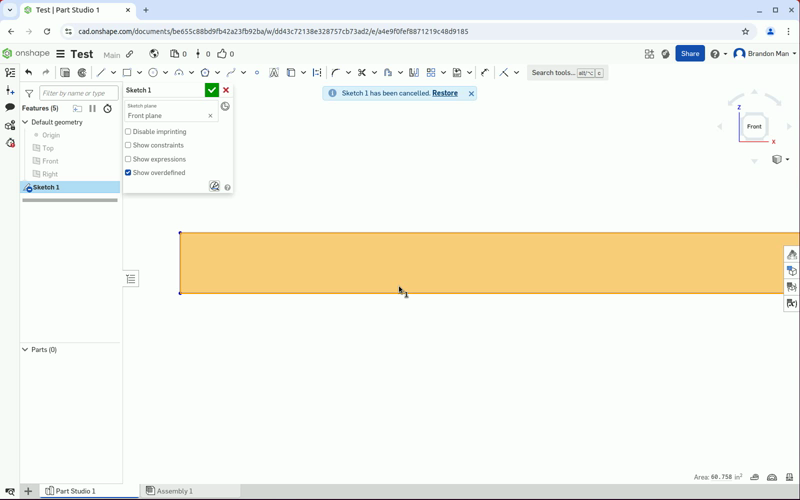
scroll(-6)
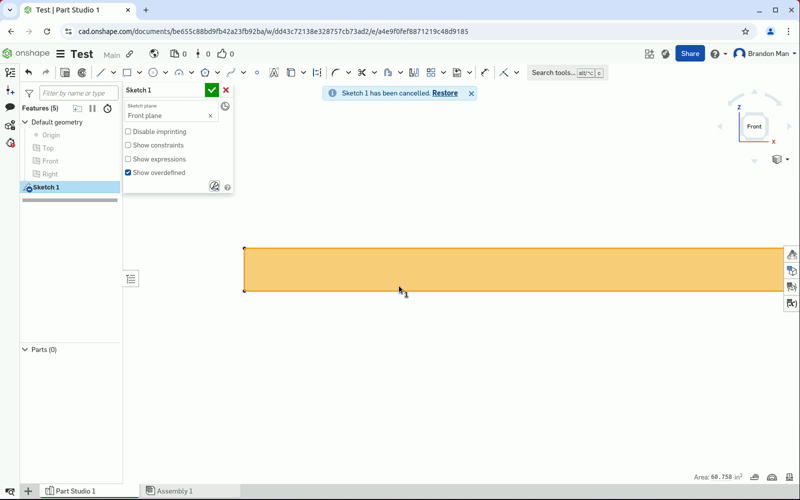
scroll(-6)
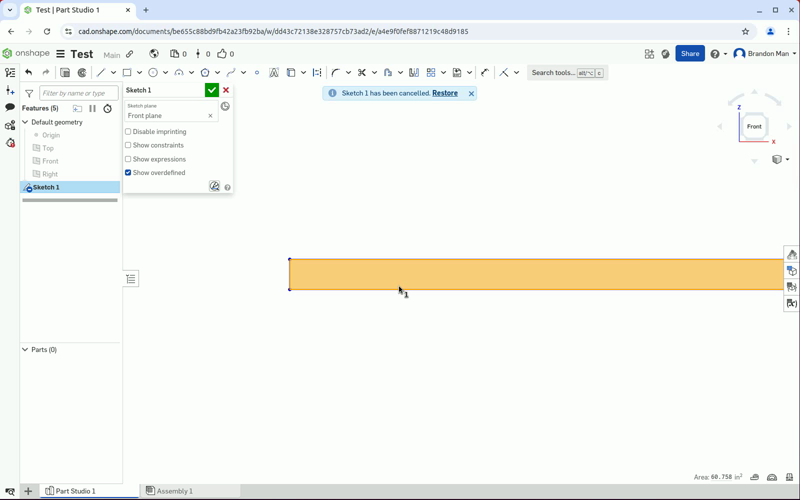
scroll(-6)
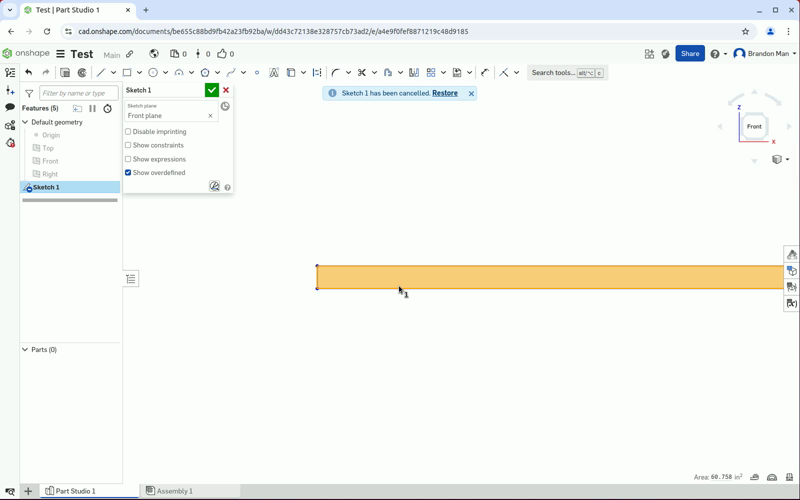
scroll(-6)
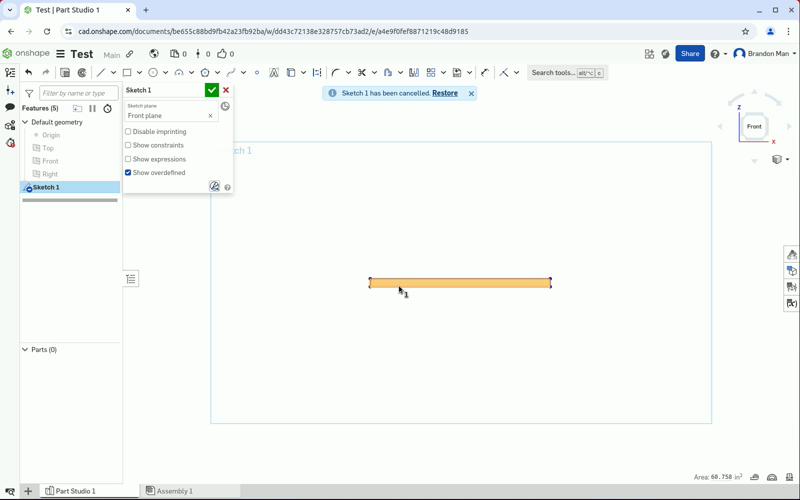
mouse_move(73, 352)
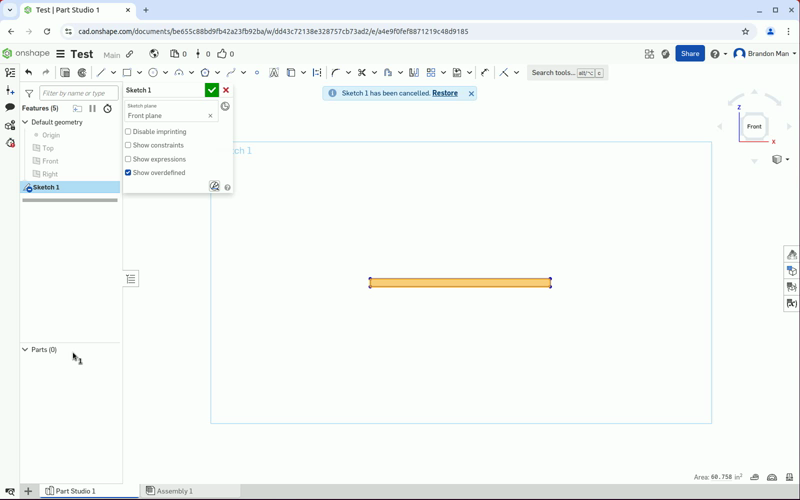
key(shift+y)
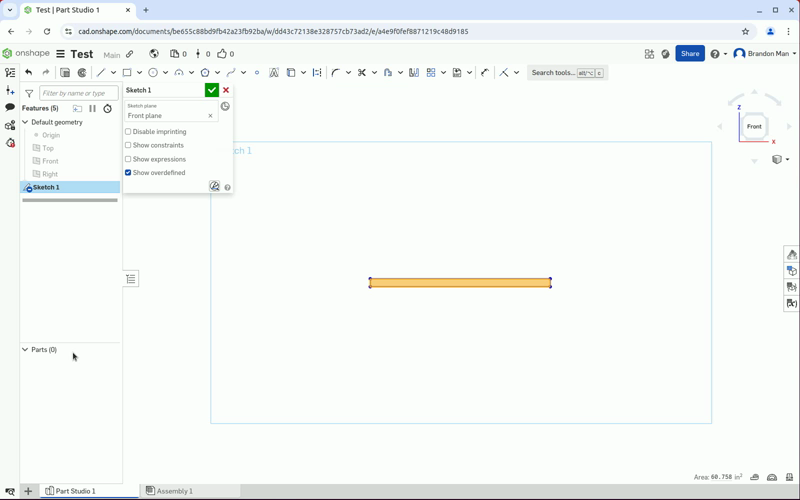
key(shift+e)
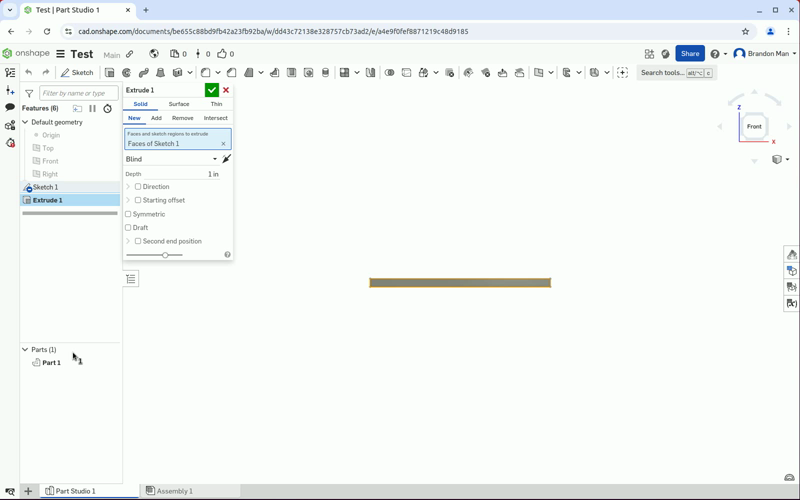
mouse_move(143, 106)
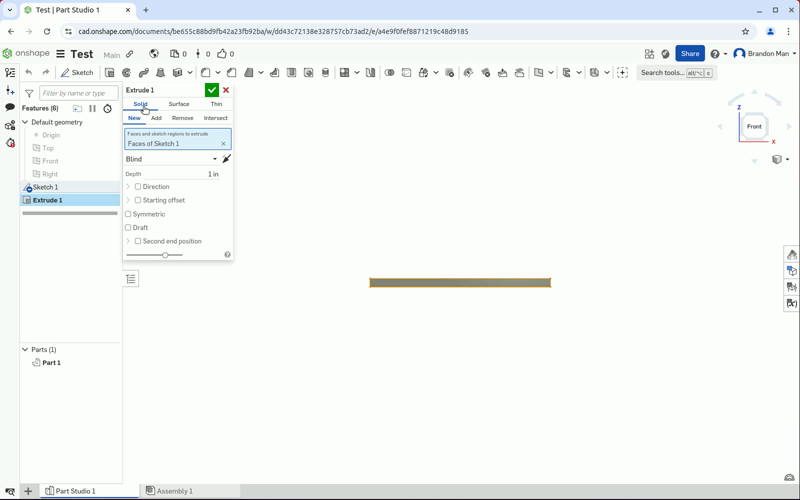
click(143, 106)
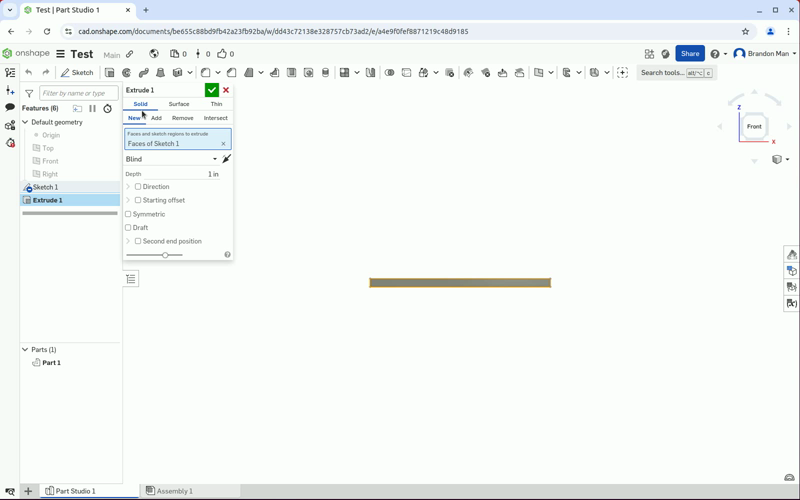
mouse_move(137, 120)
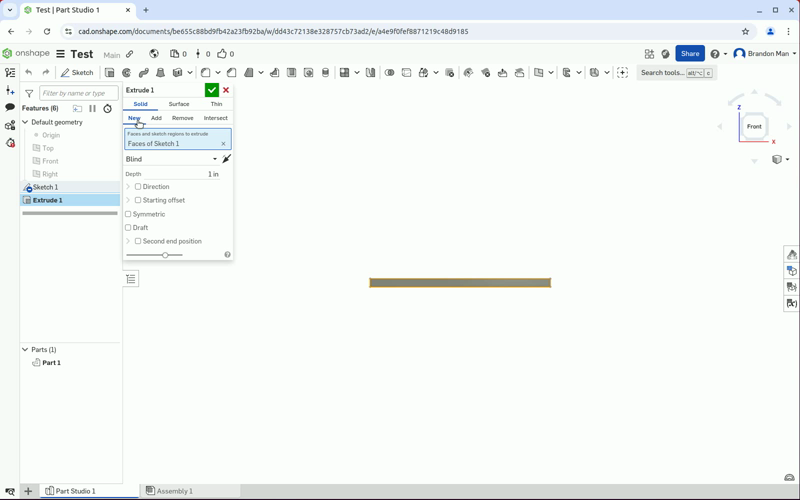
click(137, 120)
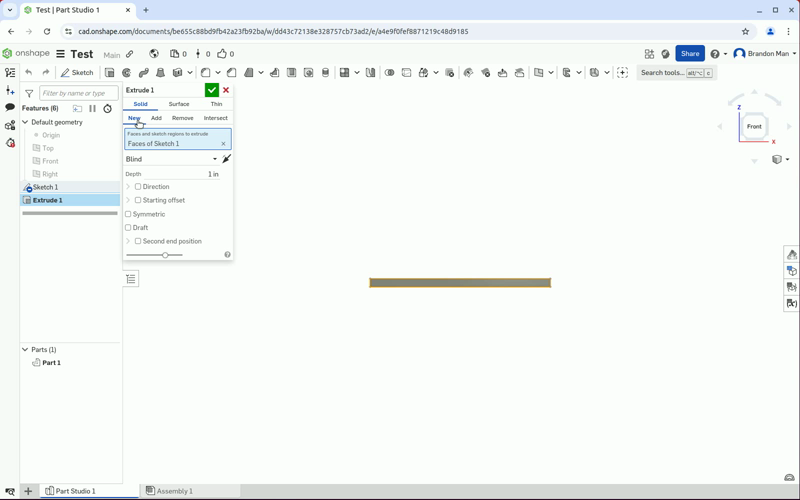
key(tab, 4)
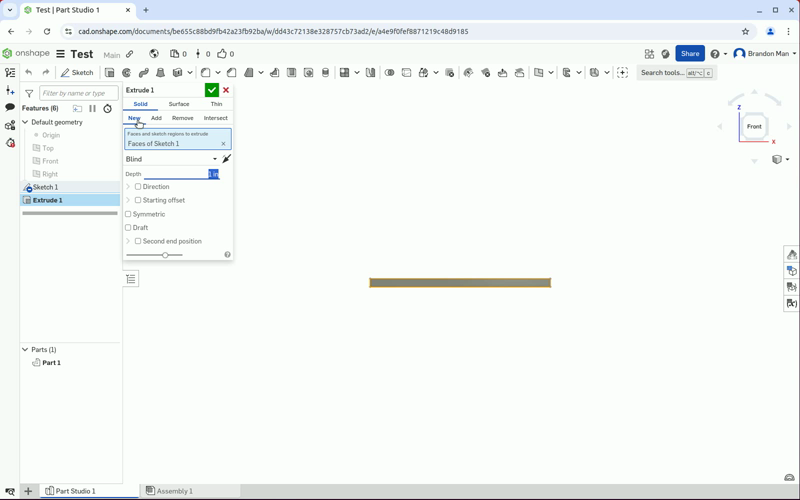
text(46.216)
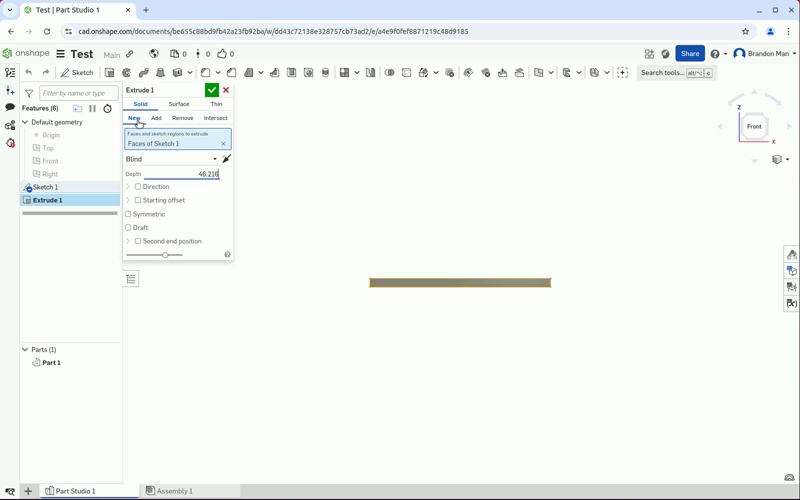
key(tab, 3)
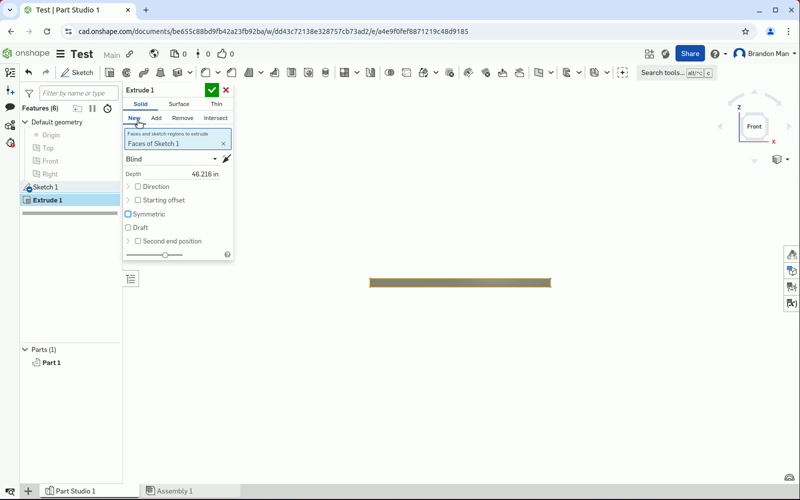
key(space)
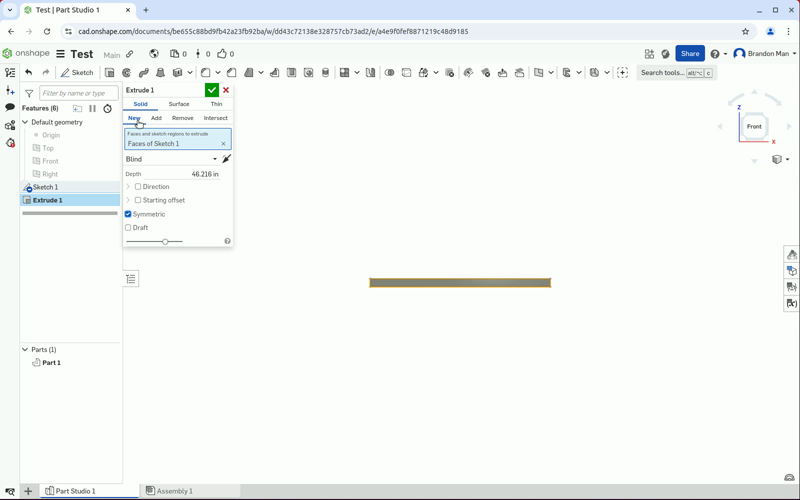
key(enter)
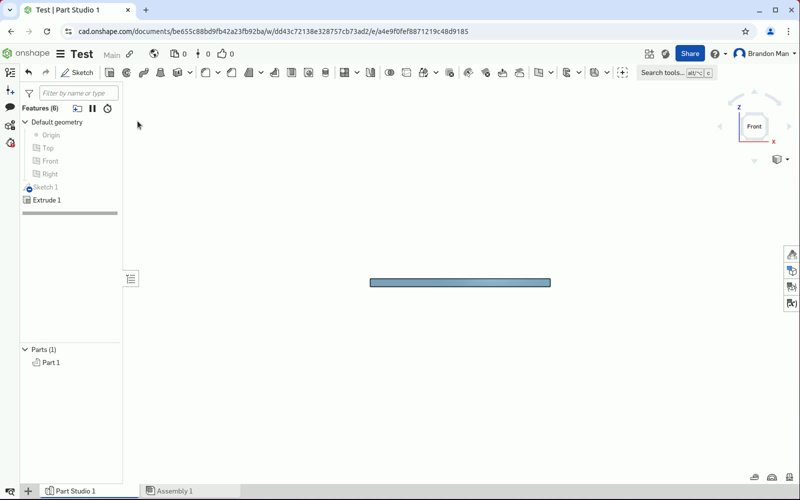
key(shift+h)
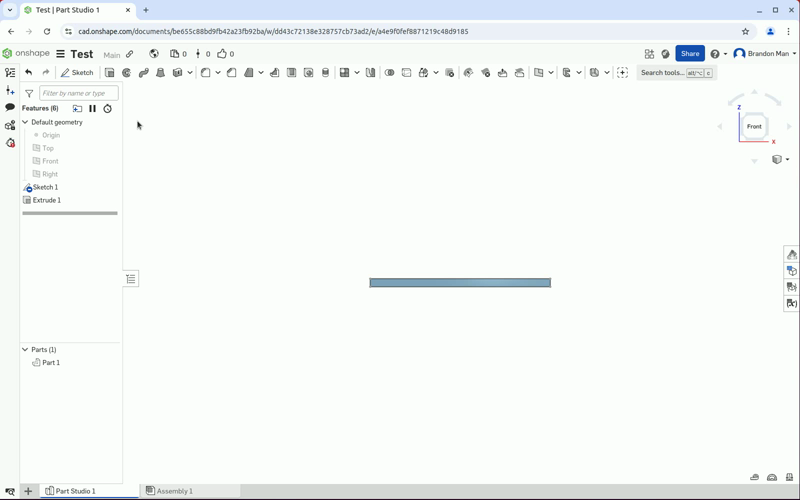
key(shift+h)
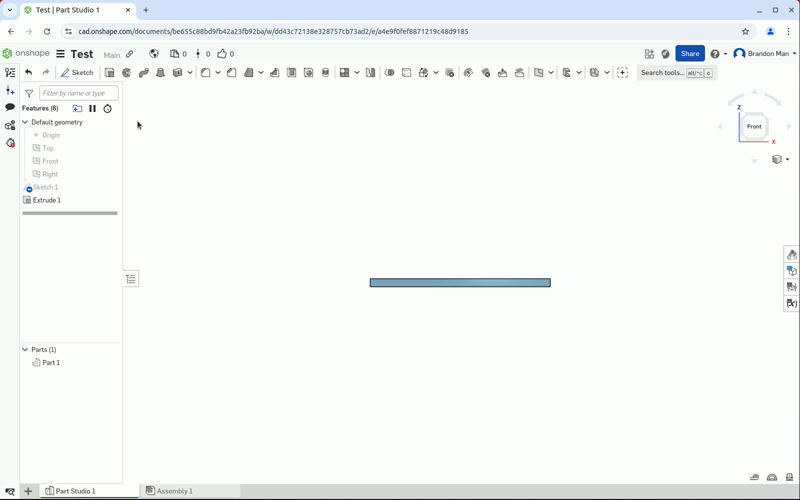
mouse_move(73, 189)
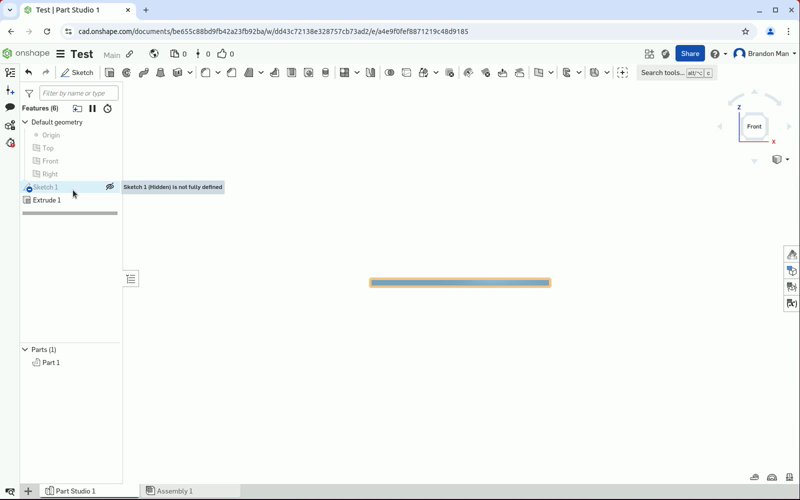
click(73, 189)
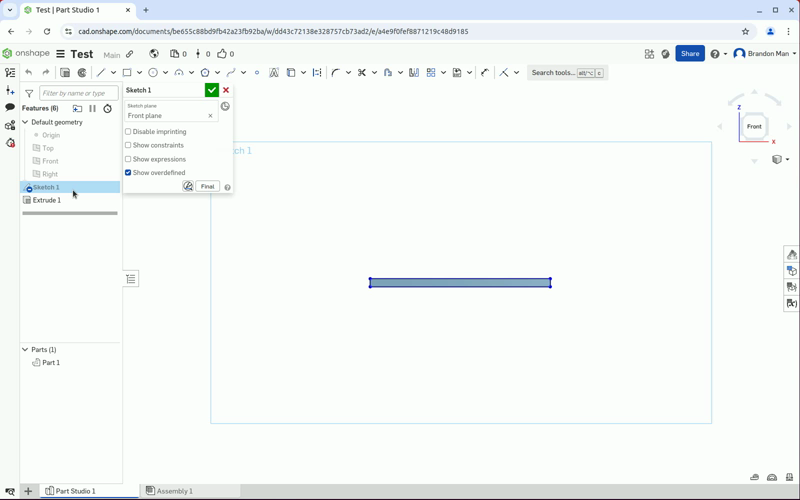
mouse_move(229, 92)
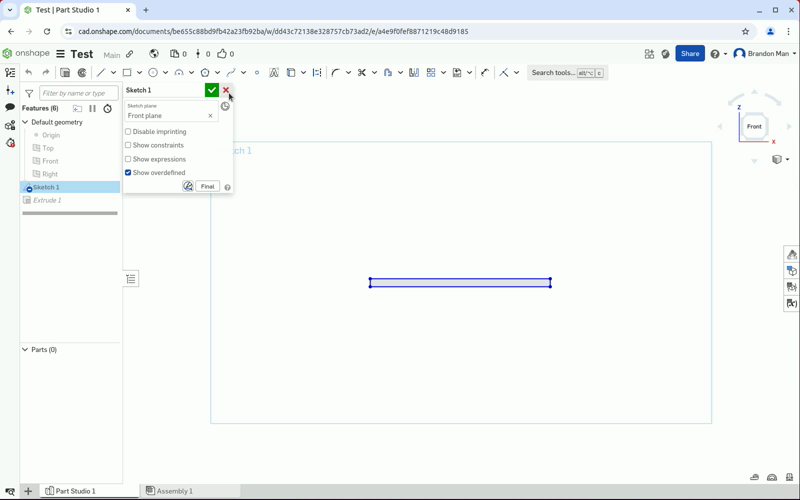
click(229, 92)
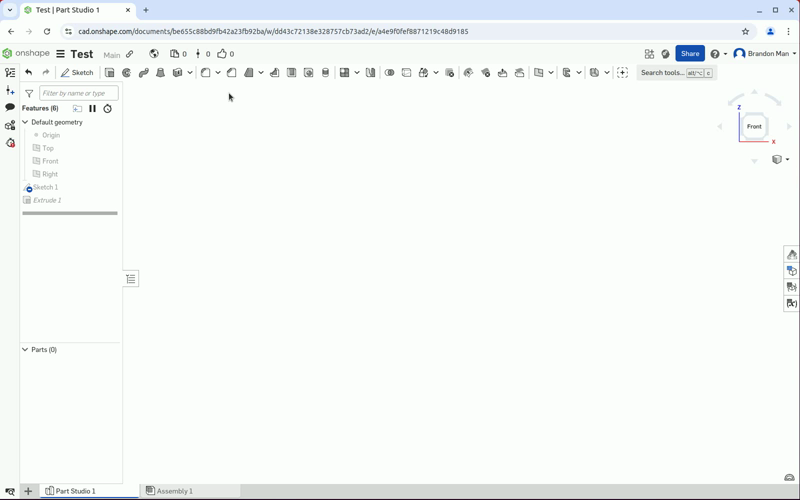
mouse_move(541, 75)
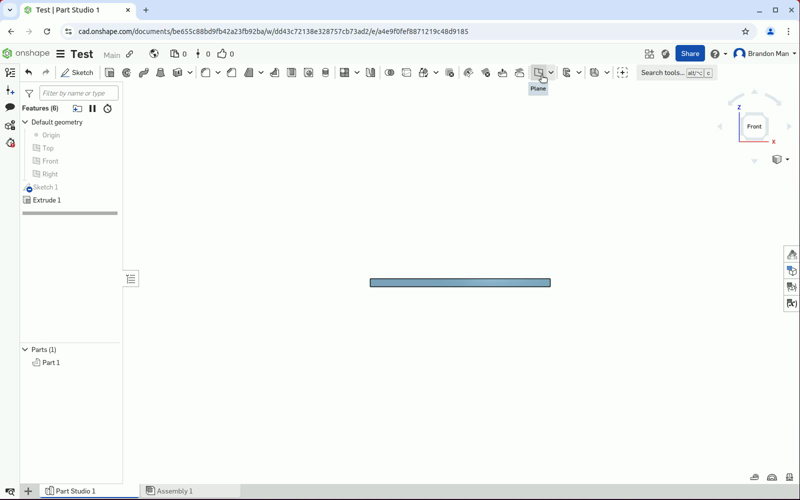
click(541, 75)
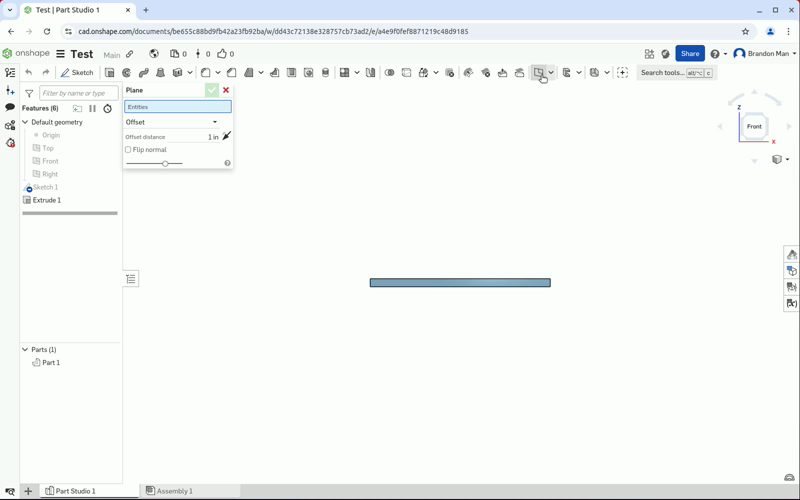
mouse_move(73, 163)
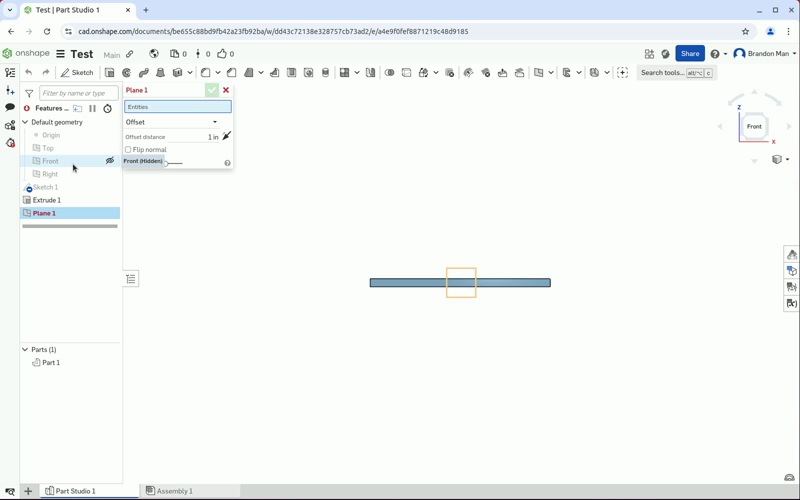
click(73, 163)
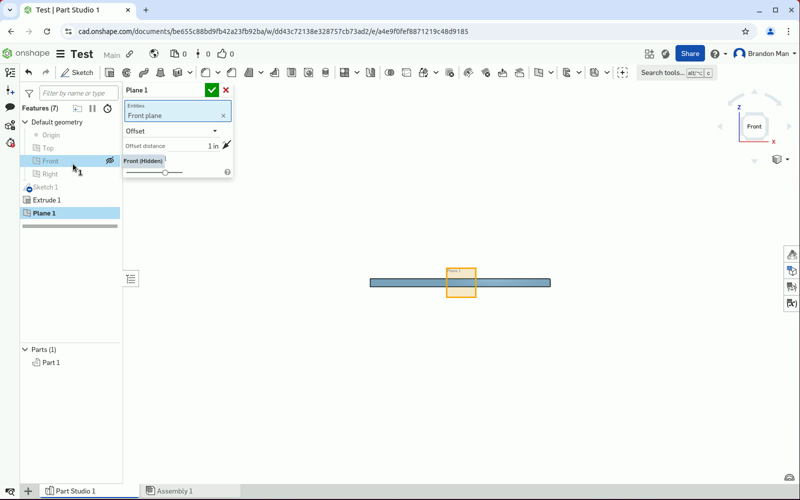
key(tab, 2)
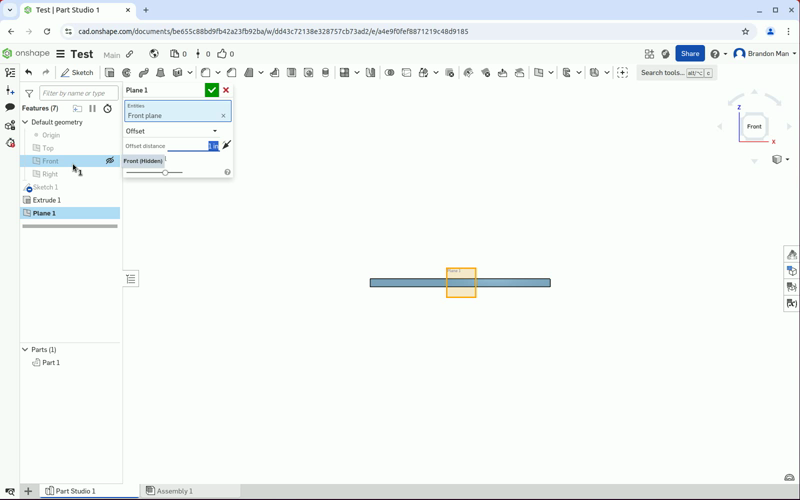
text(23.108)
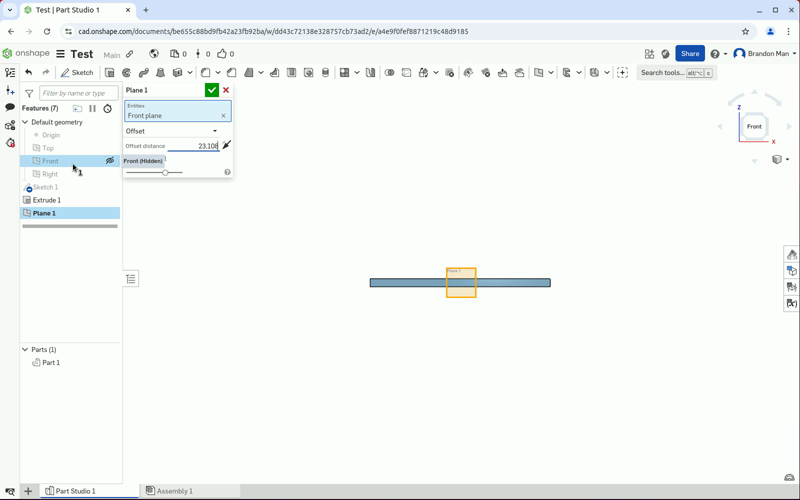
key(enter, 2)
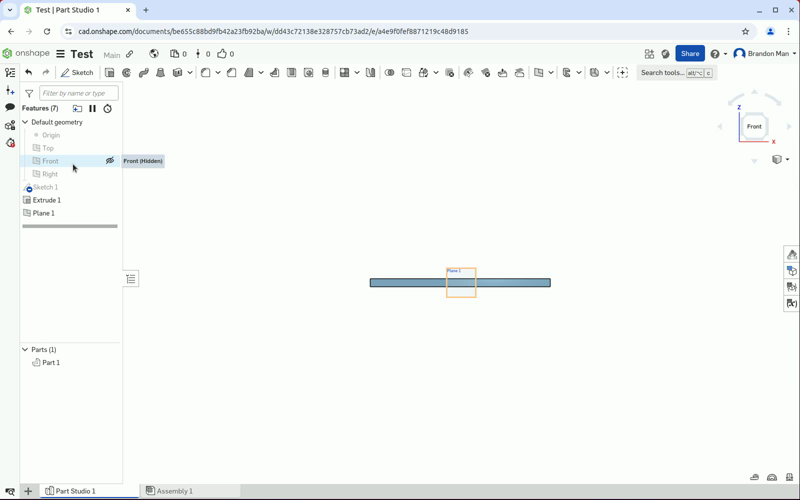
key(shift+s)
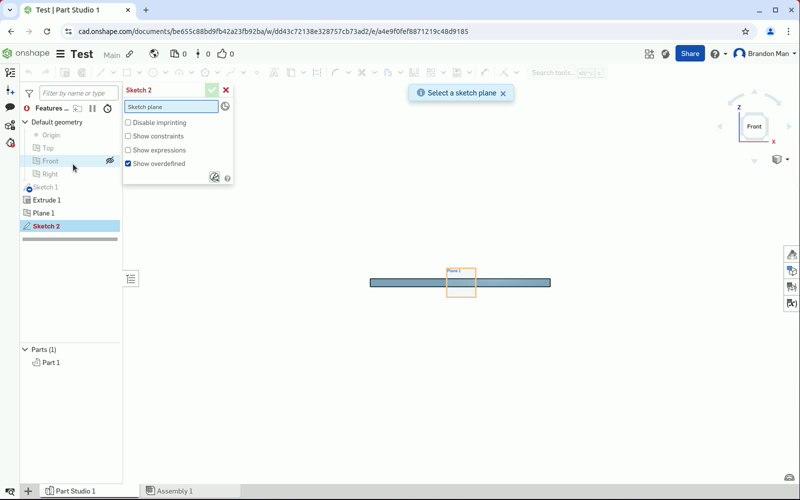
mouse_move(73, 215)
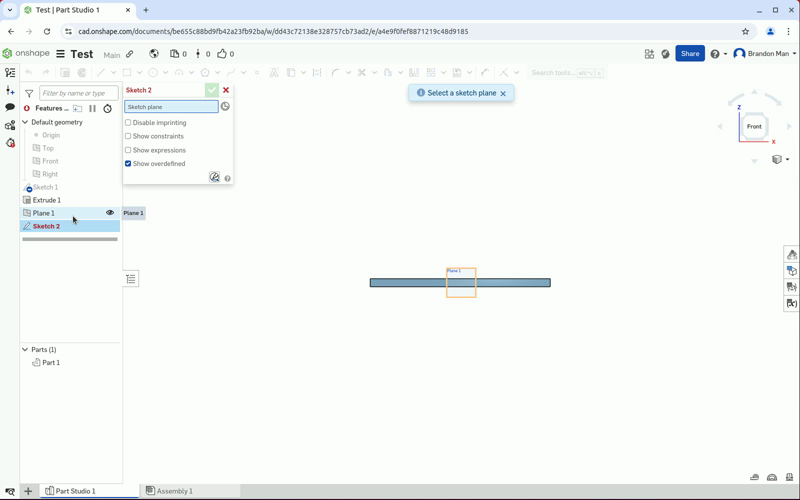
click(73, 215)
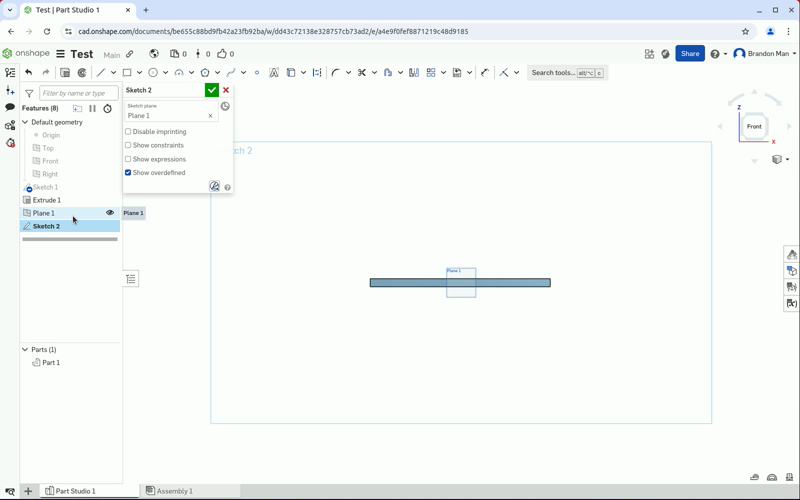
mouse_move(73, 352)
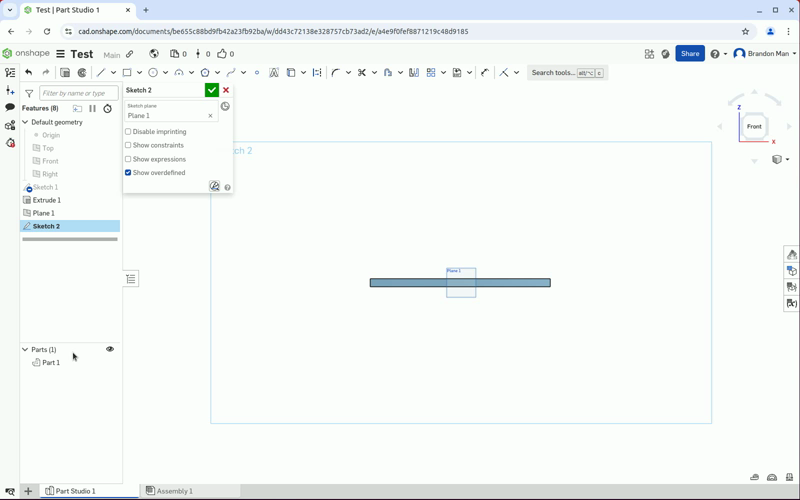
key(y)
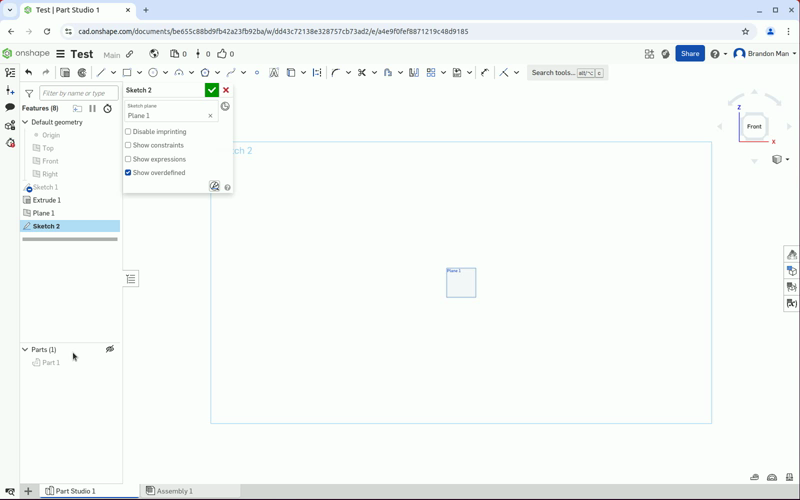
key(l)
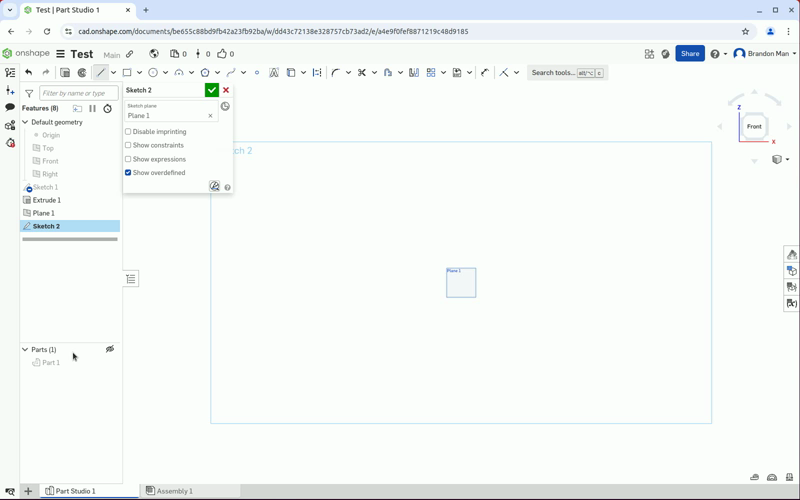
key_down(shift)
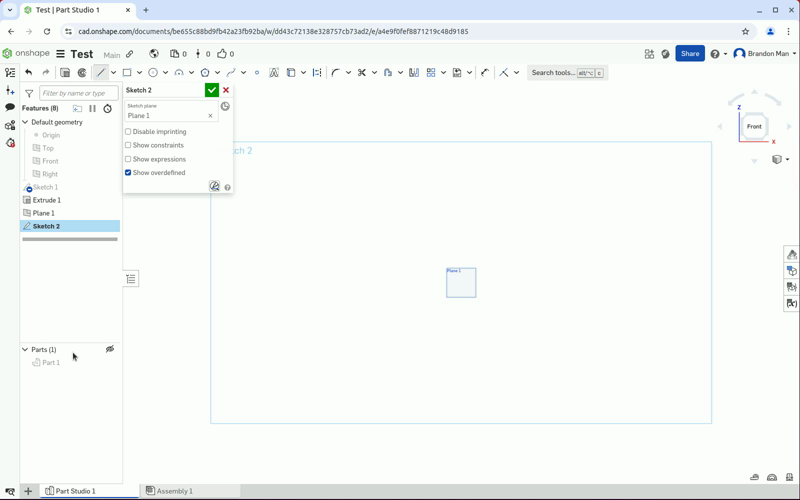
mouse_move(547, 286)
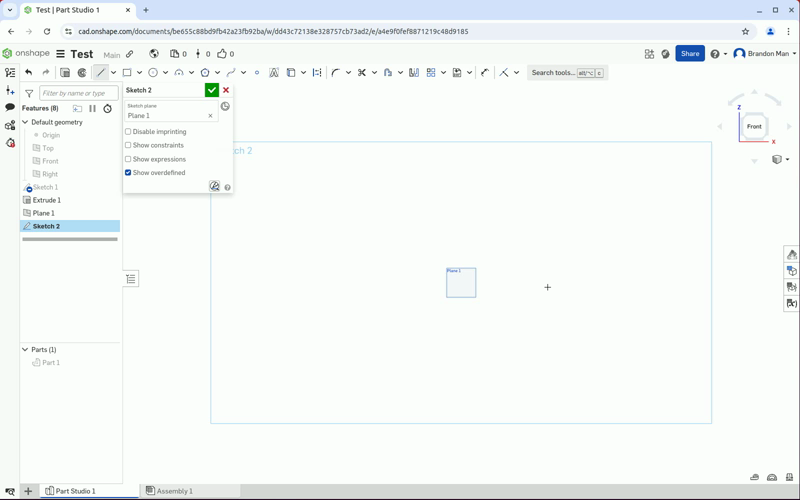
click(547, 286)
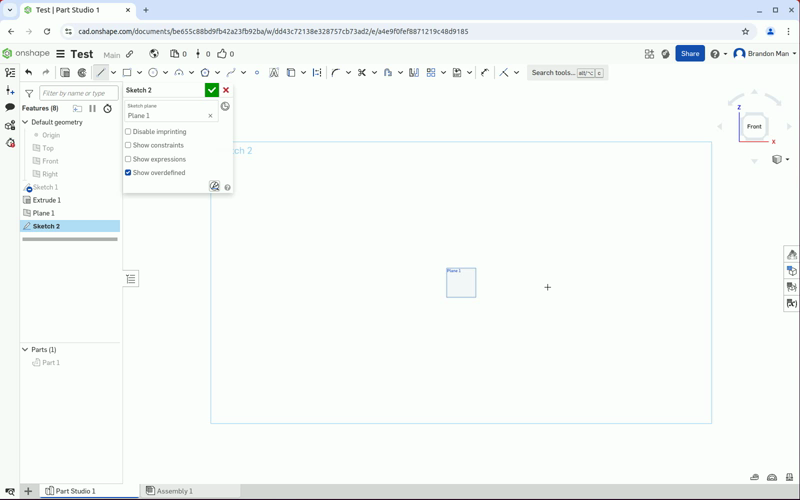
key_up(shift)
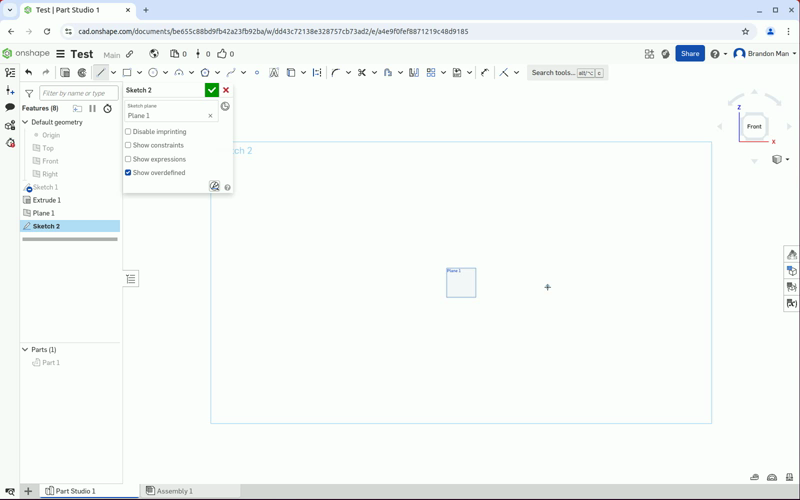
key_down(shift)
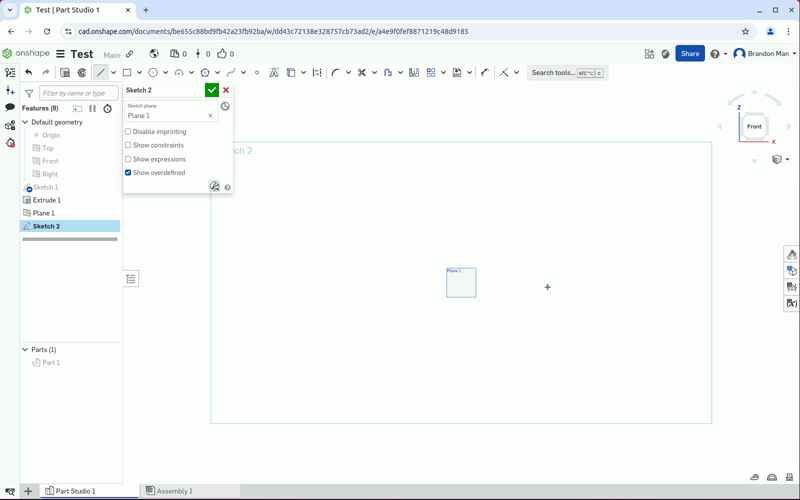
mouse_move(577, 286)
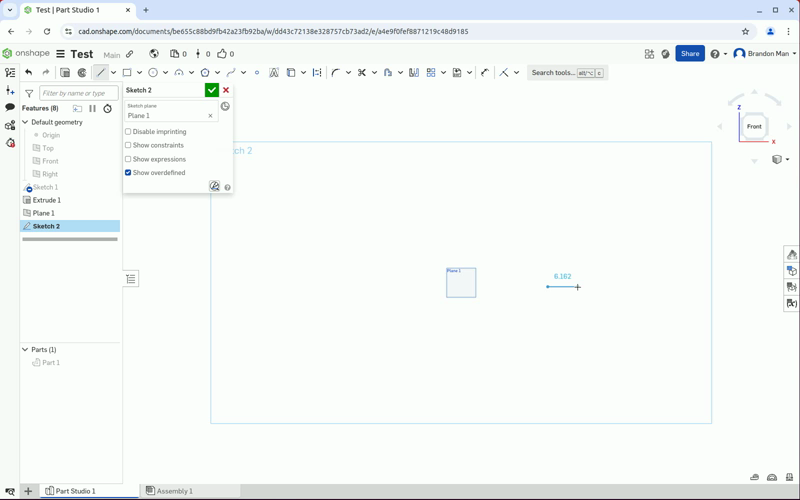
mouse_move(551, 286)
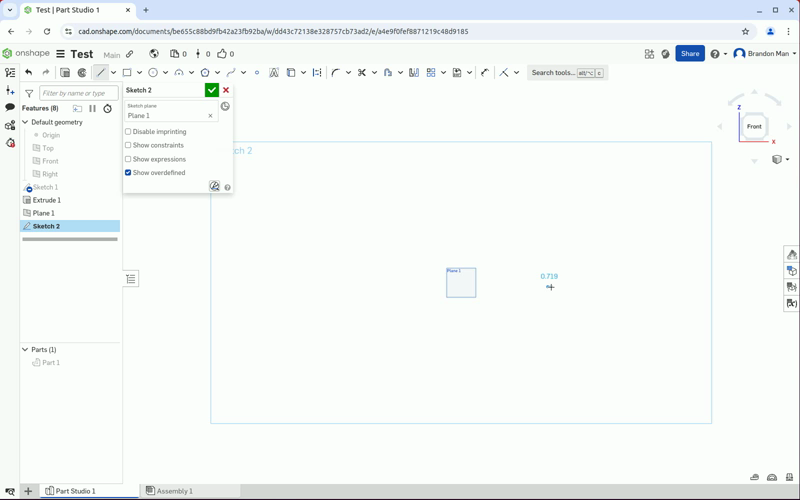
scroll(6)
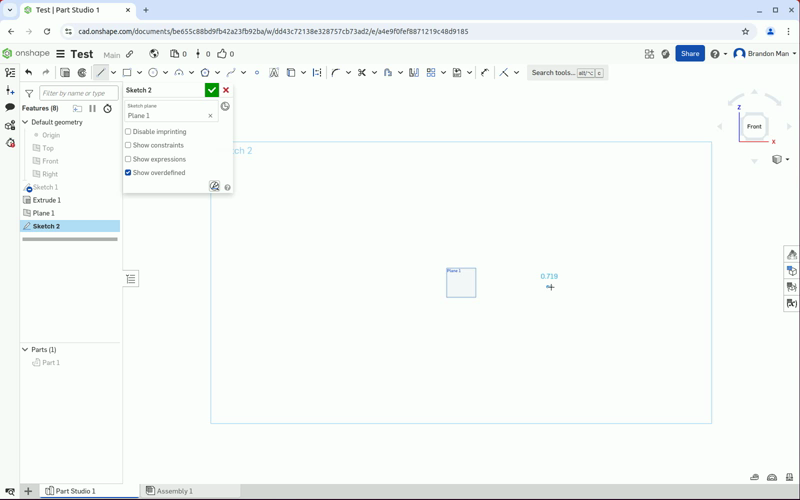
scroll(6)
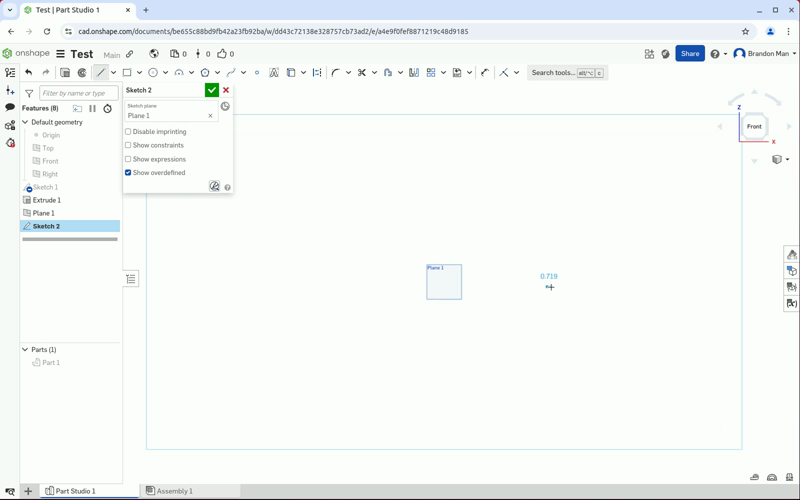
scroll(6)
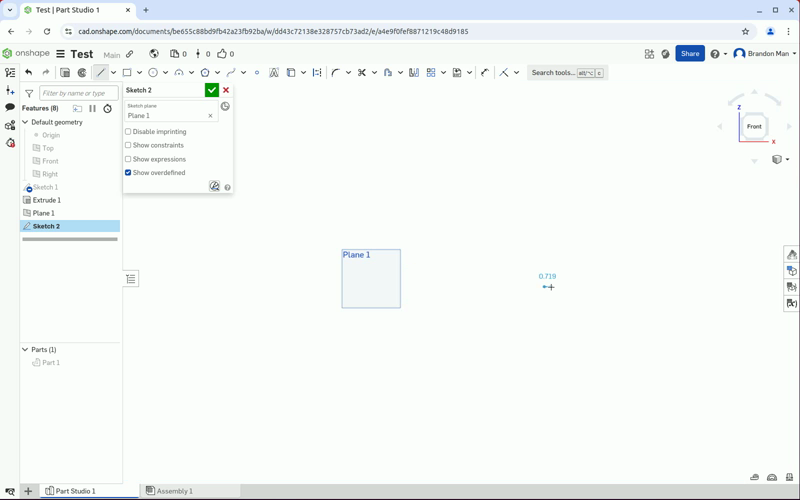
scroll(6)
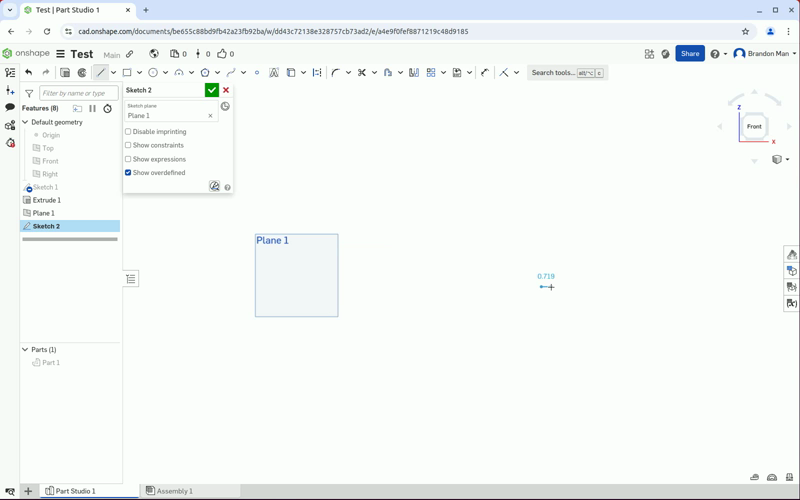
scroll(6)
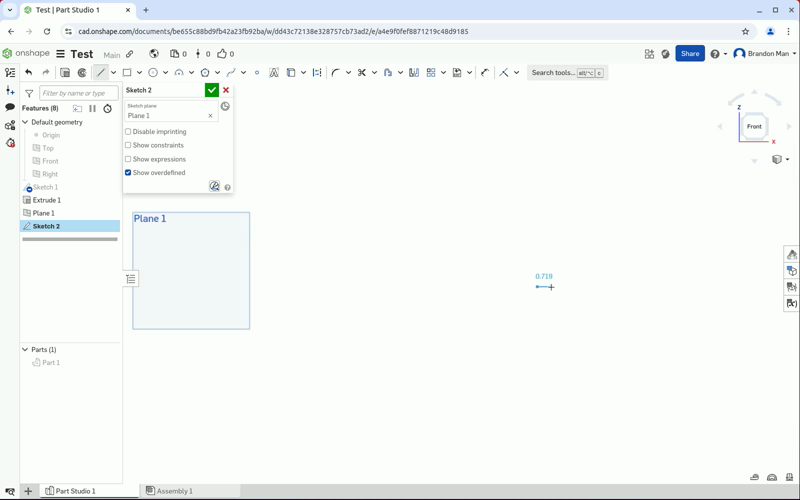
scroll(6)
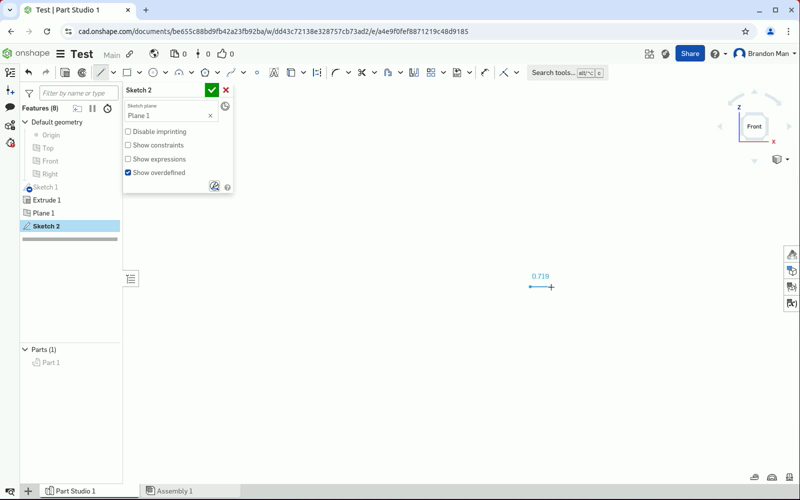
scroll(6)
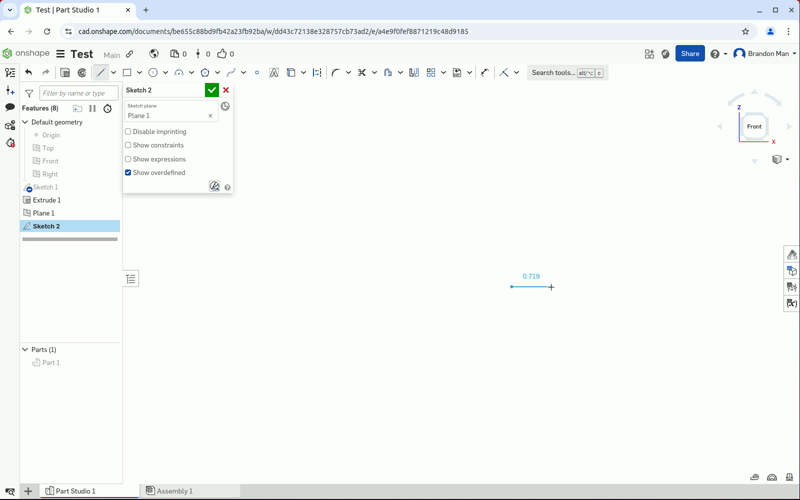
click(551, 286)
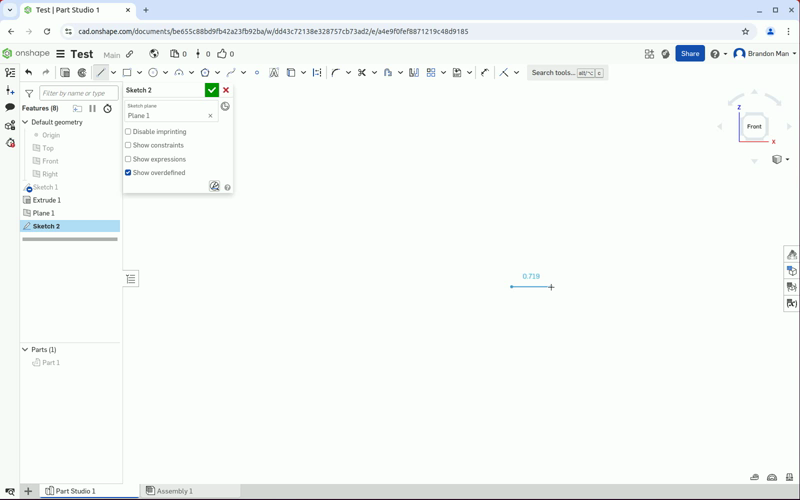
scroll(-6)
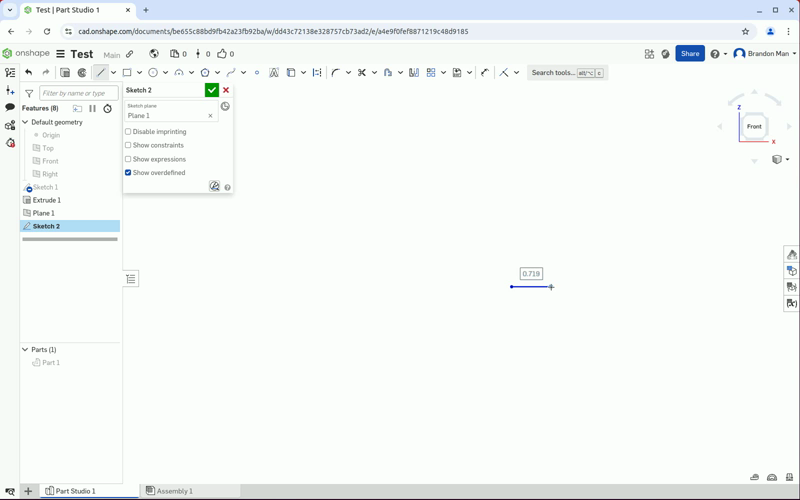
scroll(-6)
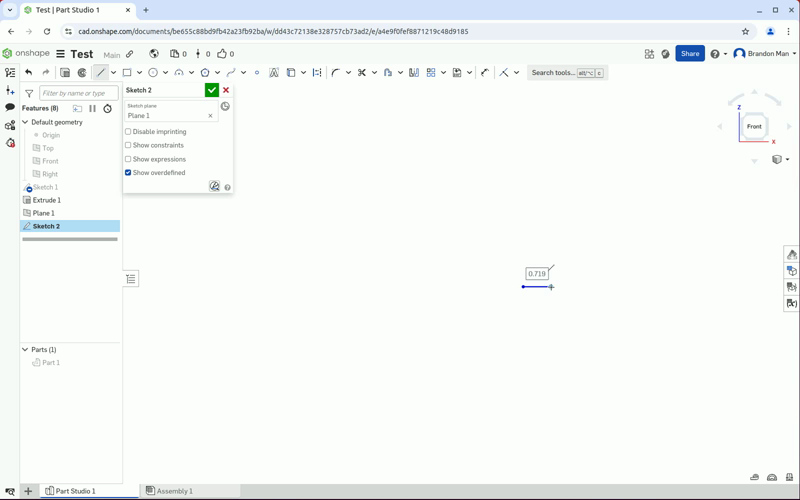
scroll(-6)
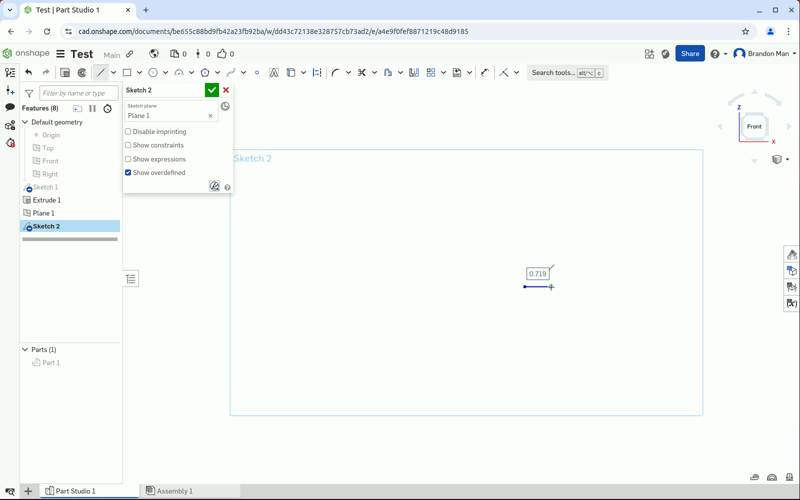
scroll(-6)
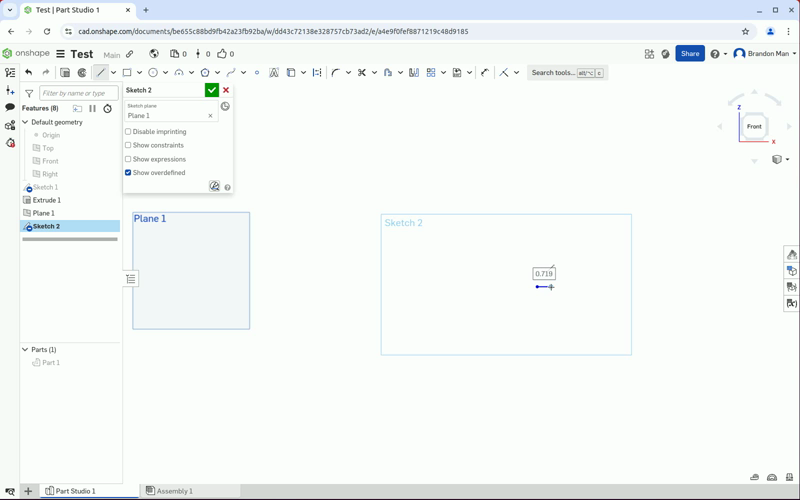
scroll(-6)
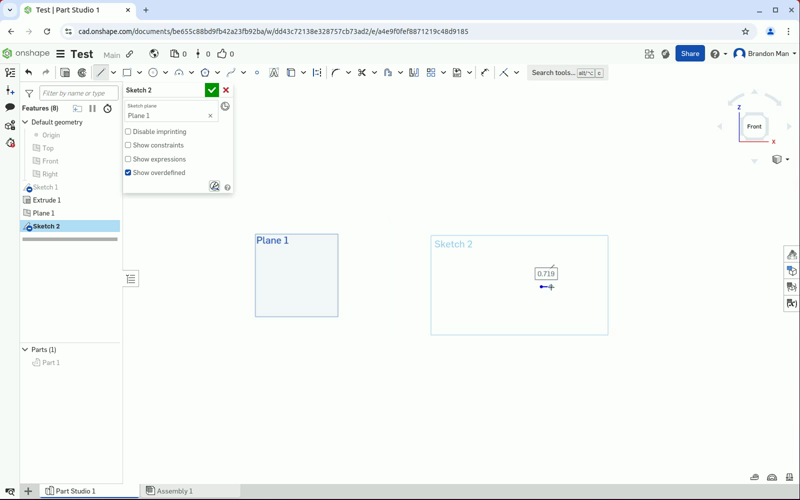
scroll(-6)
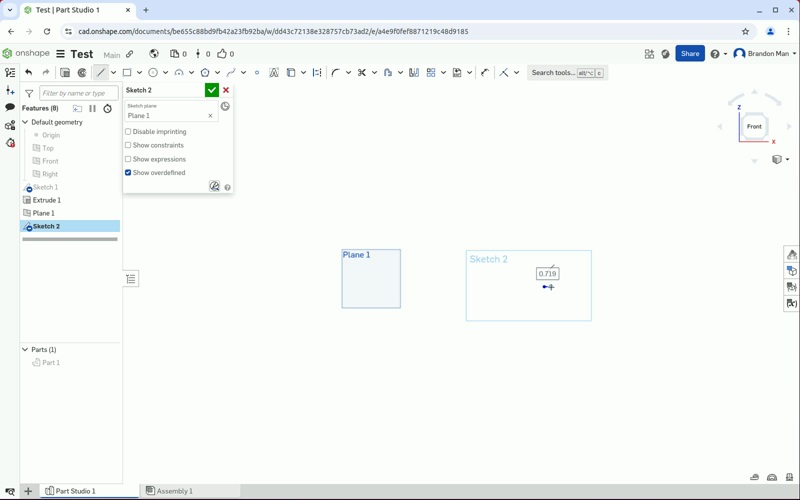
scroll(-6)
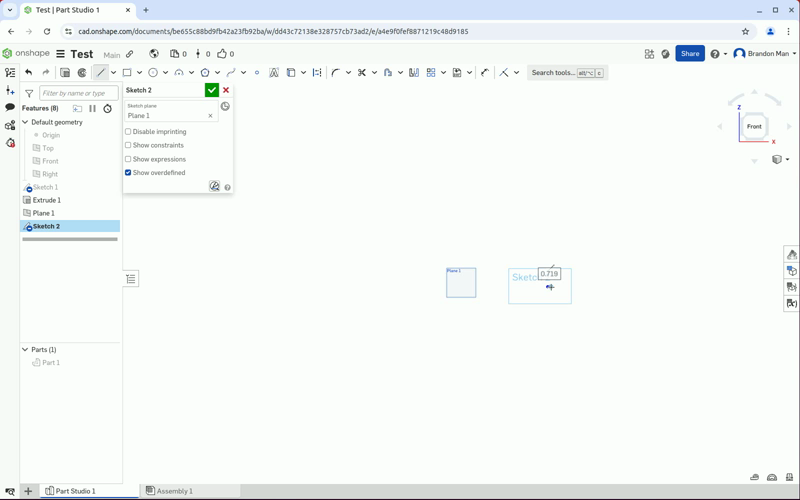
key_up(shift)
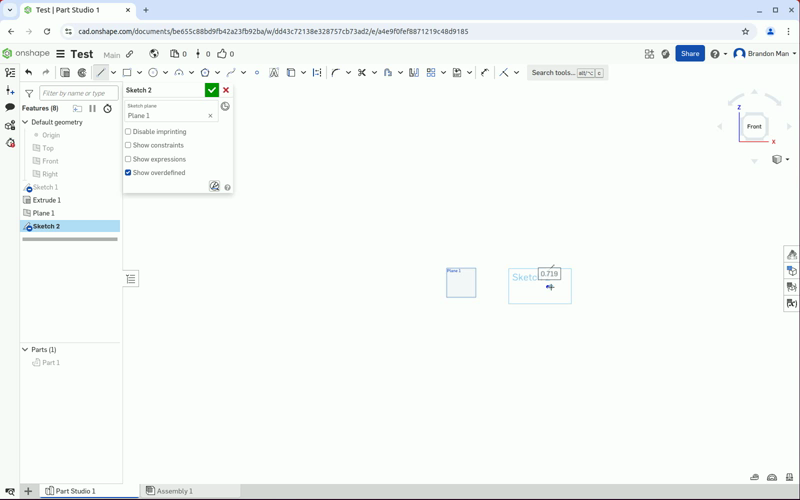
key_down(shift)
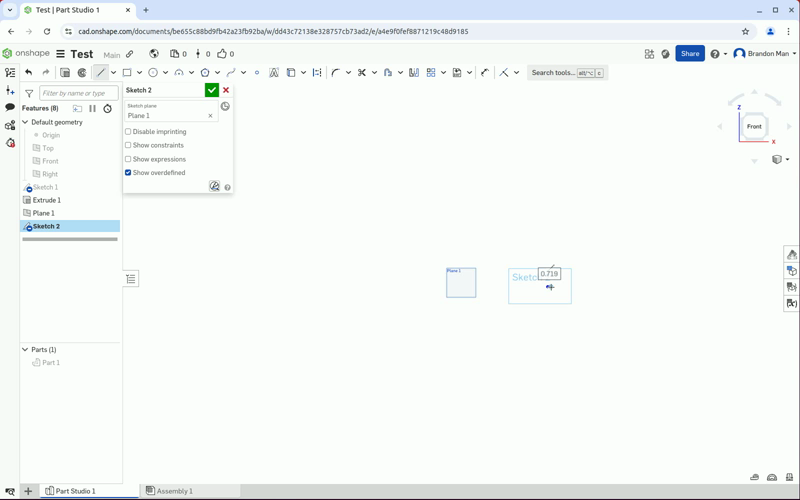
mouse_move(581, 286)
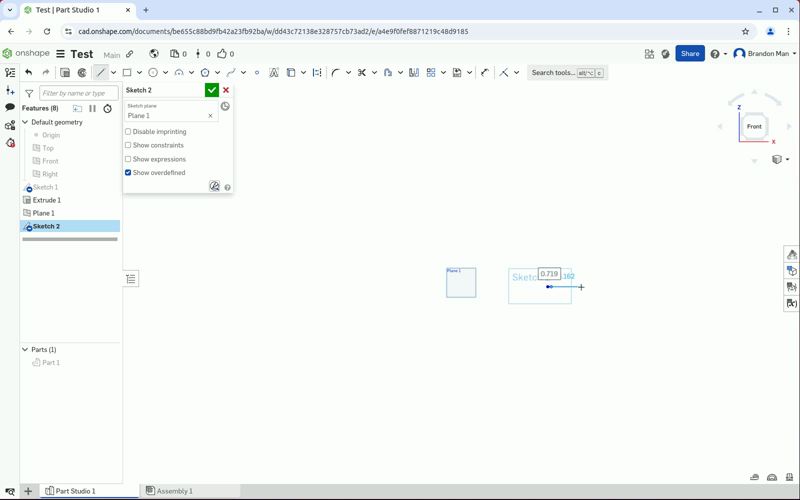
mouse_move(551, 278)
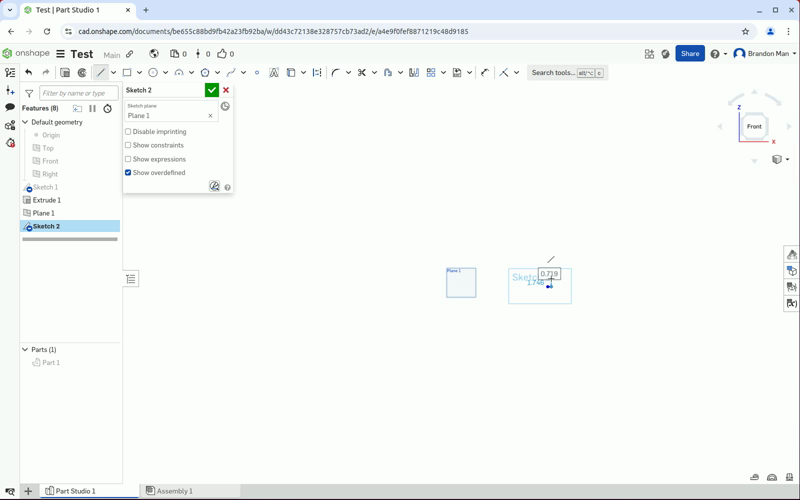
click(551, 278)
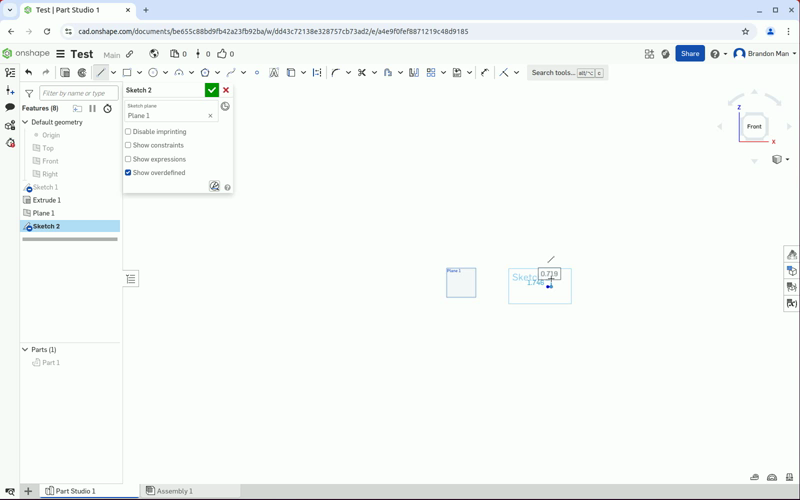
key_up(shift)
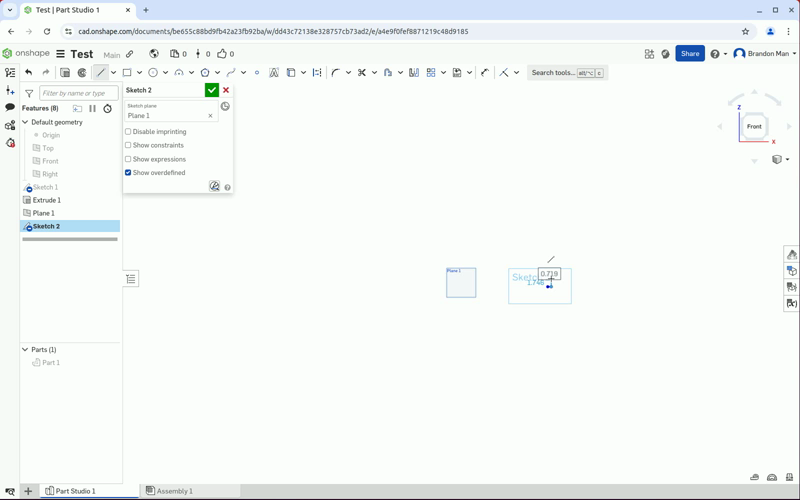
key_down(shift)
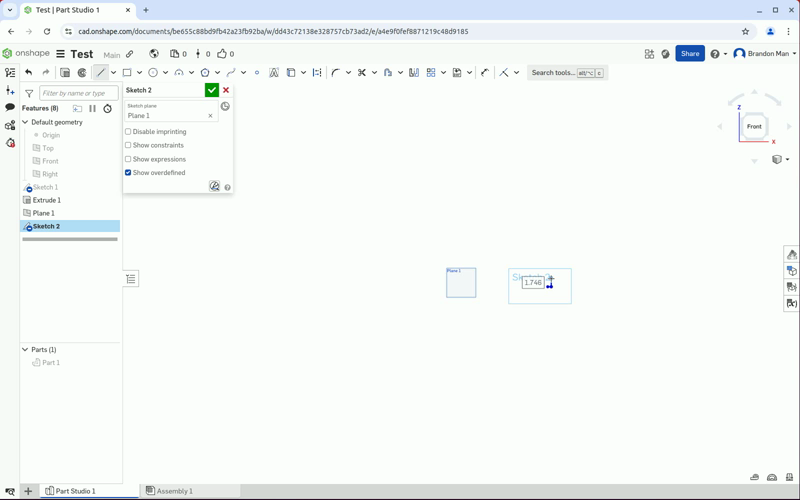
mouse_move(581, 278)
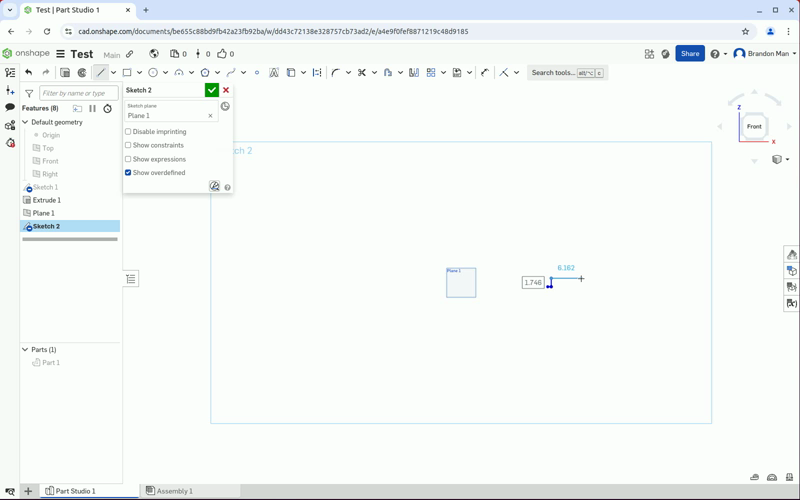
mouse_move(547, 278)
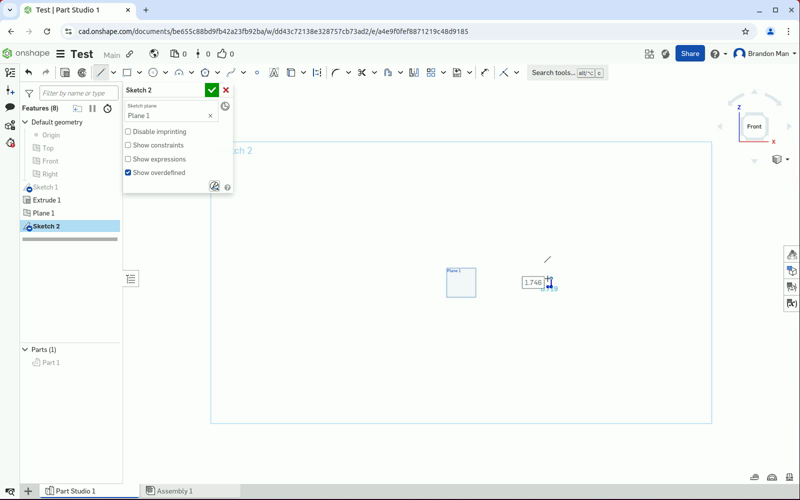
scroll(6)
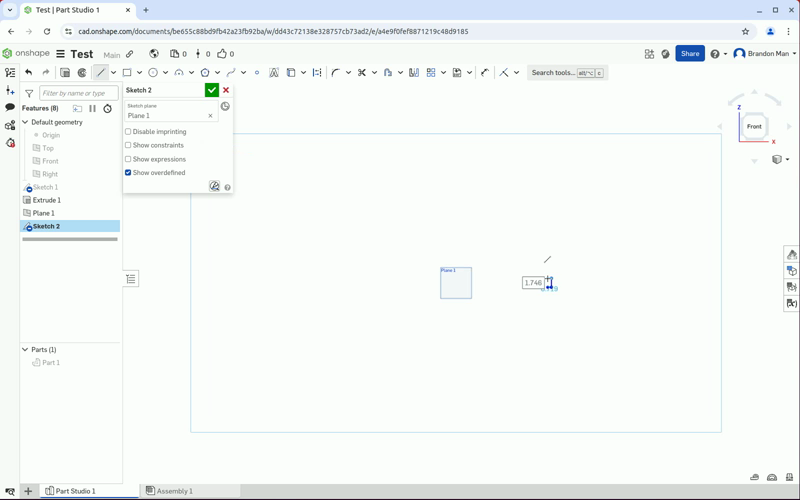
scroll(6)
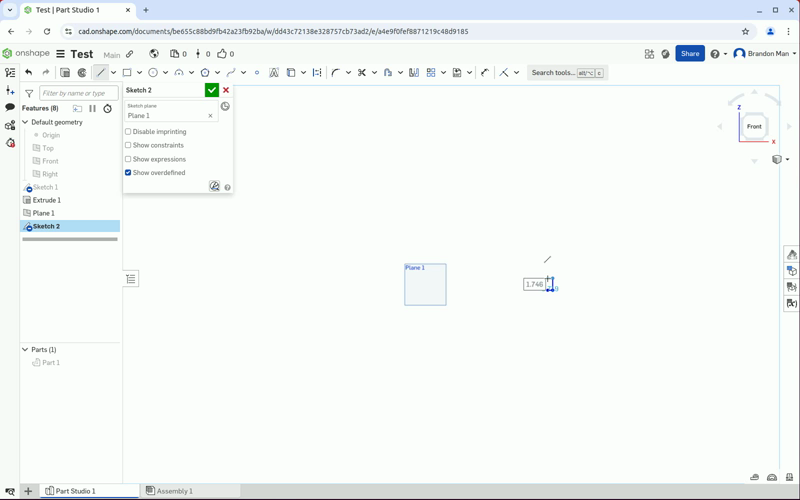
scroll(6)
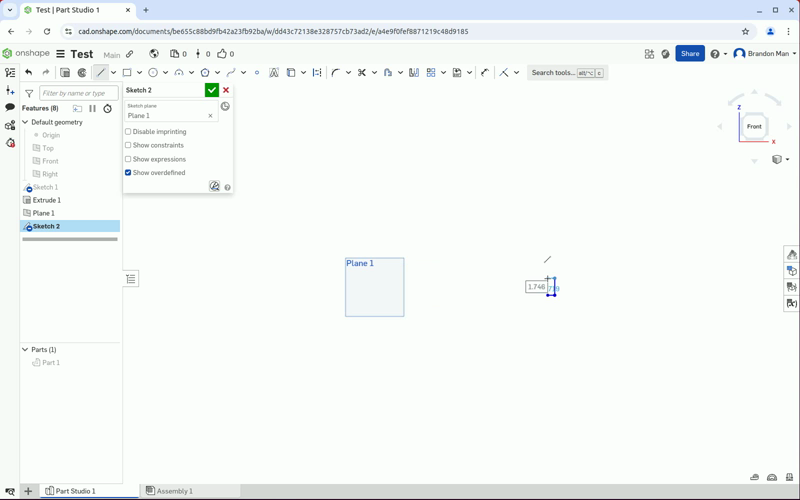
scroll(6)
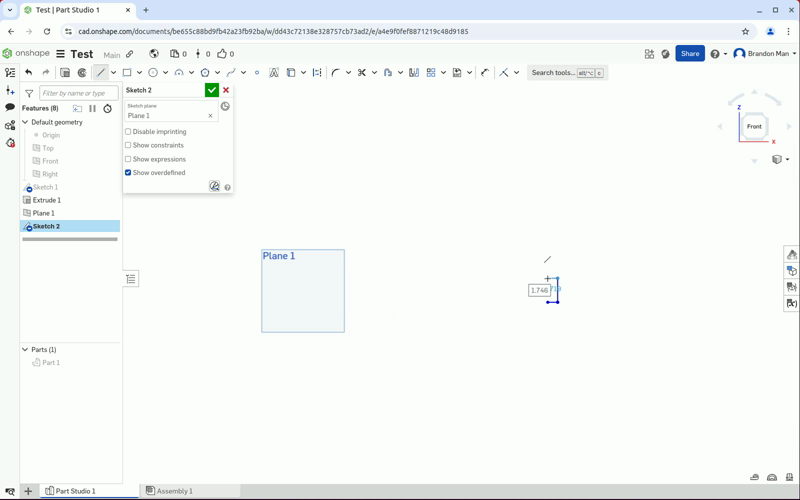
scroll(6)
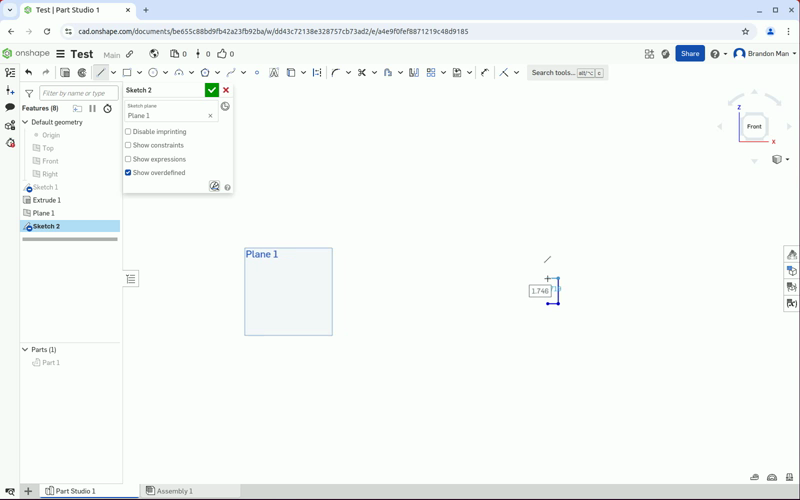
scroll(6)
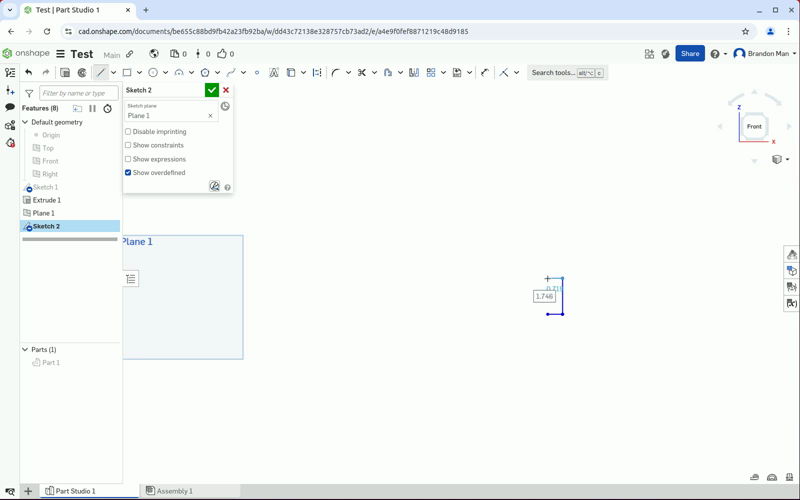
scroll(6)
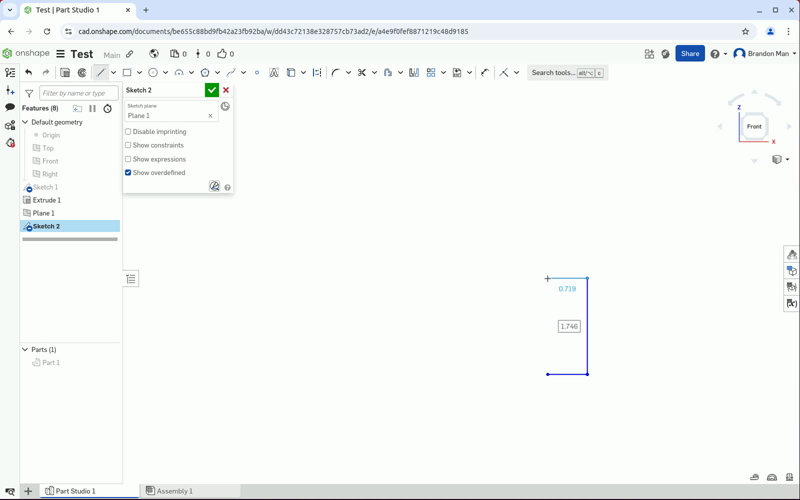
click(547, 278)
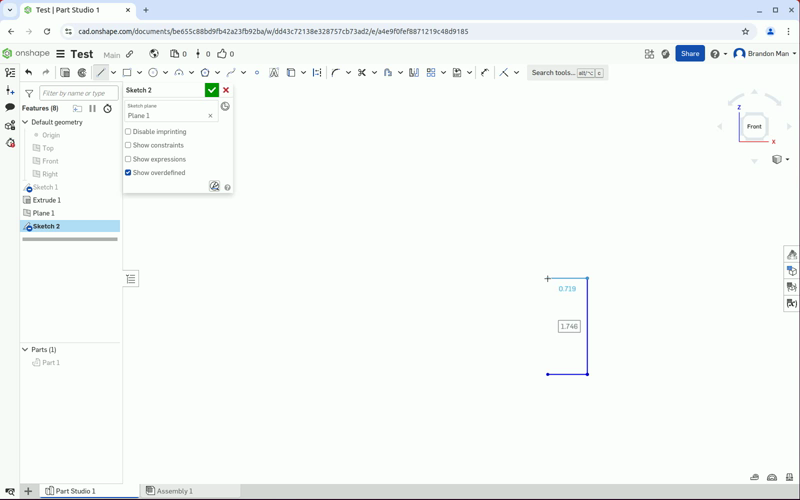
scroll(-6)
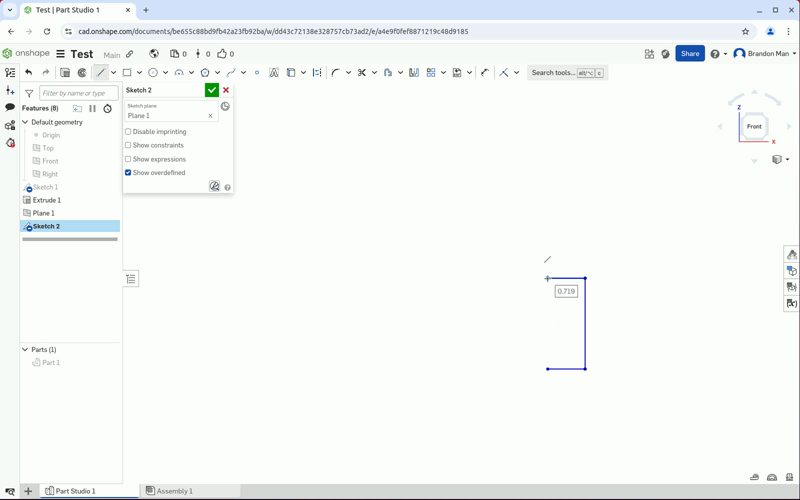
scroll(-6)
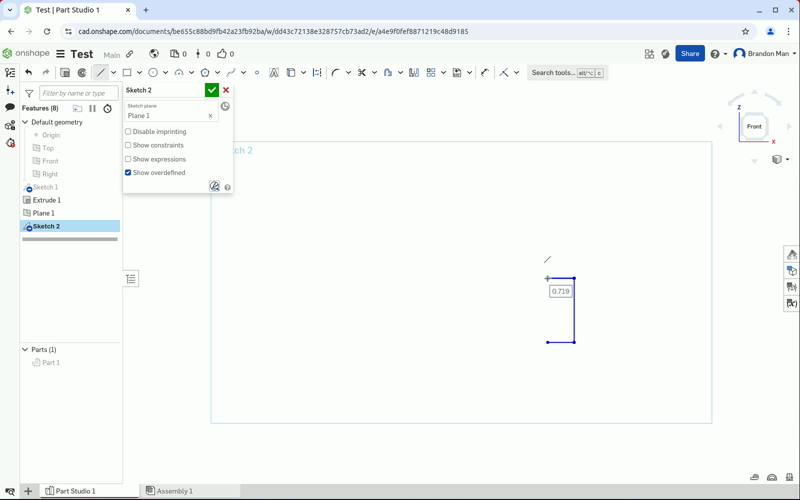
scroll(-6)
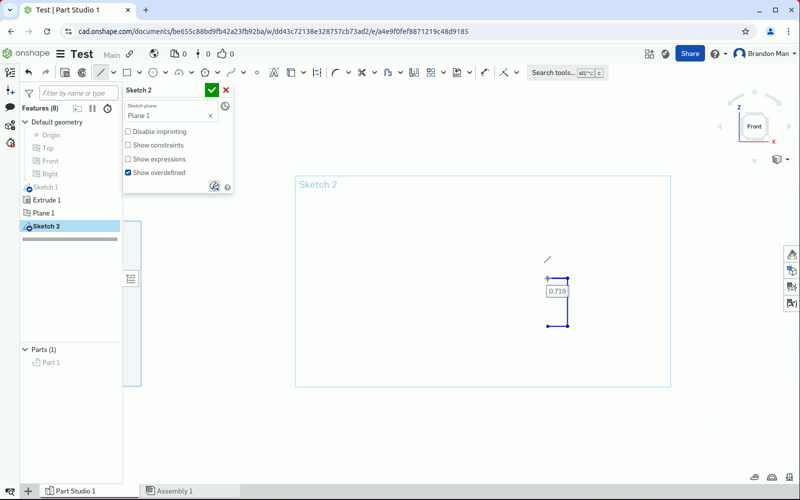
scroll(-6)
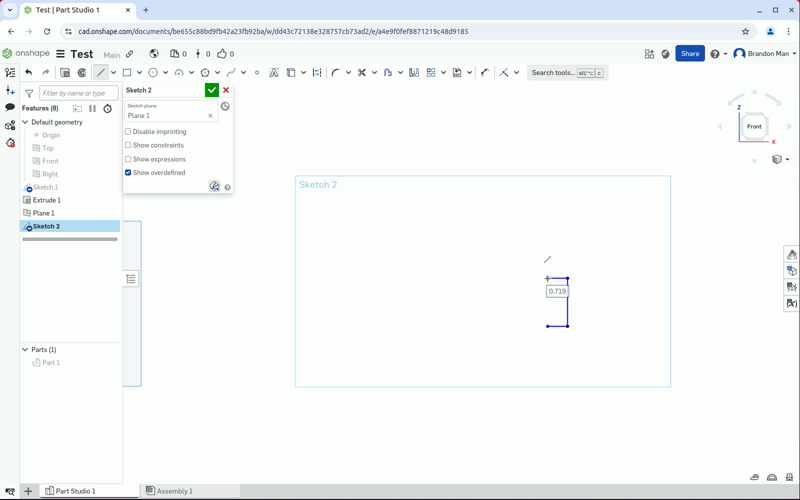
scroll(-6)
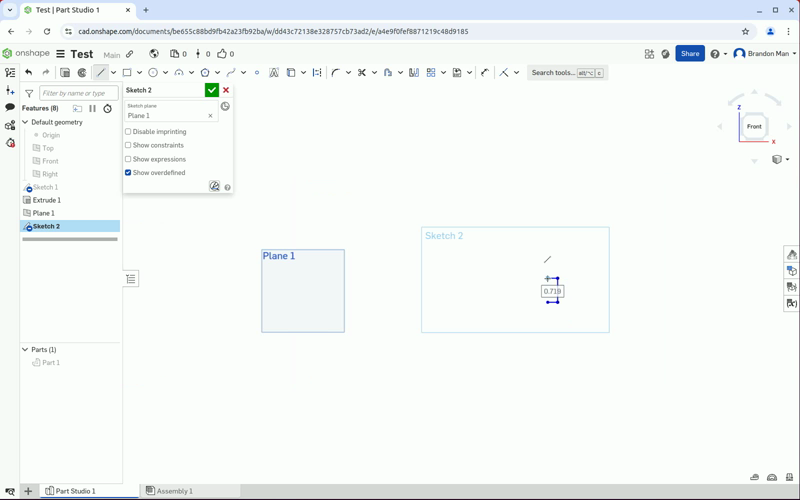
scroll(-6)
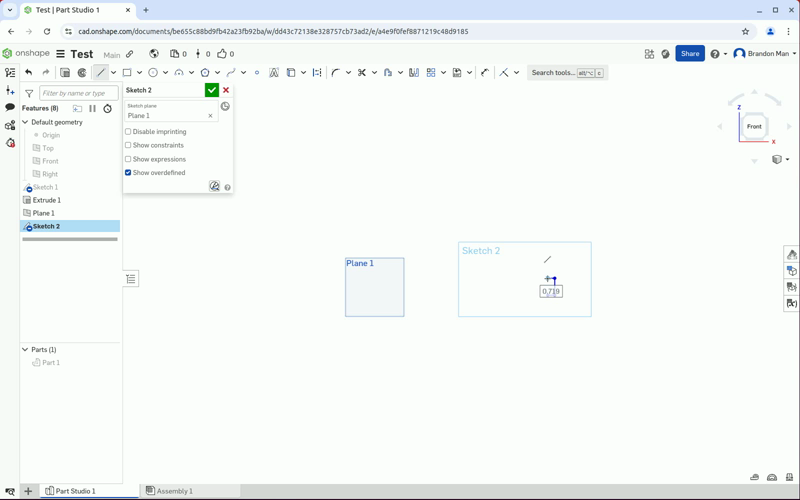
scroll(-6)
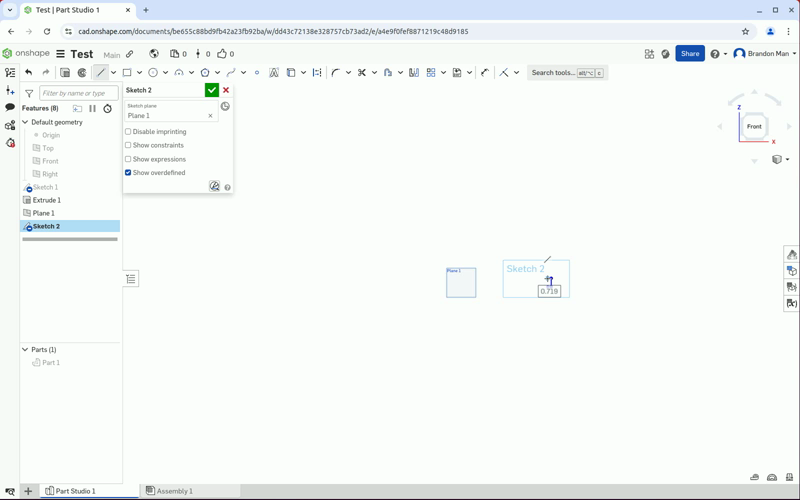
key_up(shift)
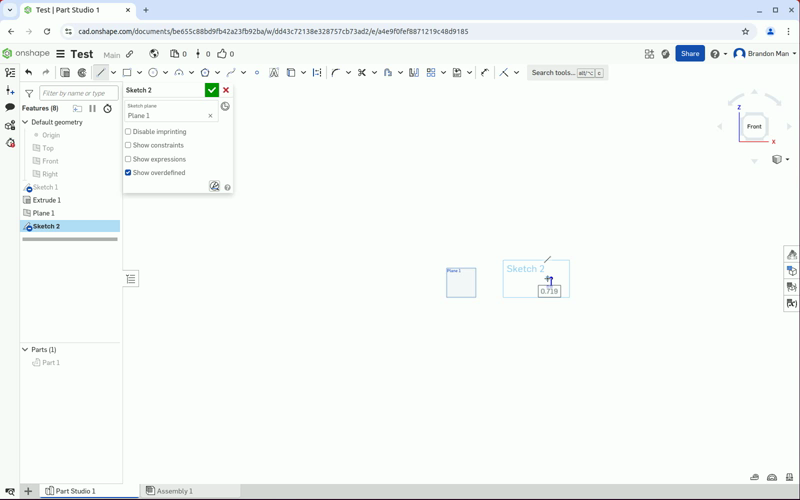
mouse_move(577, 278)
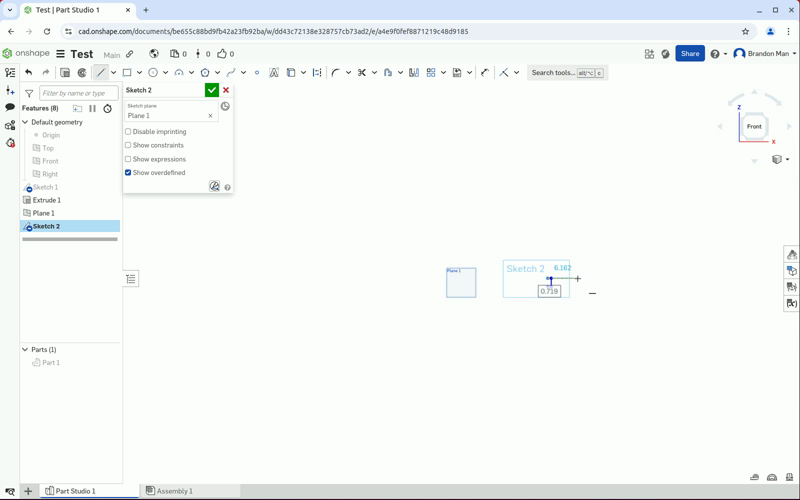
key_down(shift)
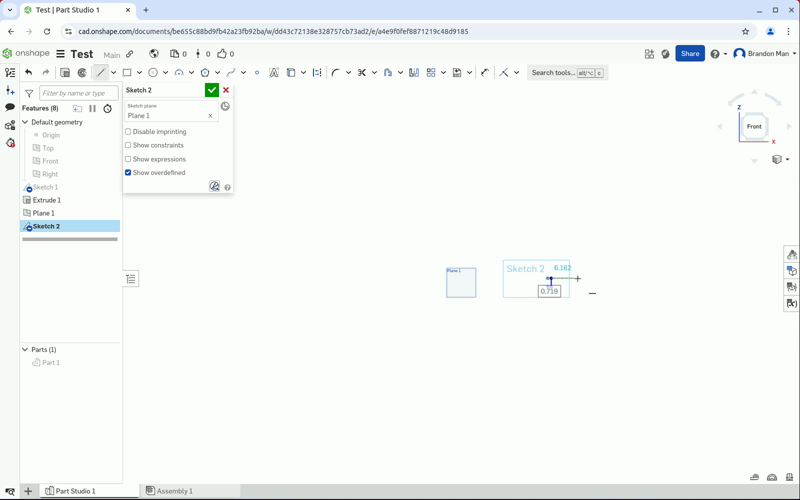
mouse_move(547, 286)
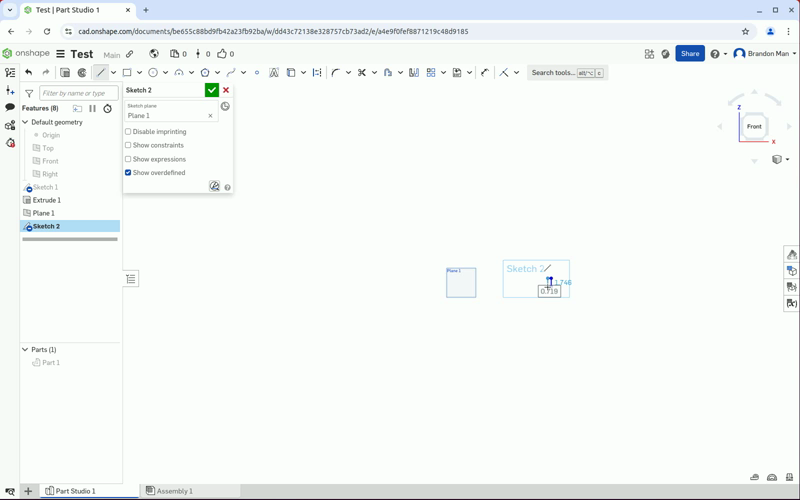
scroll(6)
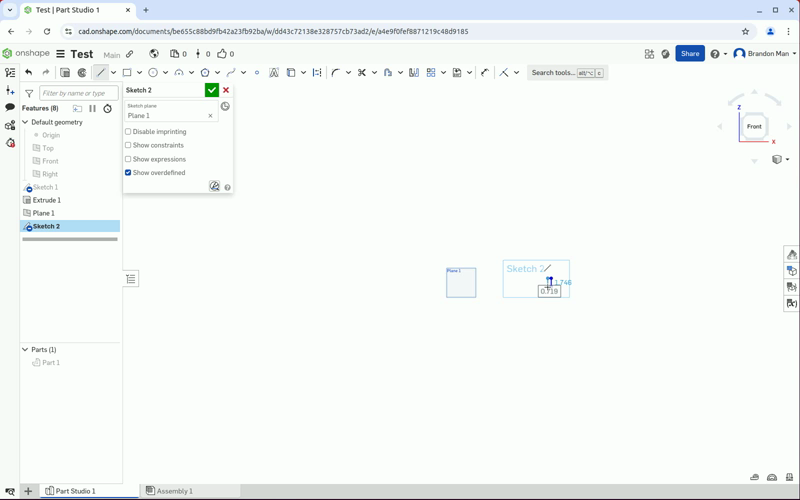
scroll(6)
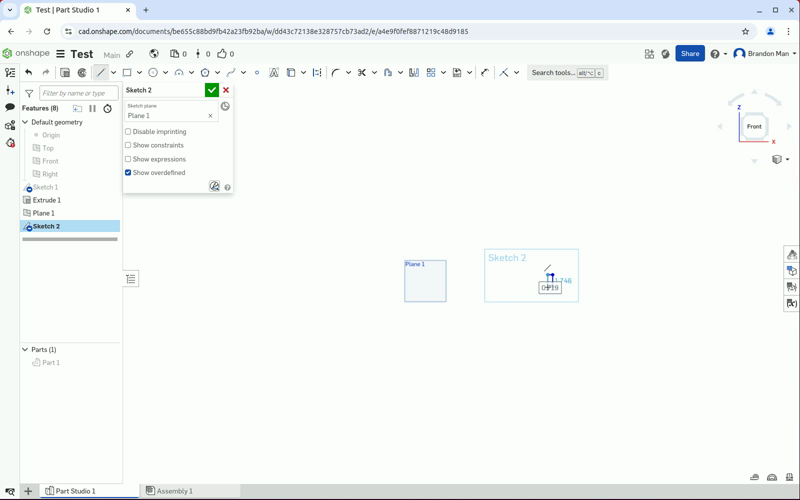
scroll(6)
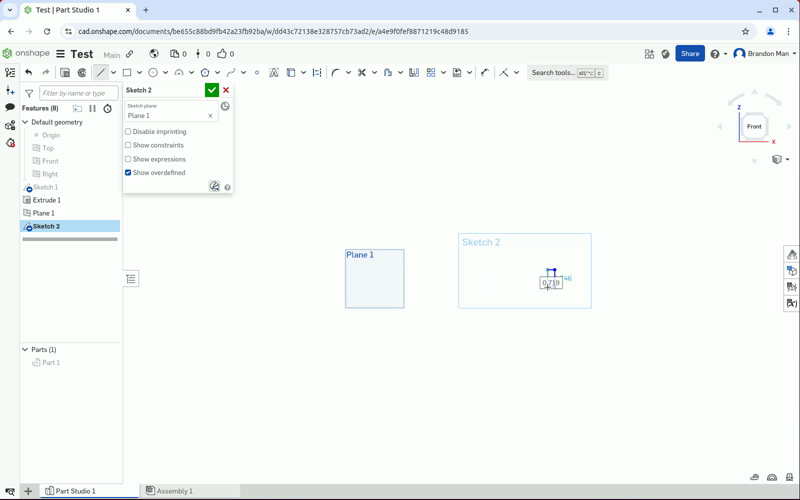
scroll(6)
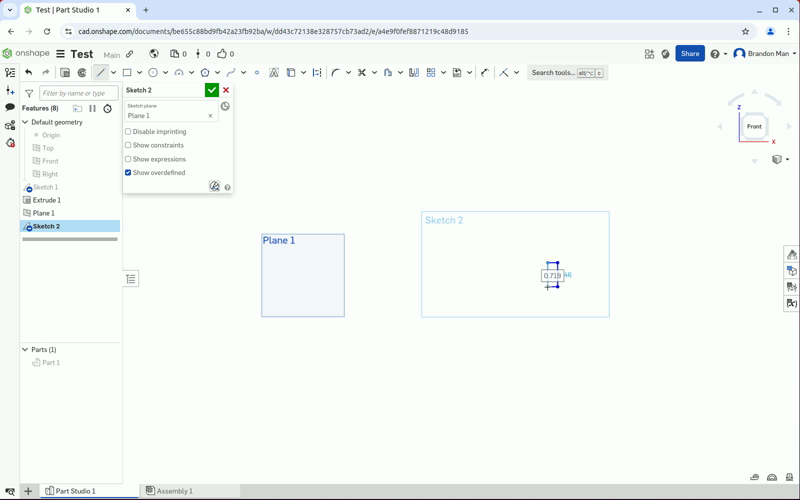
scroll(6)
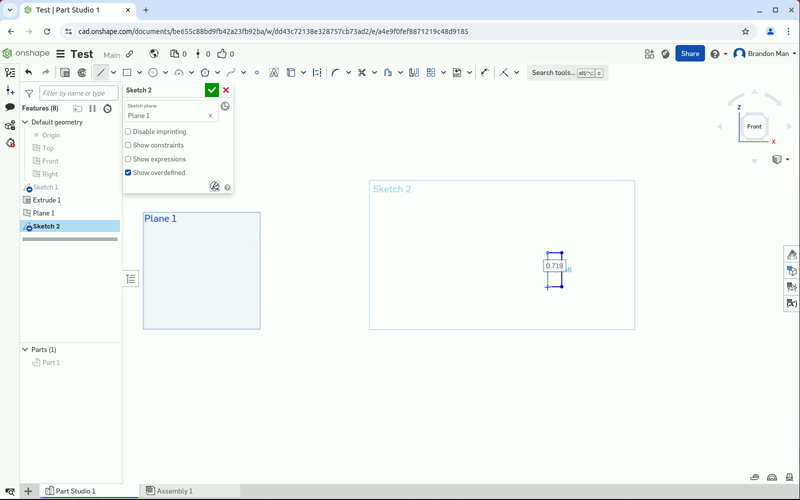
scroll(6)
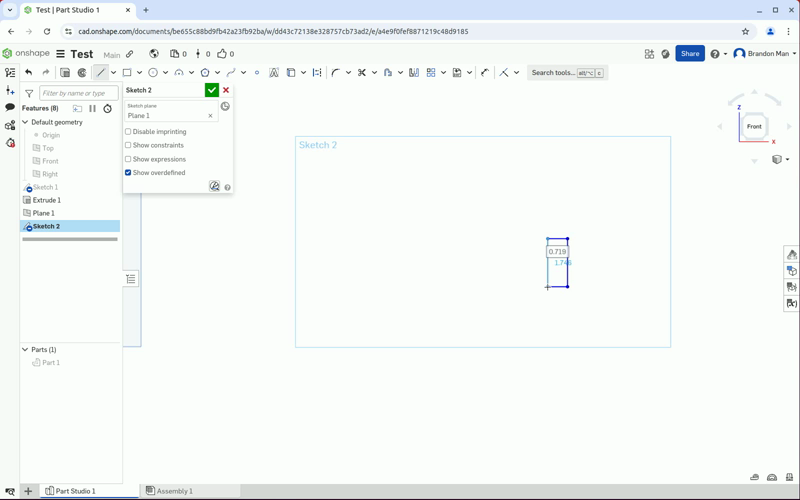
scroll(6)
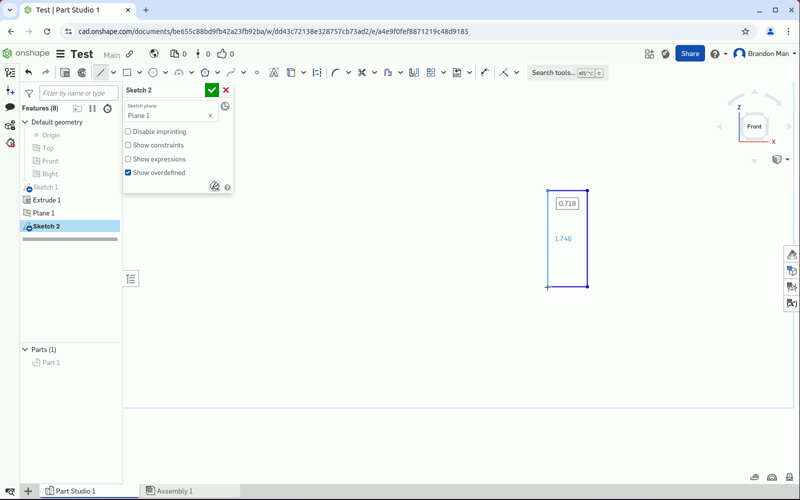
key_up(shift)
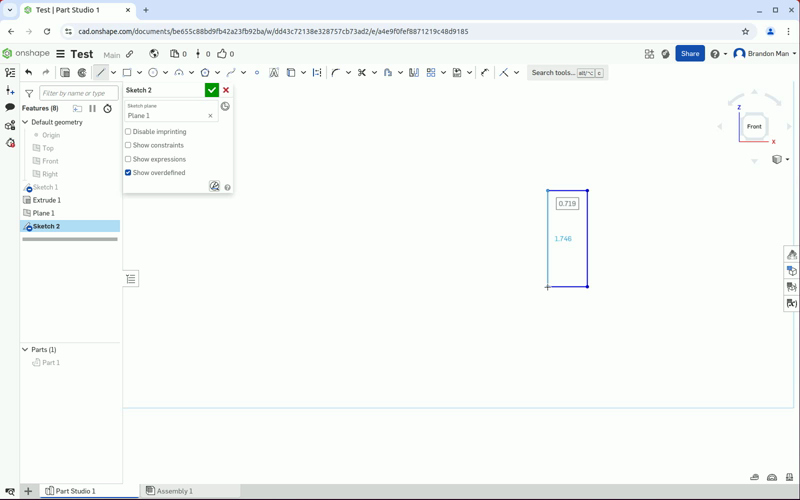
click(547, 286)
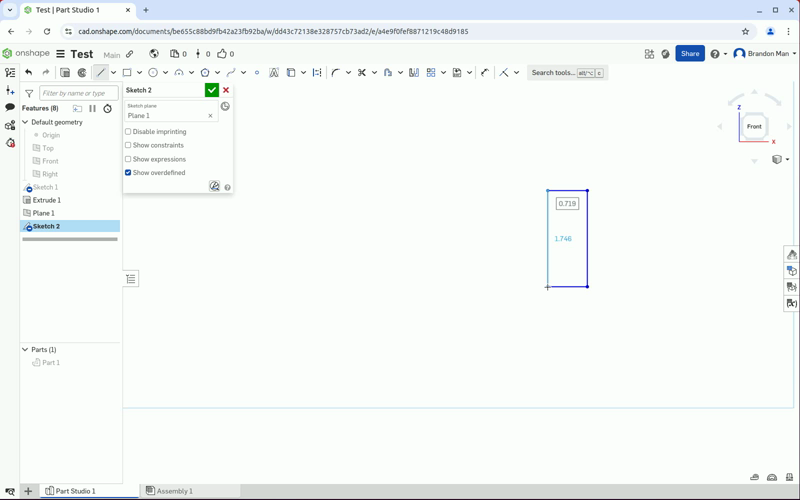
scroll(-6)
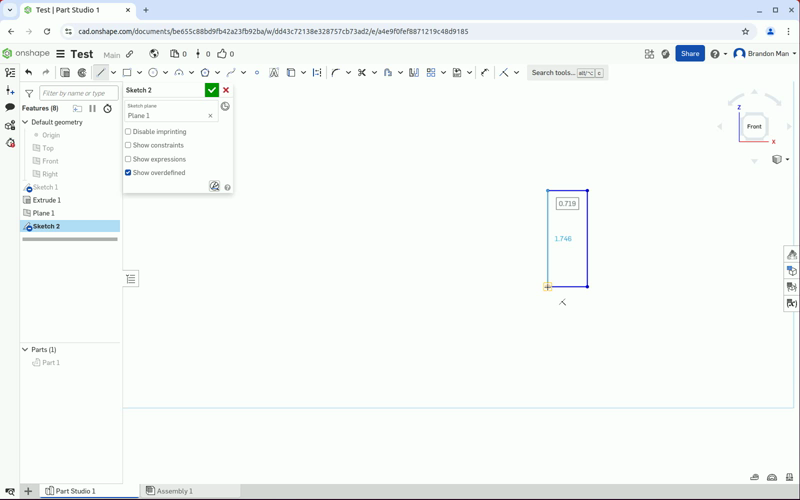
scroll(-6)
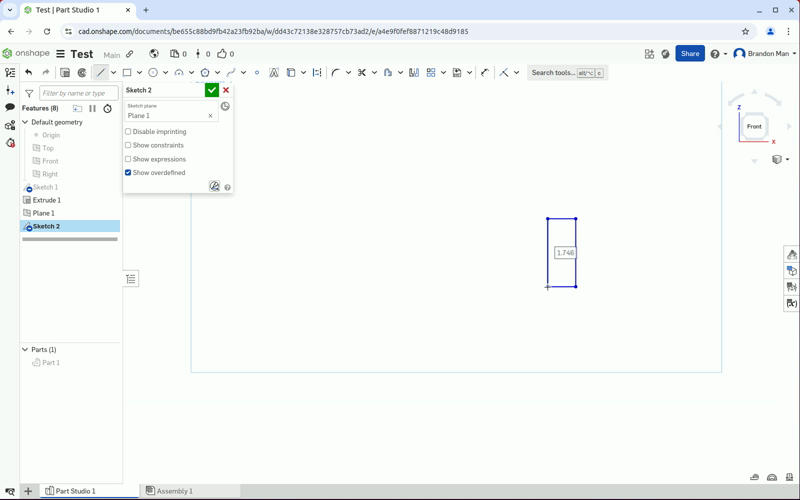
scroll(-6)
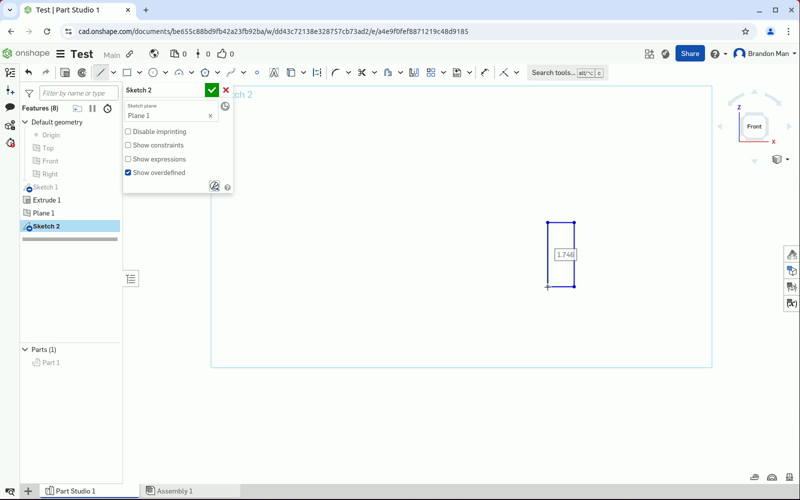
scroll(-6)
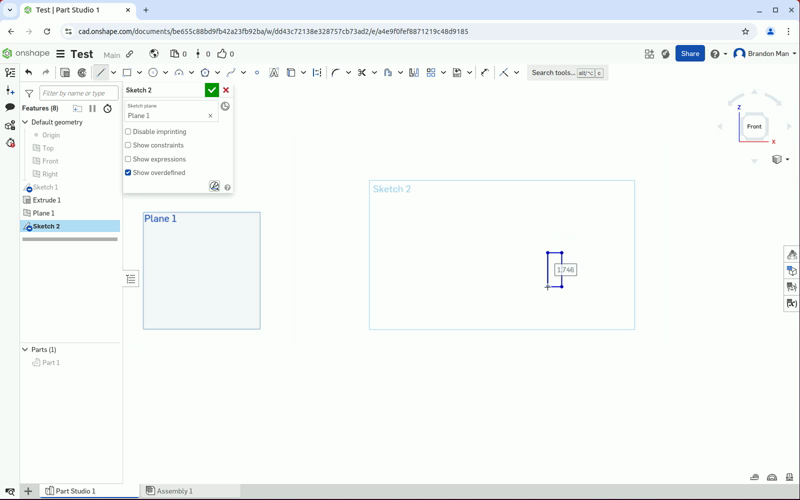
scroll(-6)
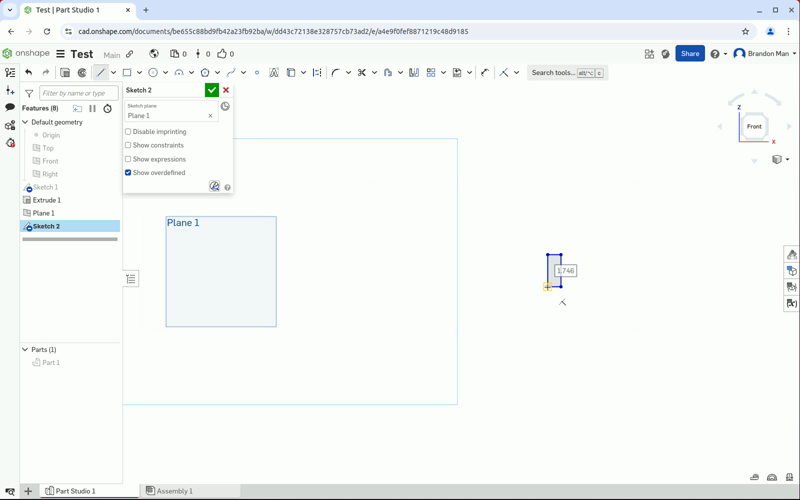
scroll(-6)
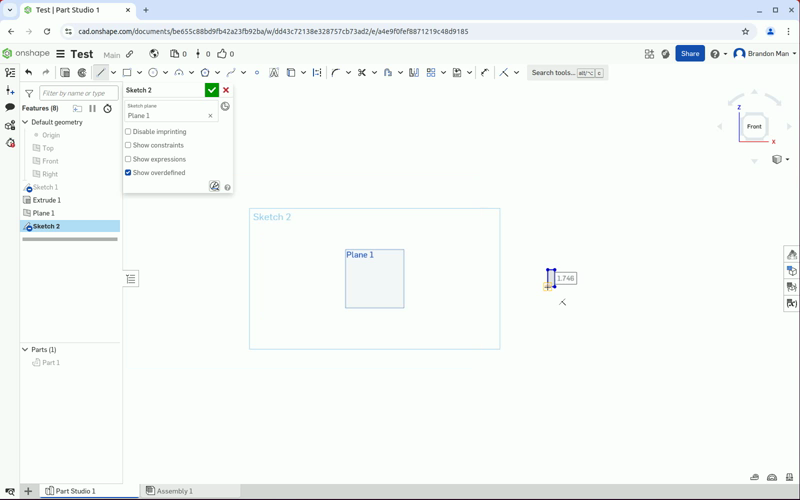
scroll(-6)
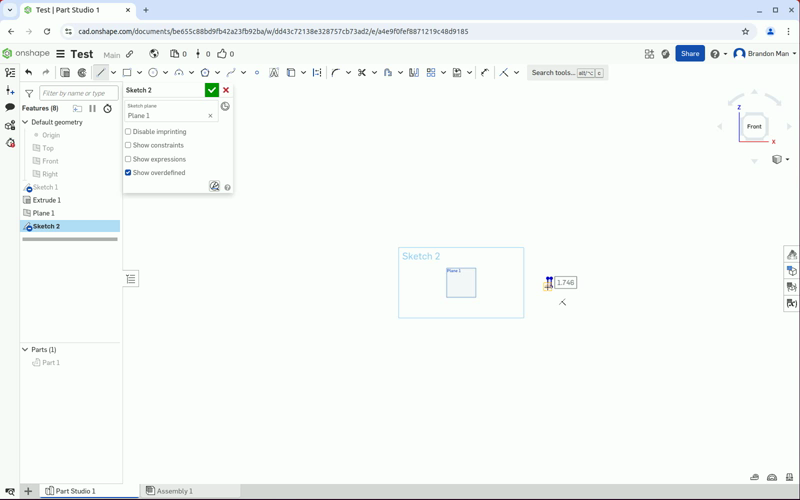
key(esc)
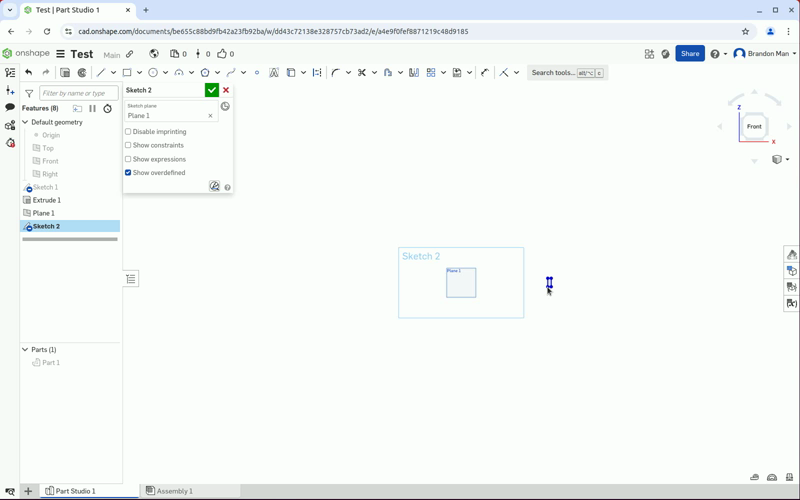
mouse_move(551, 279)
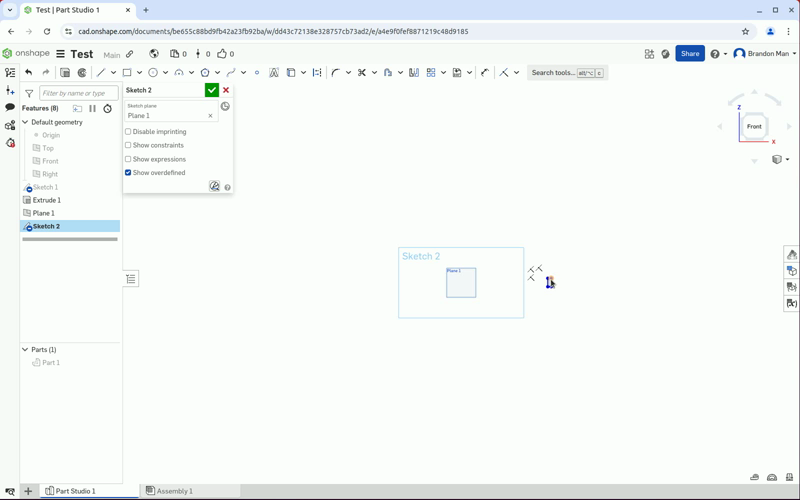
scroll(6)
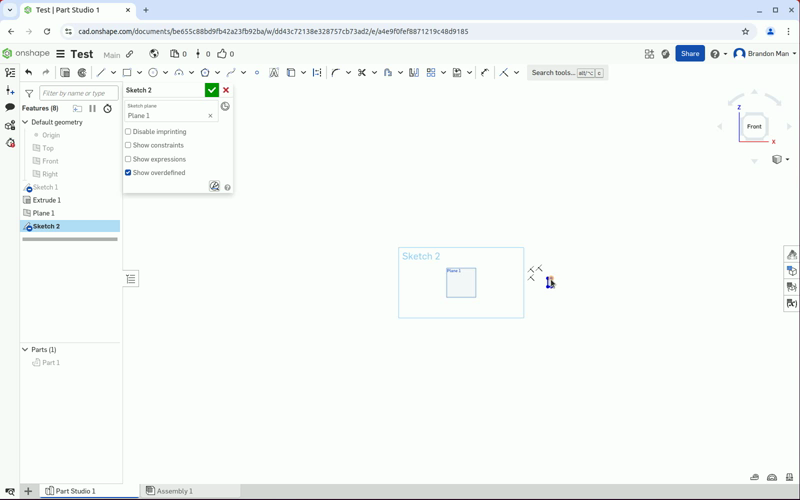
scroll(6)
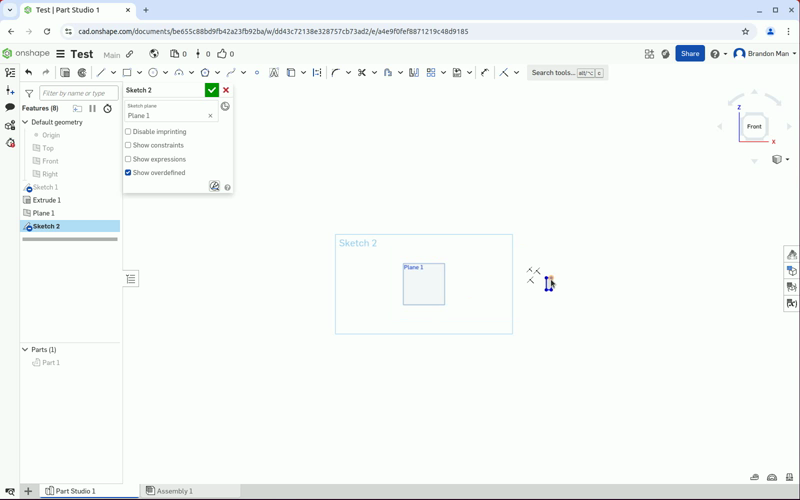
scroll(6)
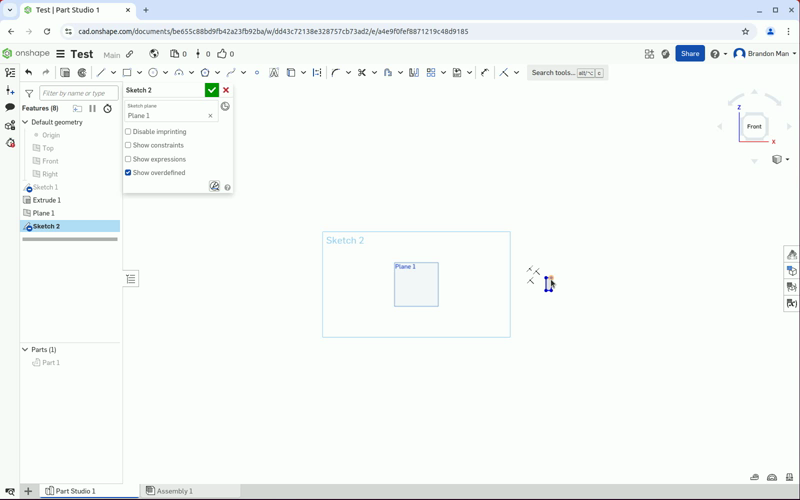
scroll(6)
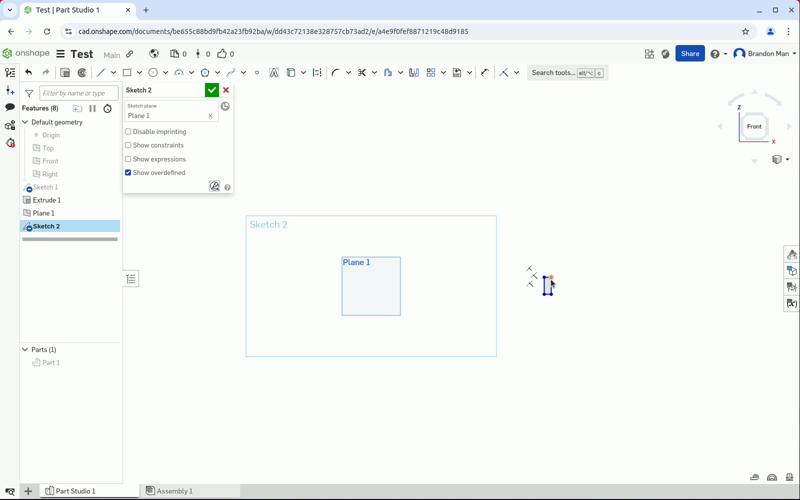
scroll(6)
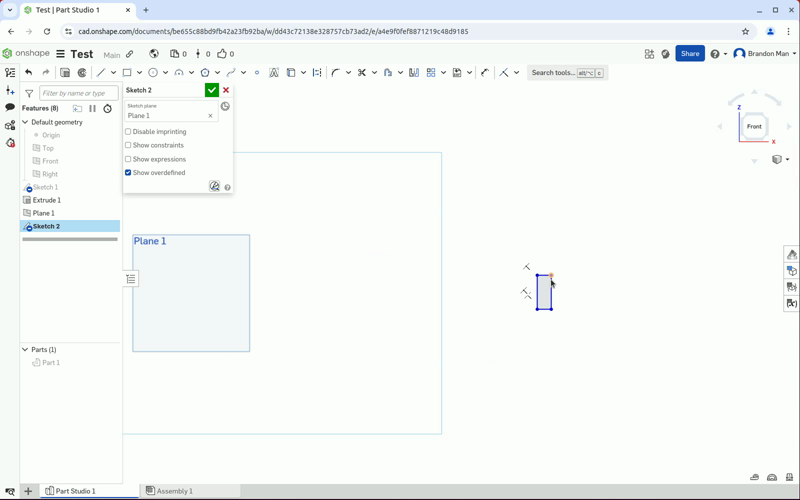
scroll(6)
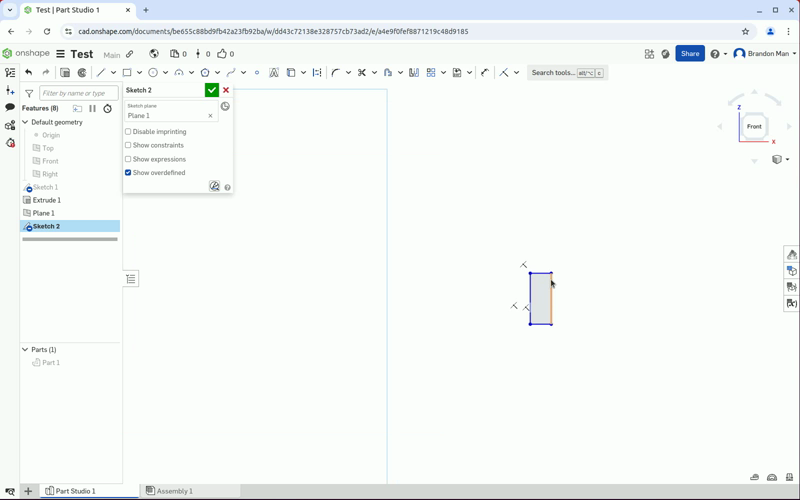
scroll(6)
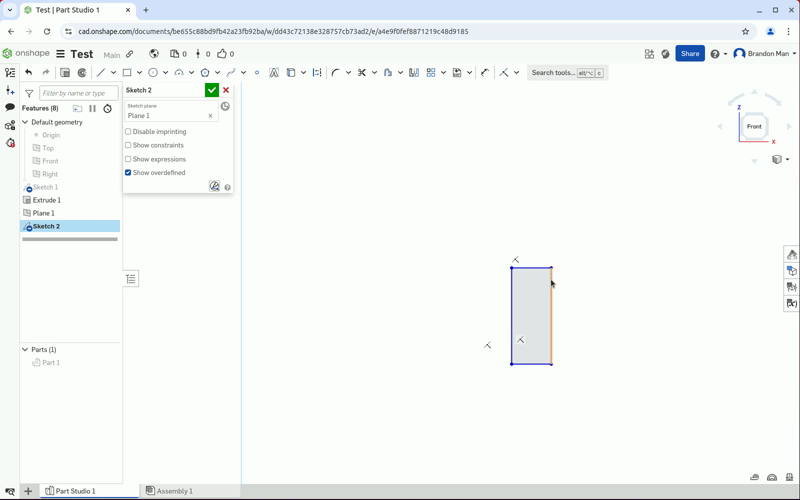
click(551, 279)
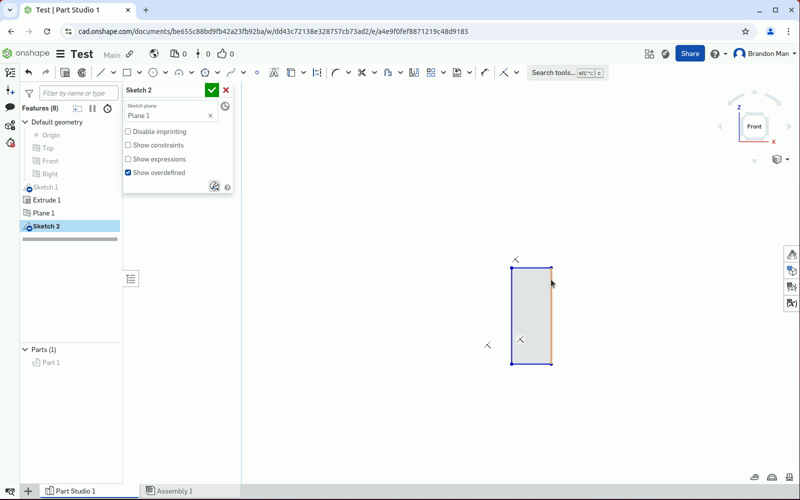
scroll(-6)
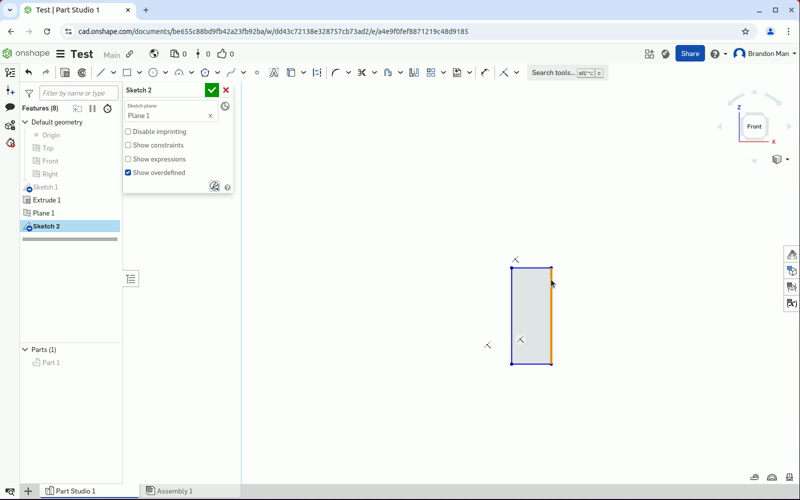
scroll(-6)
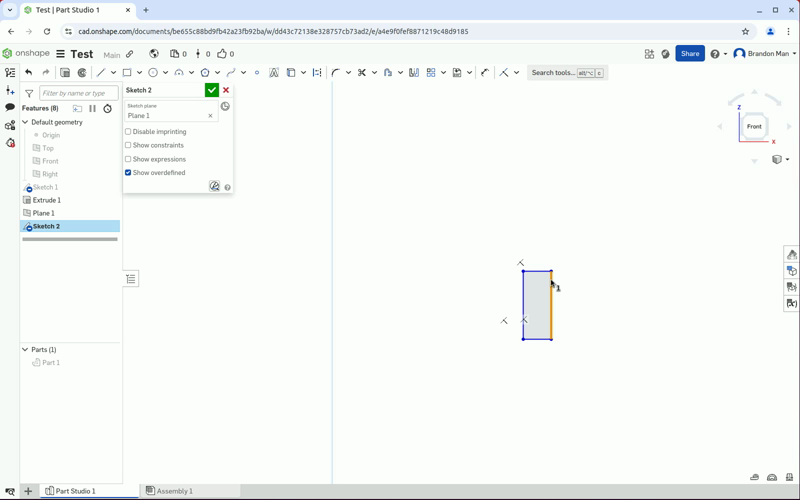
scroll(-6)
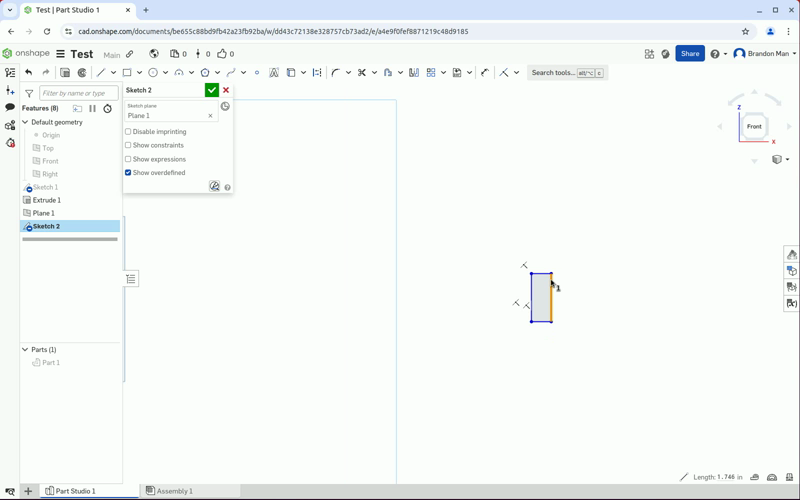
scroll(-6)
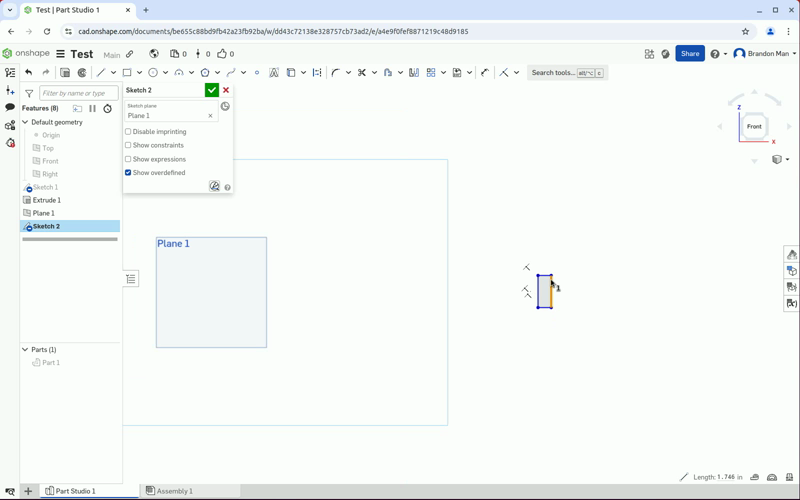
scroll(-6)
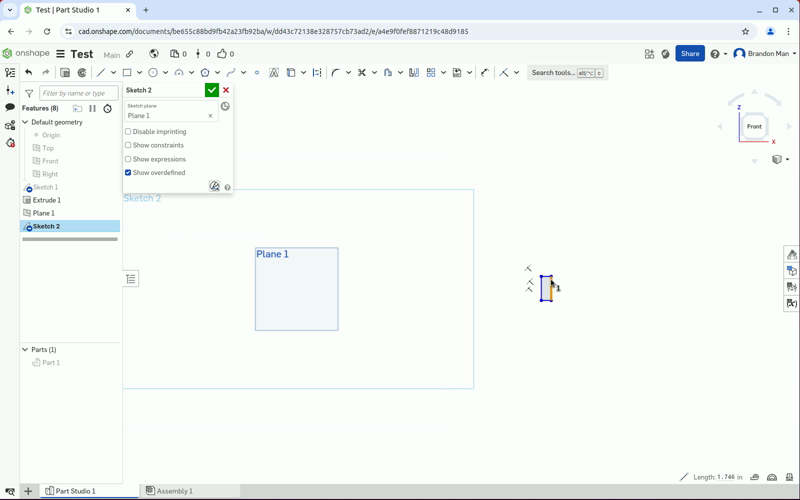
scroll(-6)
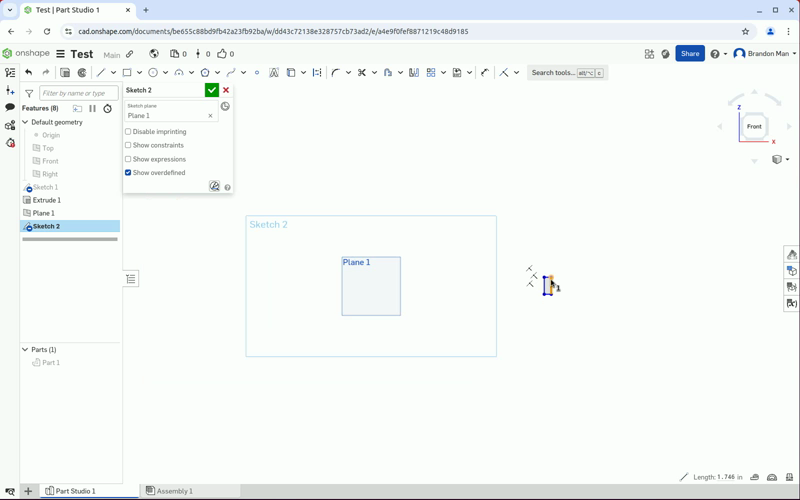
scroll(-6)
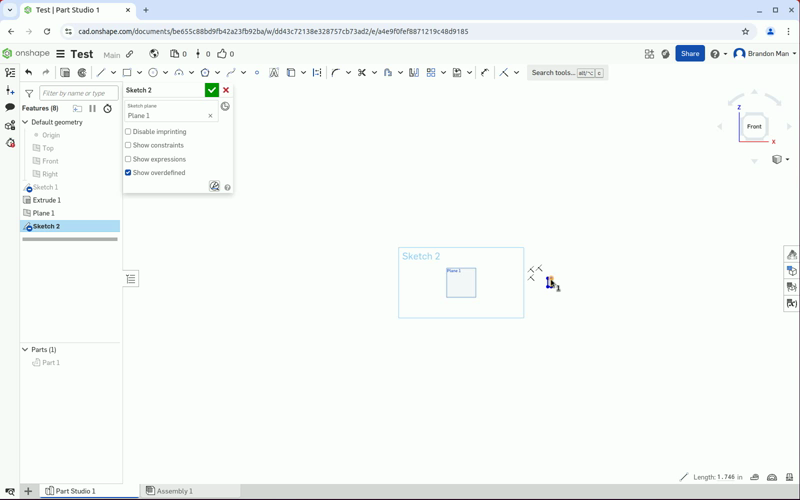
mouse_move(73, 352)
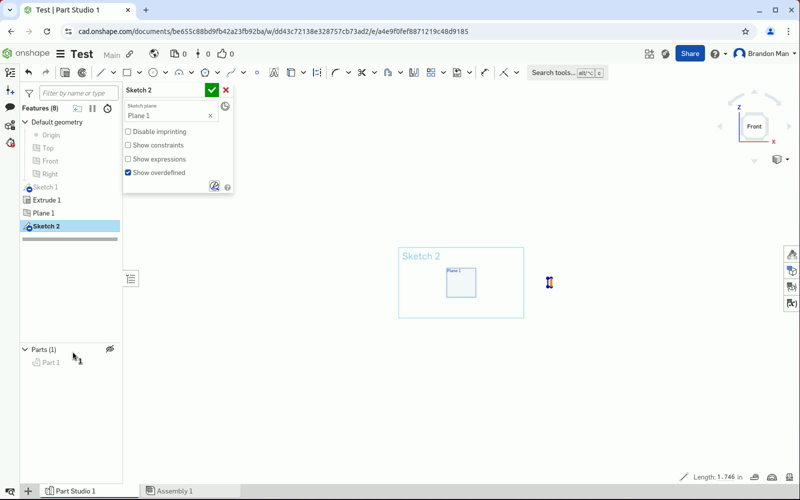
key(shift+y)
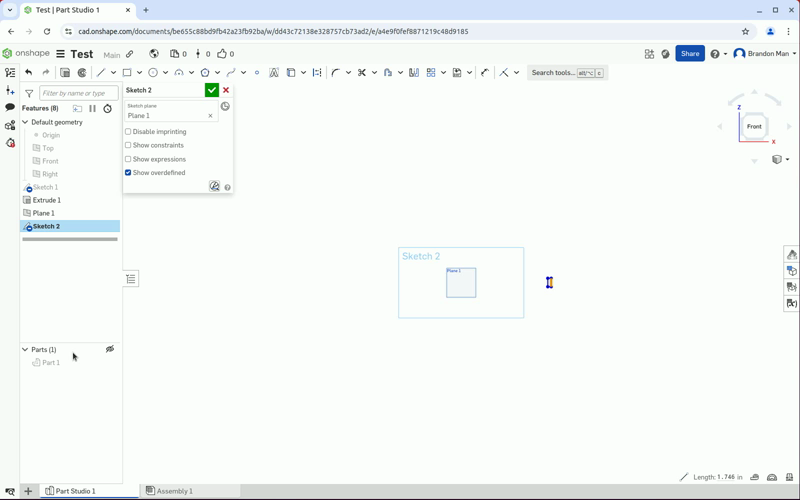
key(shift+e)
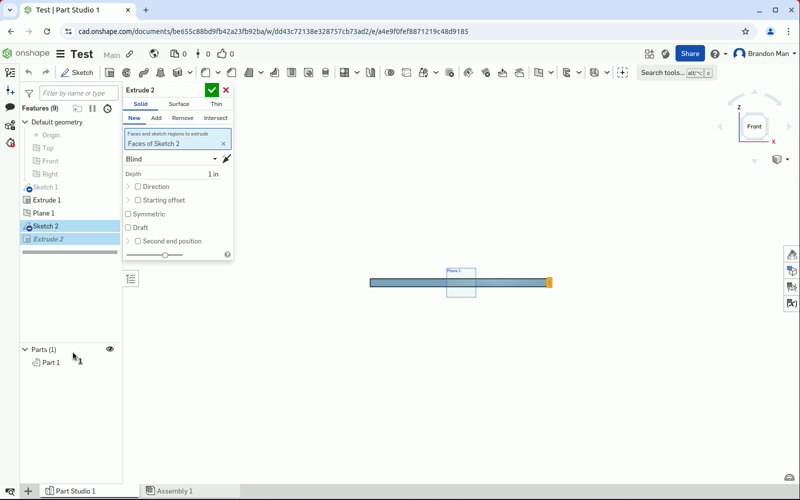
mouse_move(143, 106)
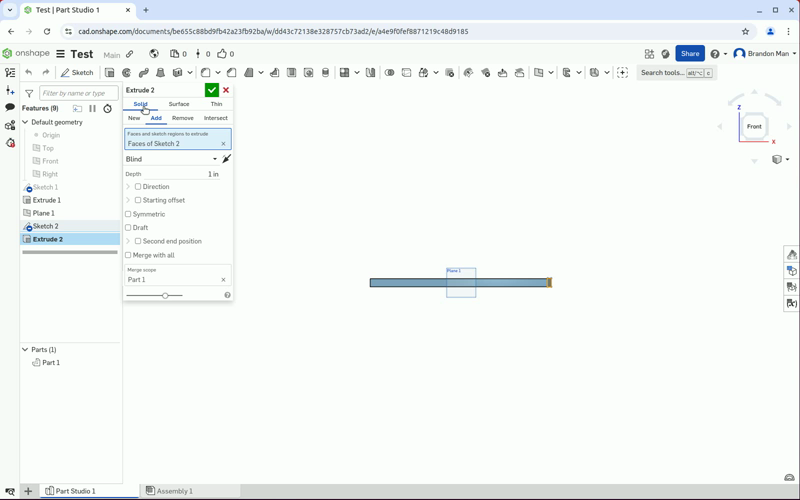
click(143, 106)
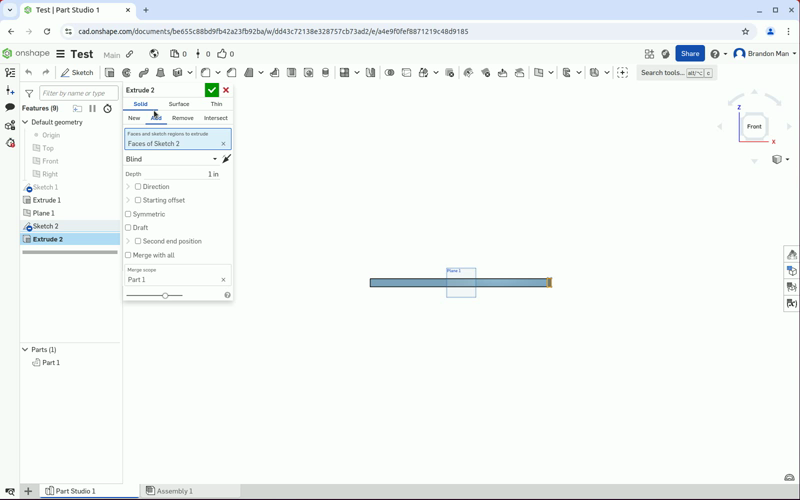
mouse_move(186, 120)
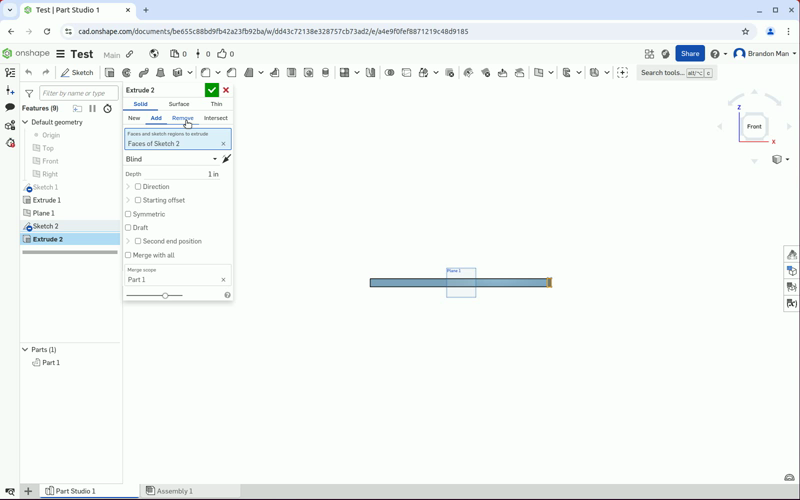
click(186, 120)
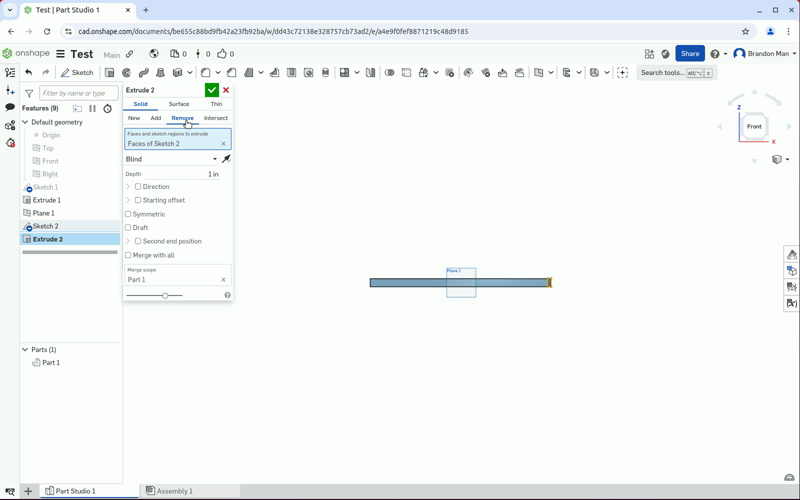
key(tab, 4)
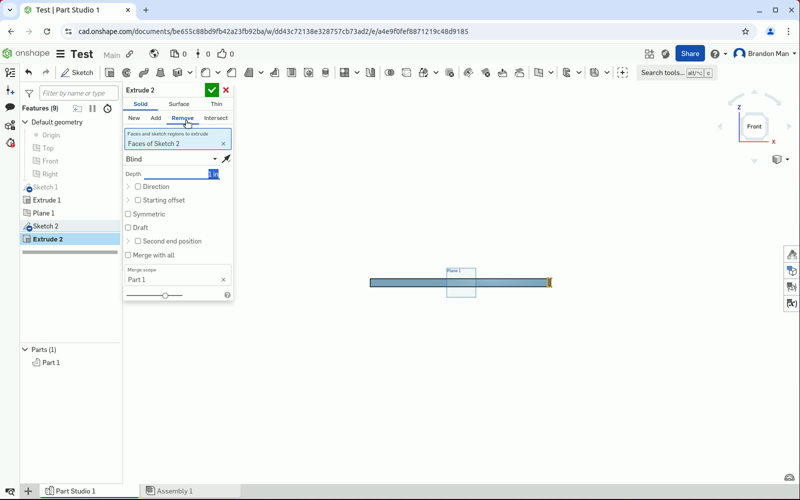
text(1.444)
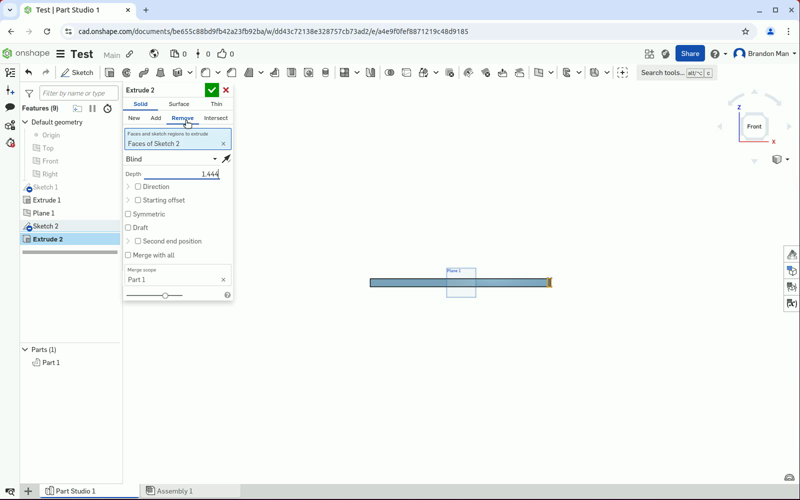
key(tab, 6)
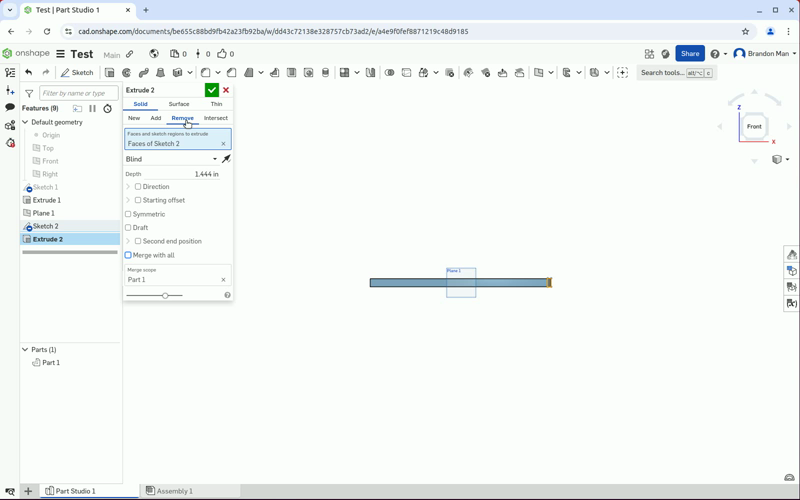
key(space)
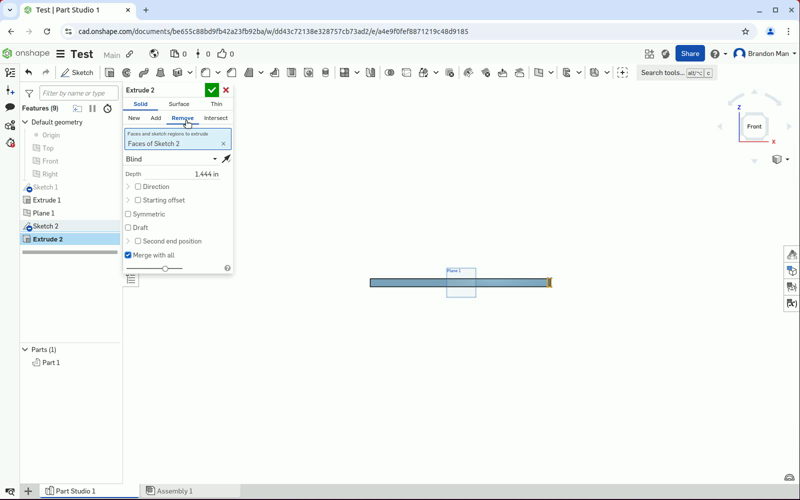
key(enter)
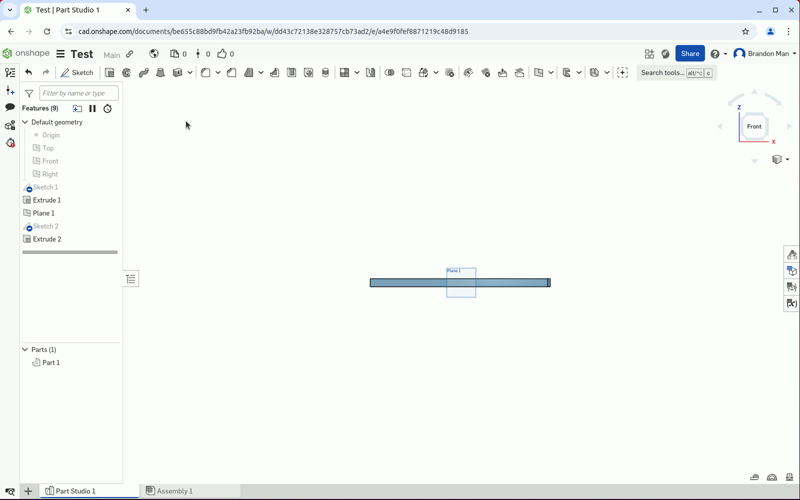
key(shift+h)
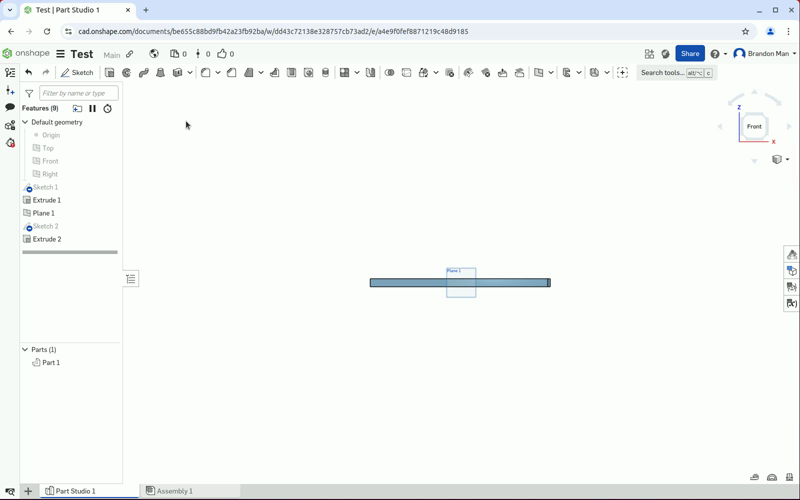
key(shift+h)
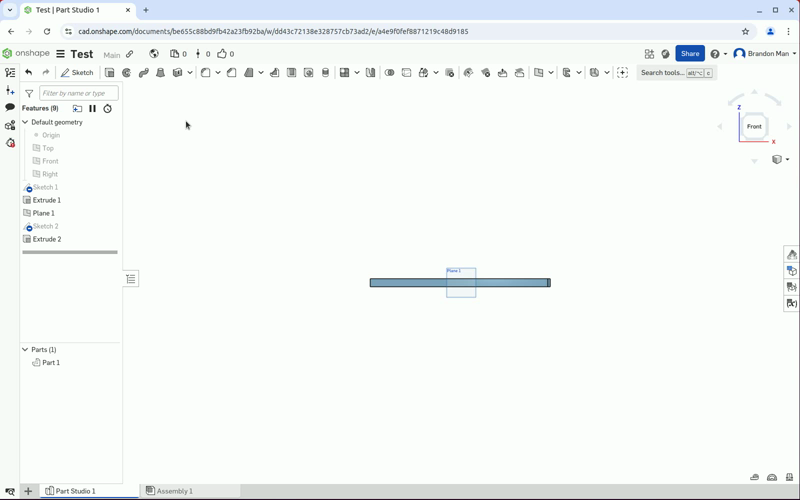
mouse_move(73, 189)
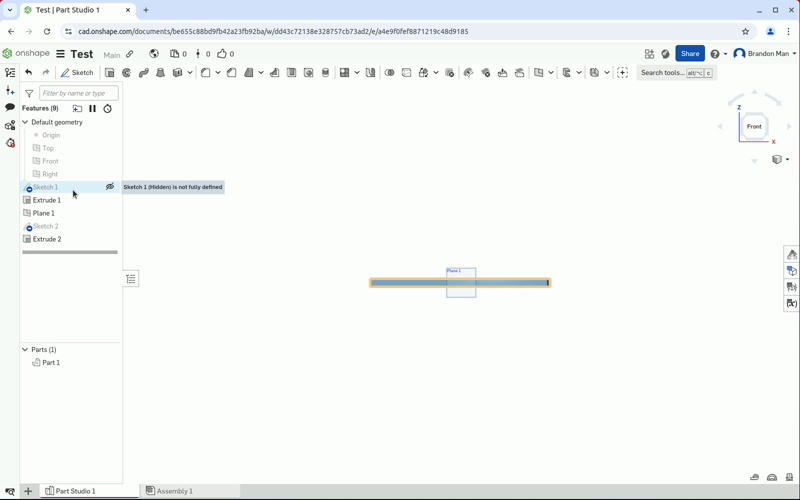
click(73, 189)
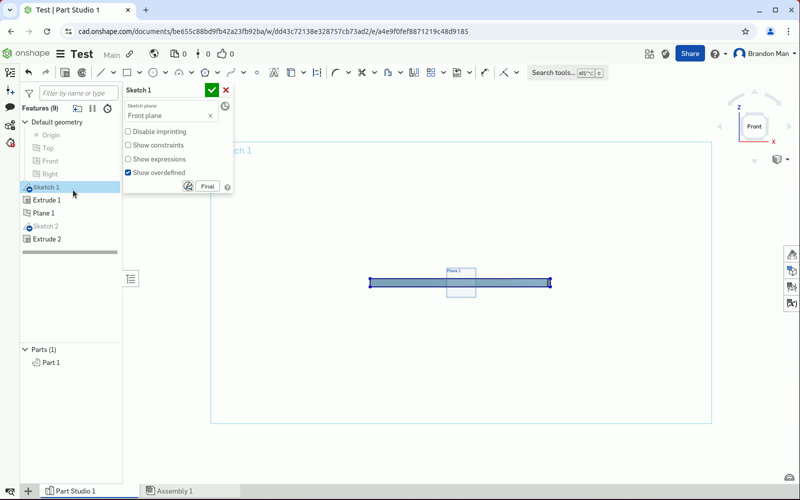
mouse_move(229, 92)
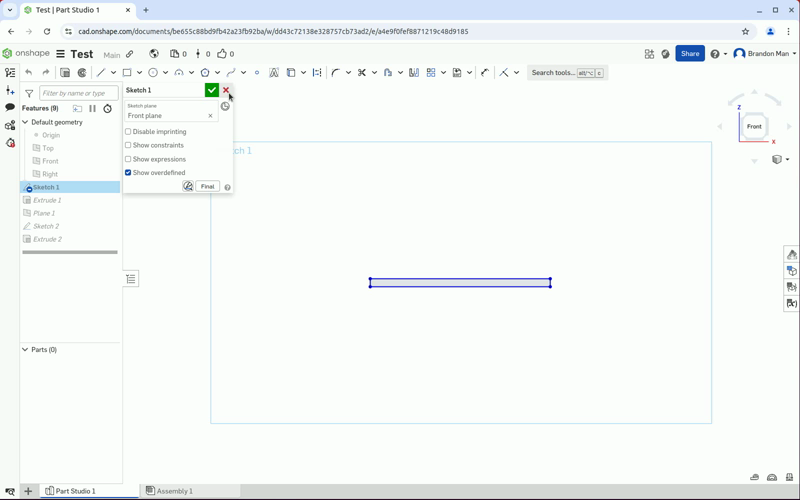
click(229, 92)
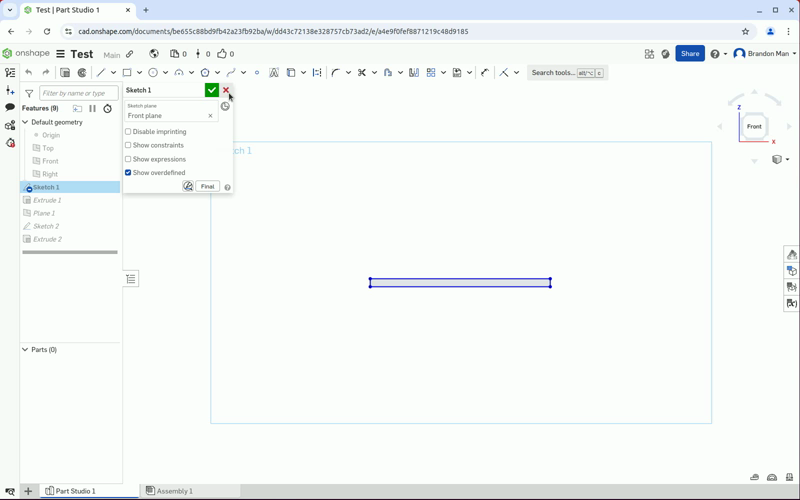
key(shift+s)
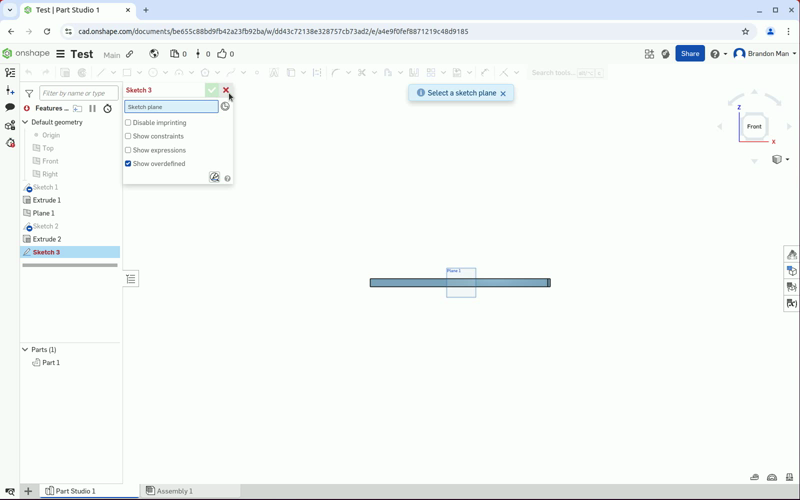
mouse_move(73, 215)
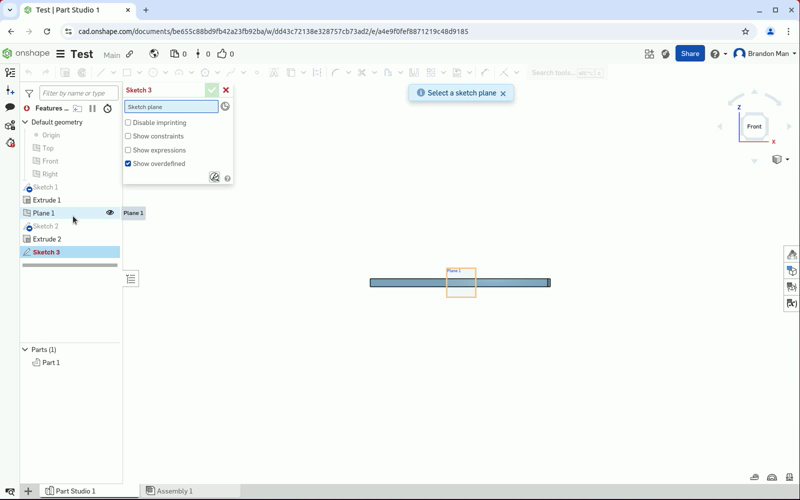
click(73, 215)
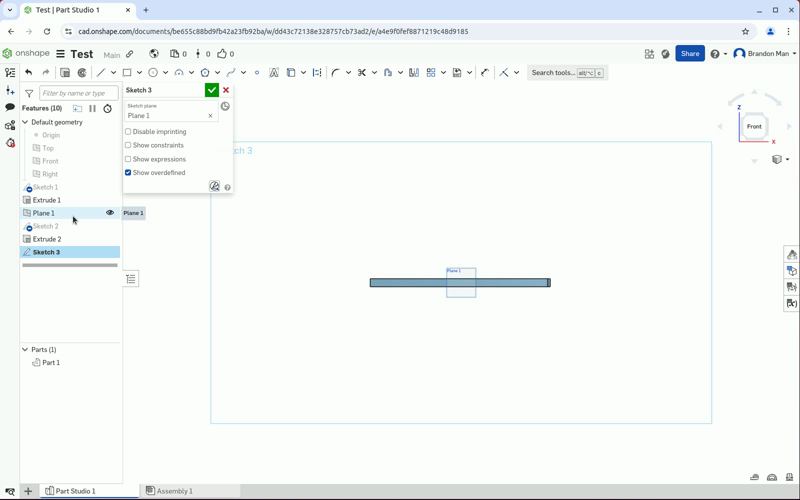
mouse_move(73, 352)
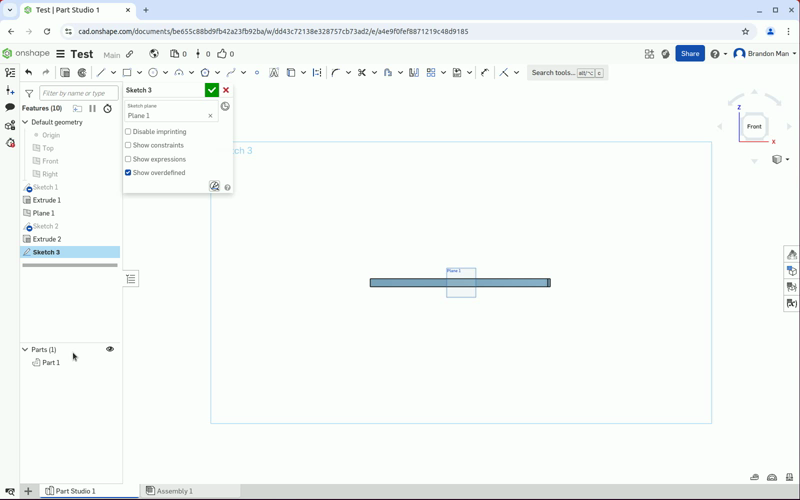
key(y)
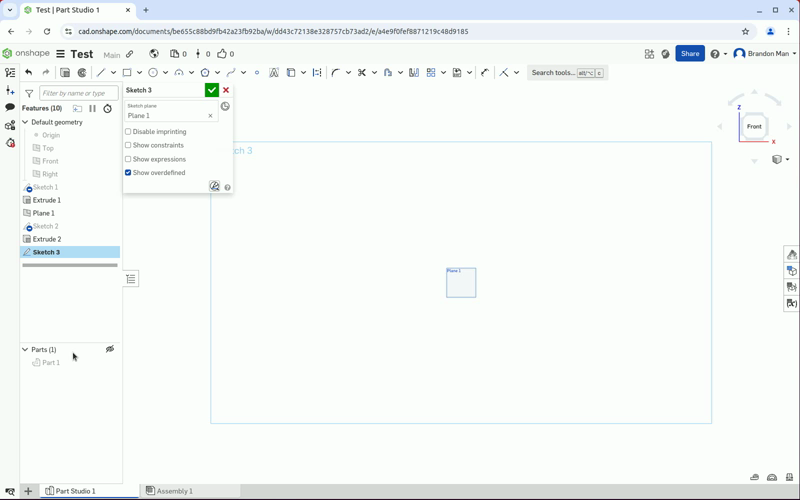
key(l)
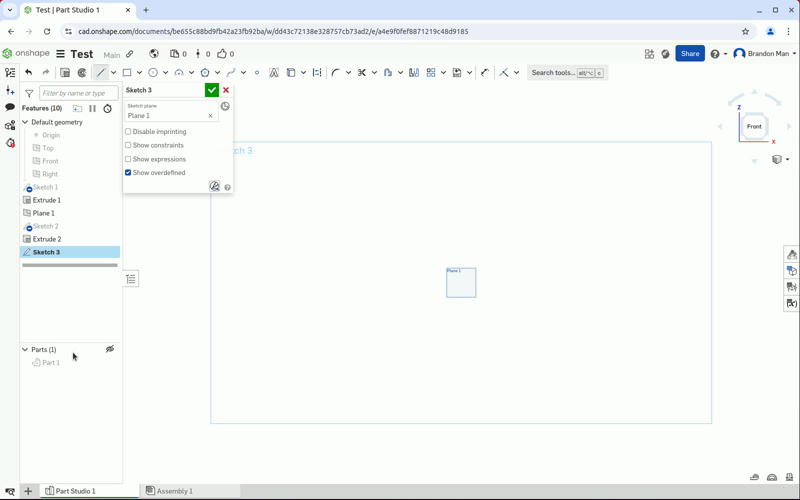
key_down(shift)
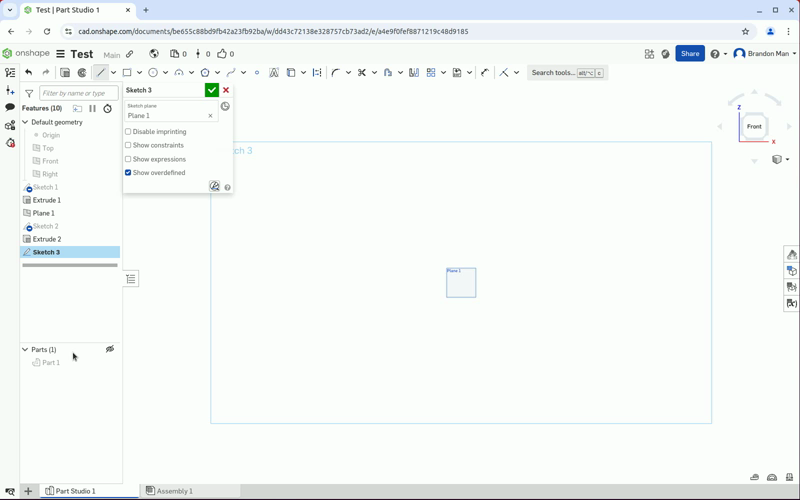
mouse_move(370, 286)
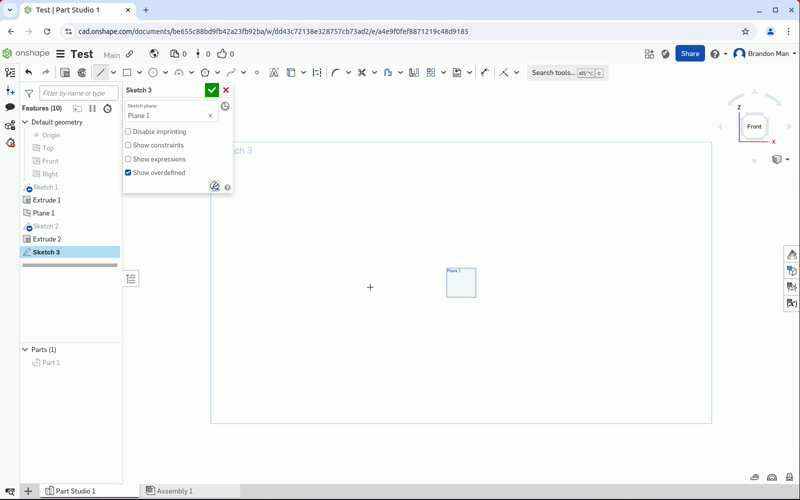
click(370, 286)
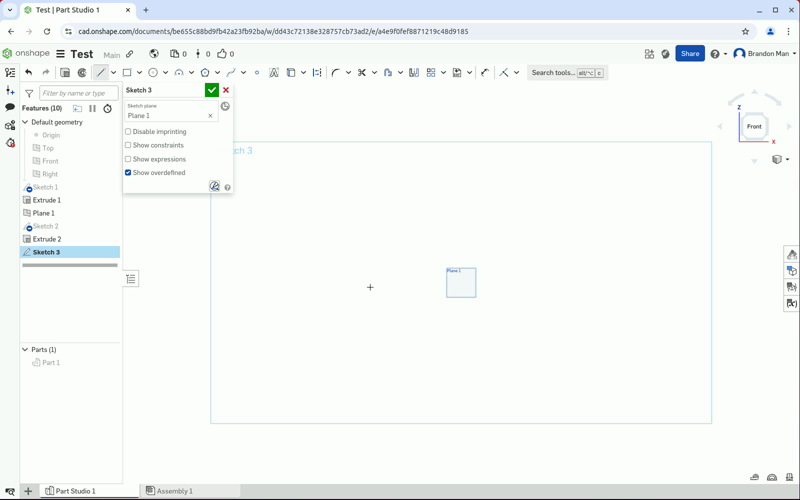
key_up(shift)
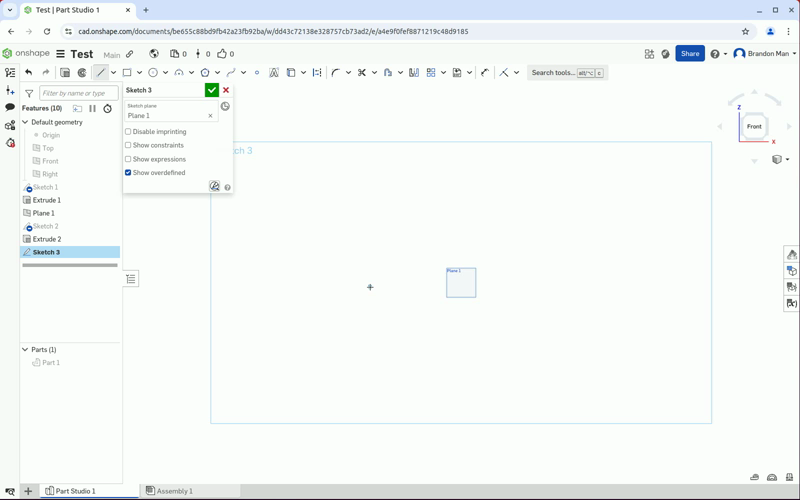
key_down(shift)
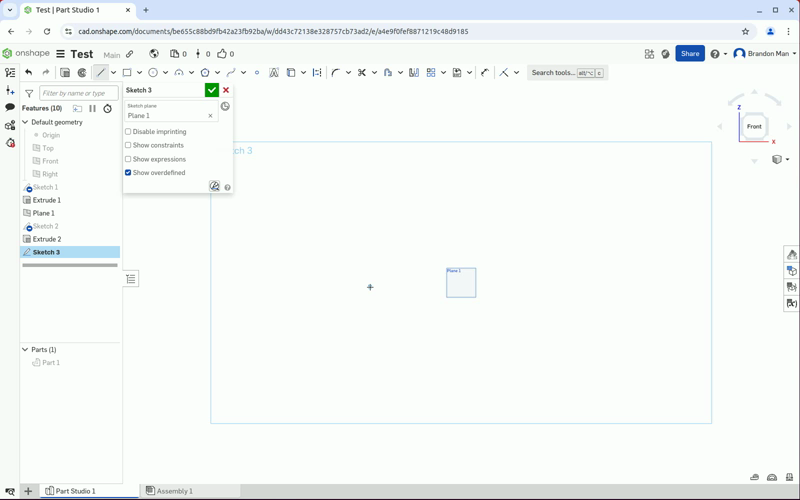
mouse_move(400, 286)
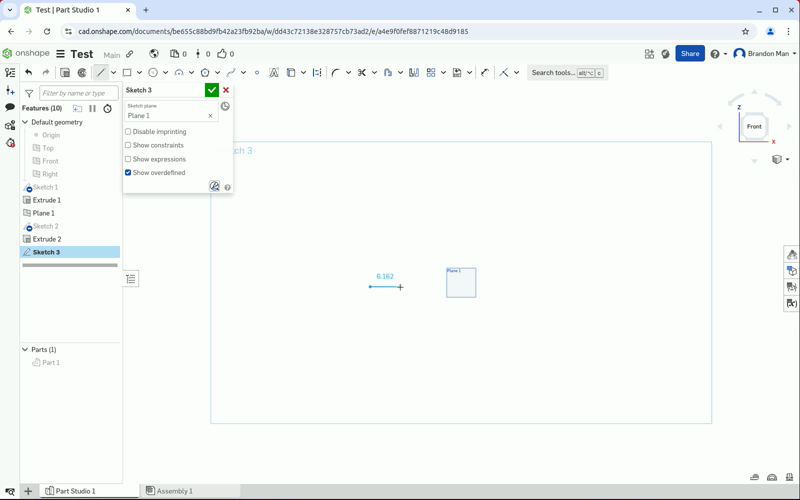
mouse_move(374, 286)
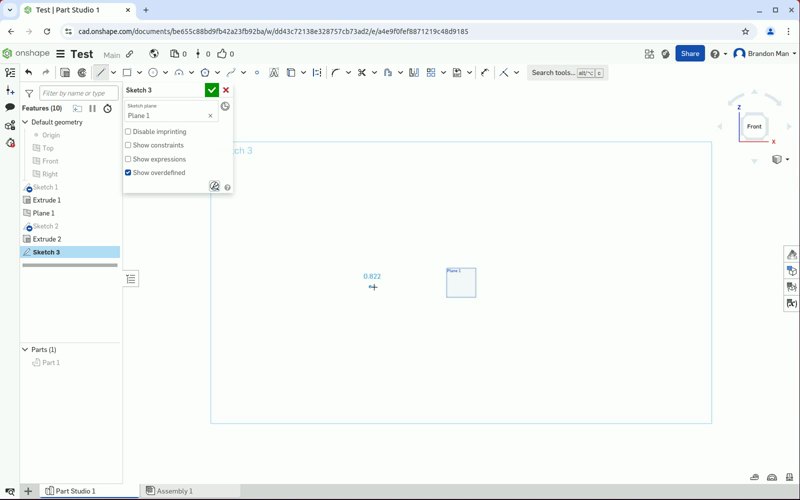
scroll(6)
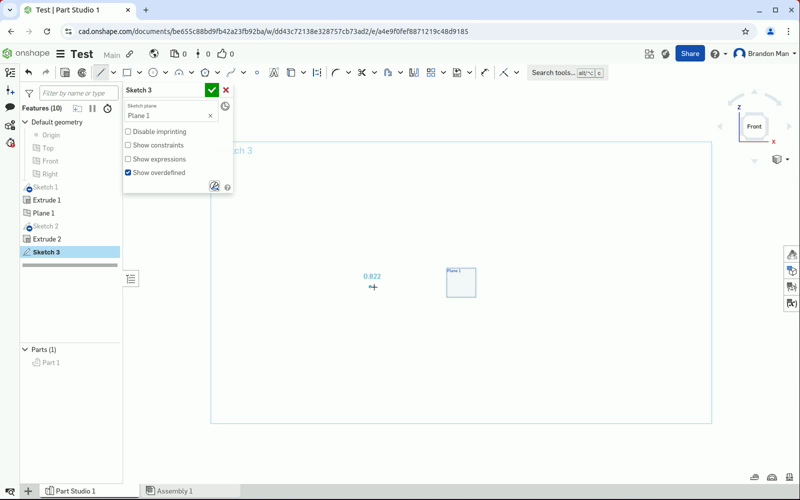
scroll(6)
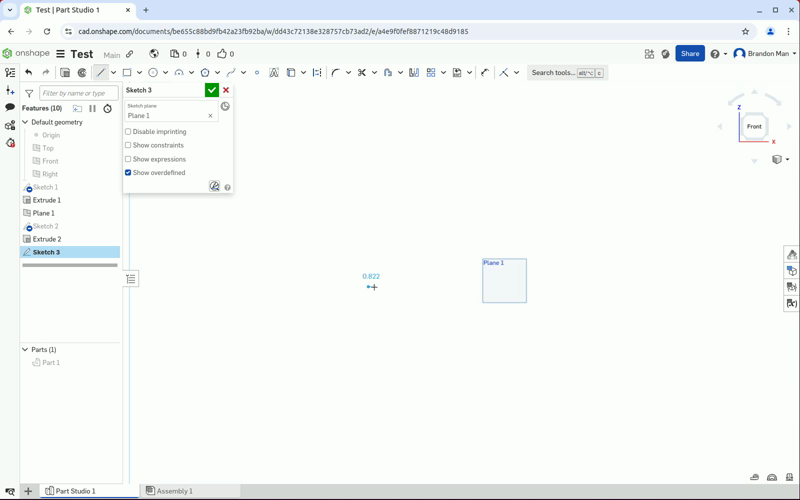
scroll(6)
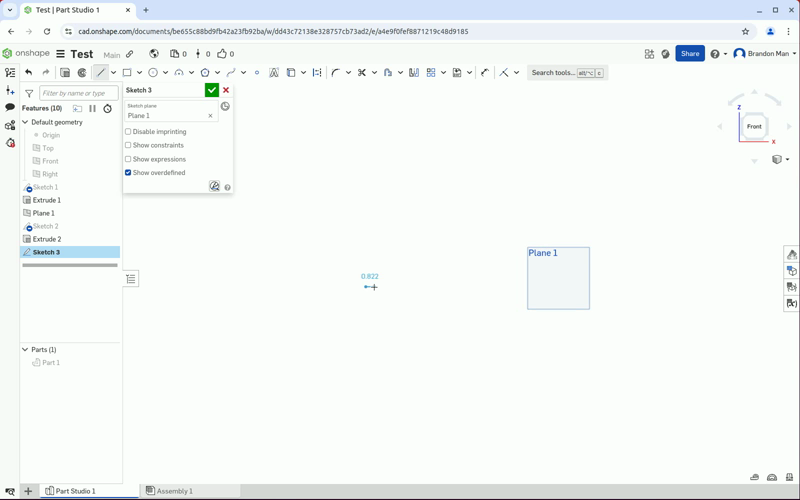
scroll(6)
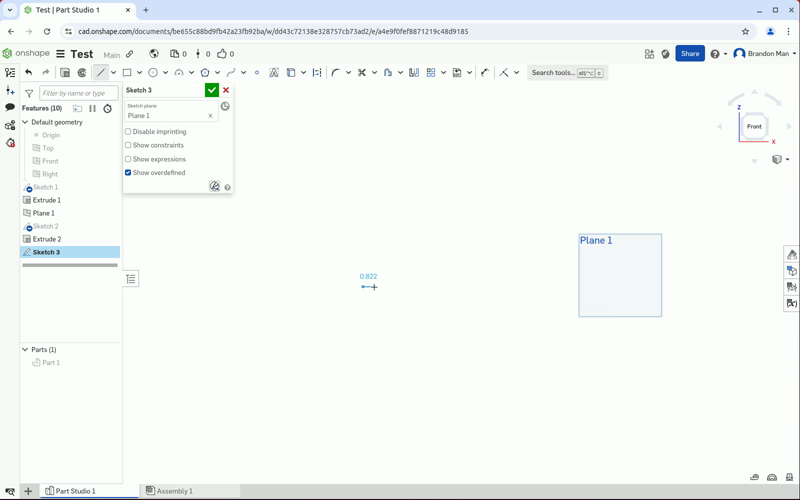
scroll(6)
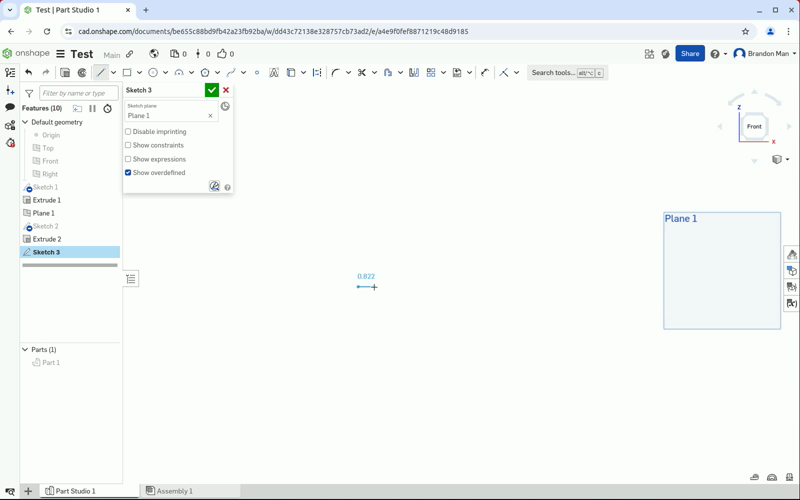
scroll(6)
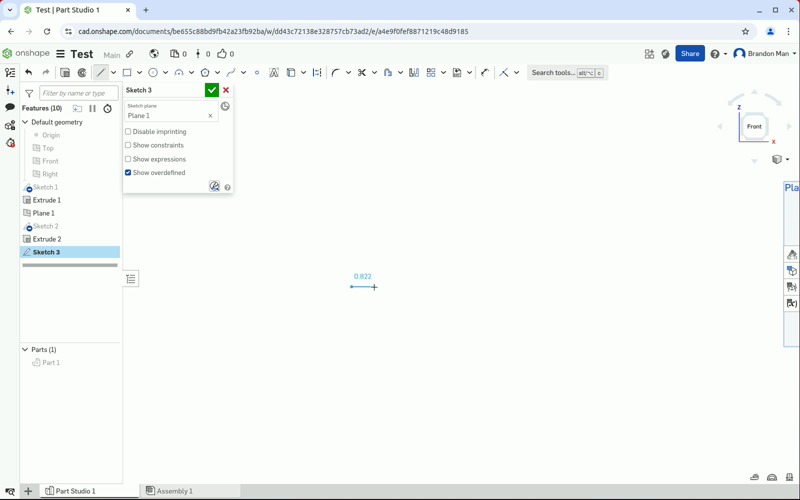
scroll(6)
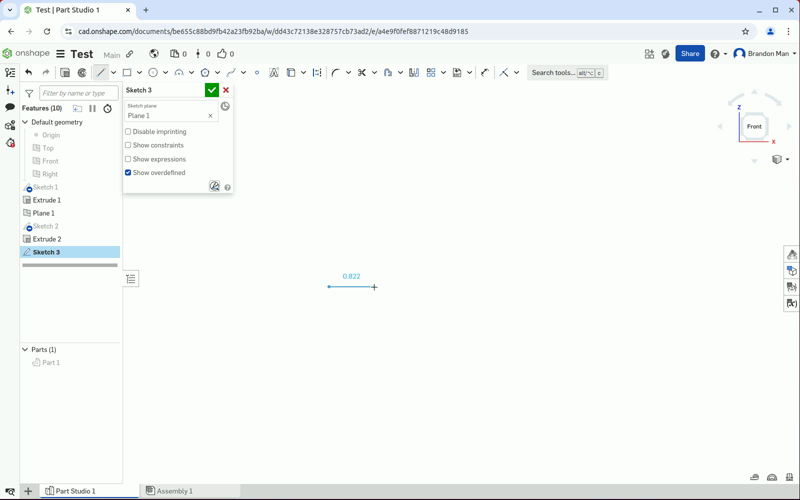
click(374, 286)
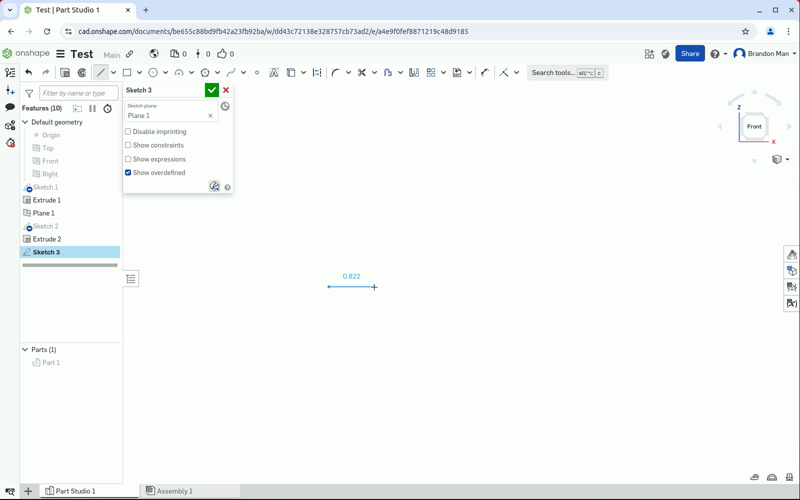
scroll(-6)
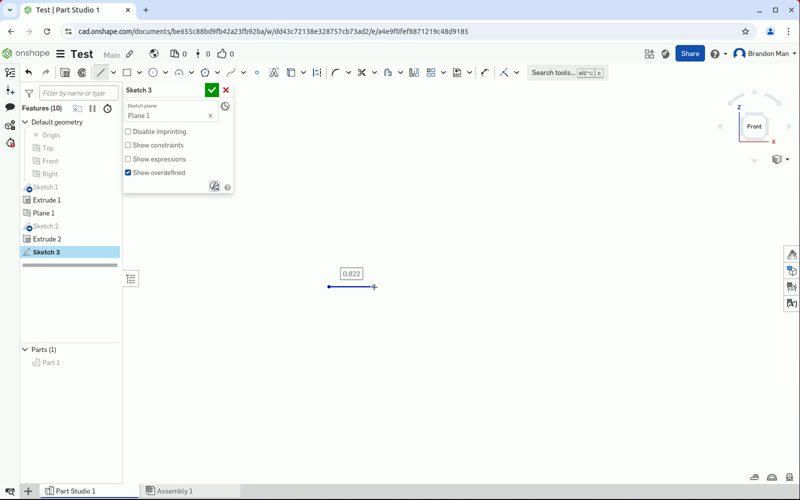
scroll(-6)
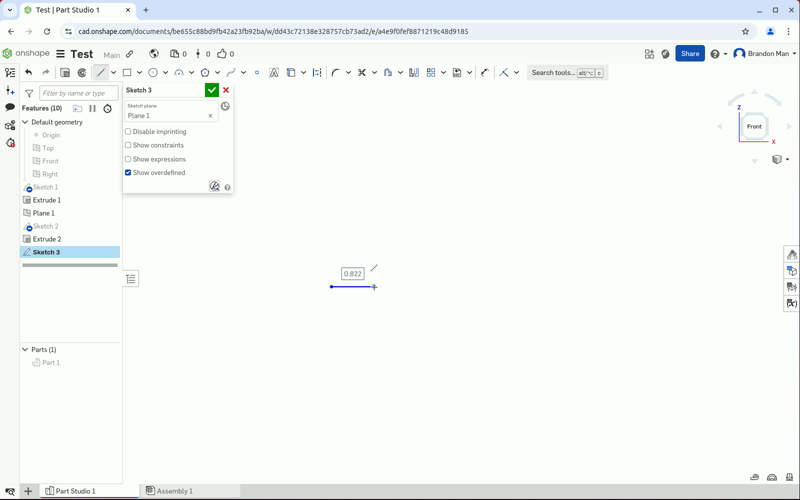
scroll(-6)
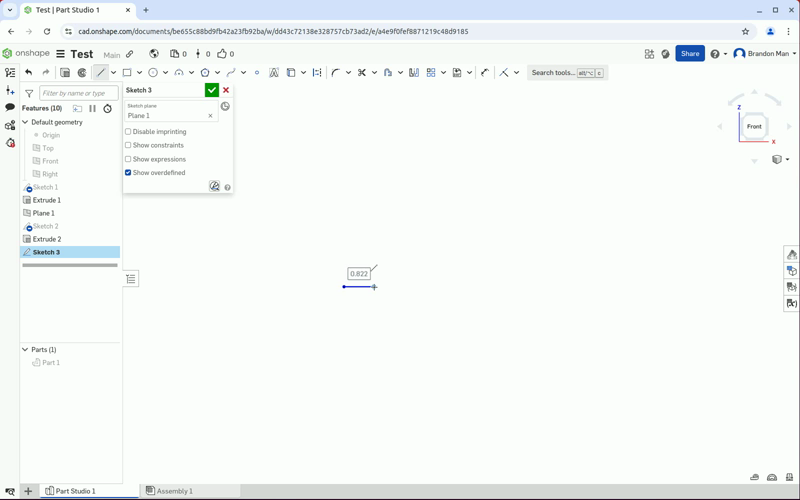
scroll(-6)
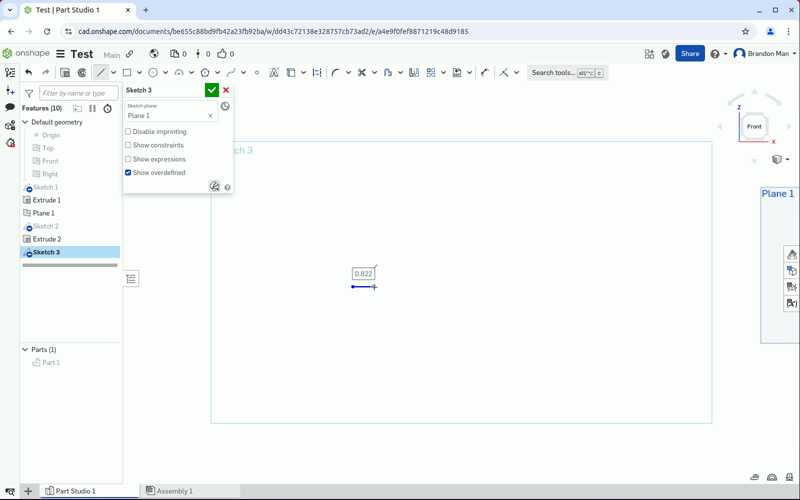
scroll(-6)
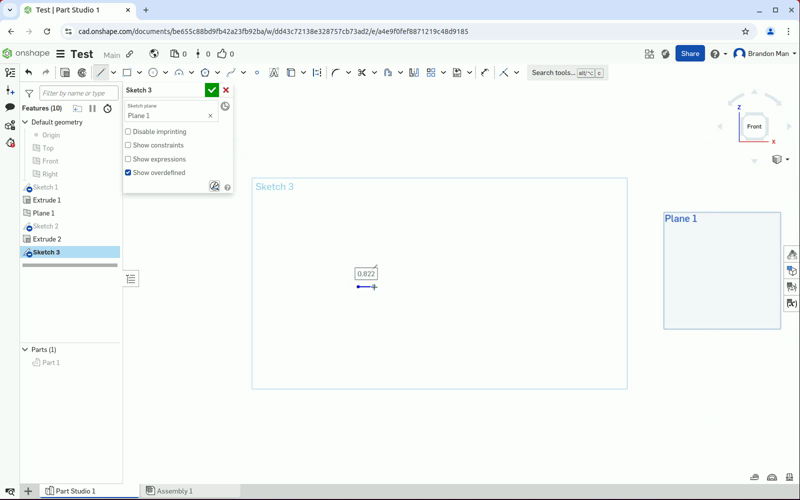
scroll(-6)
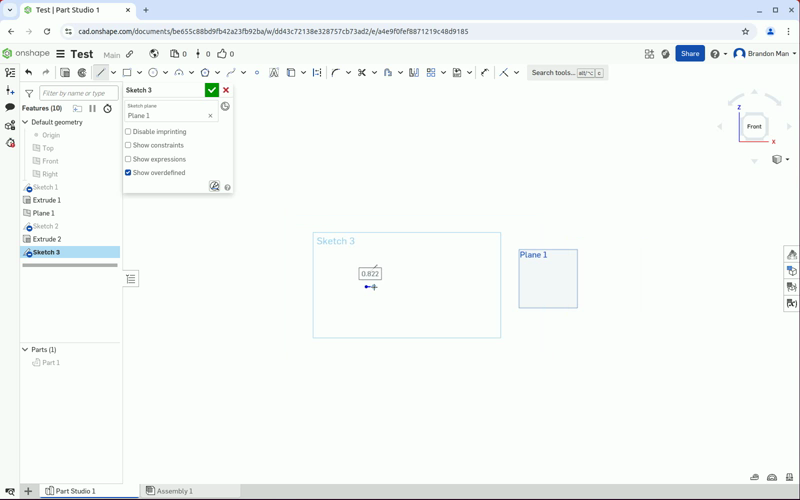
scroll(-6)
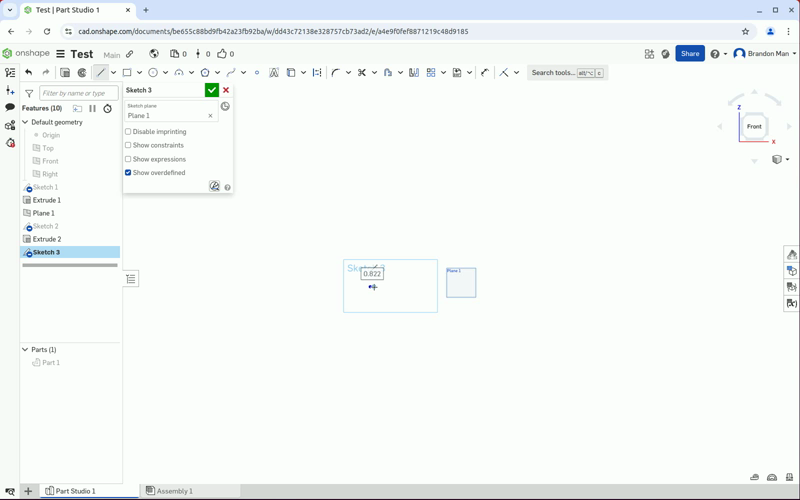
key_up(shift)
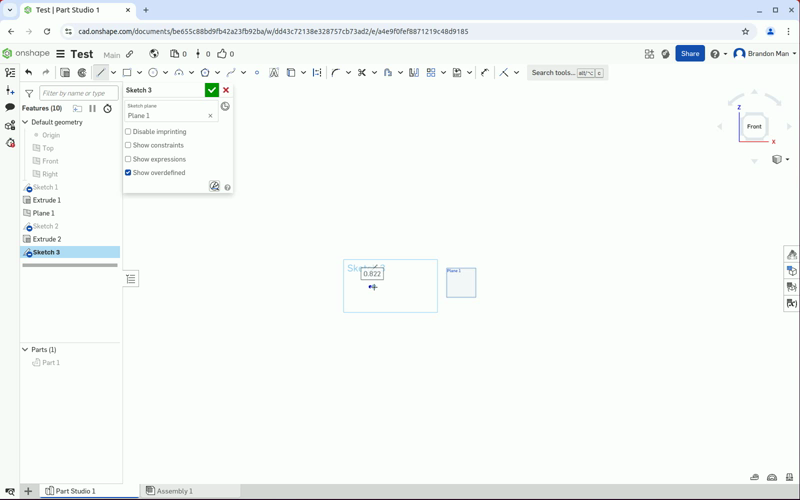
key_down(shift)
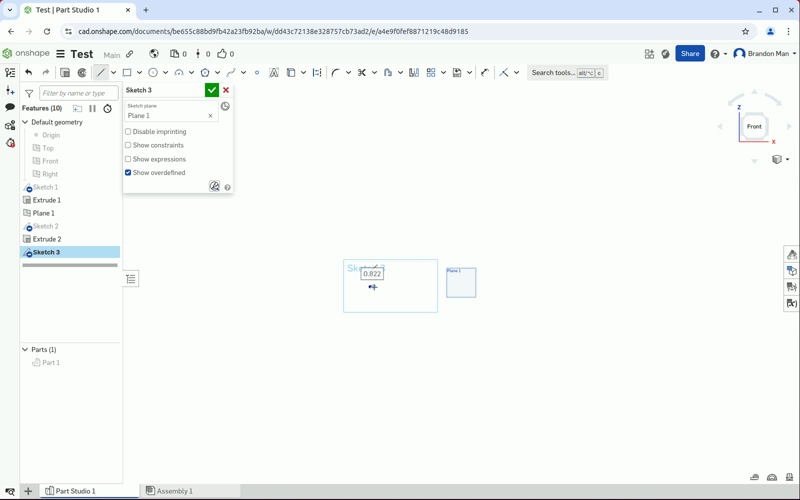
mouse_move(404, 286)
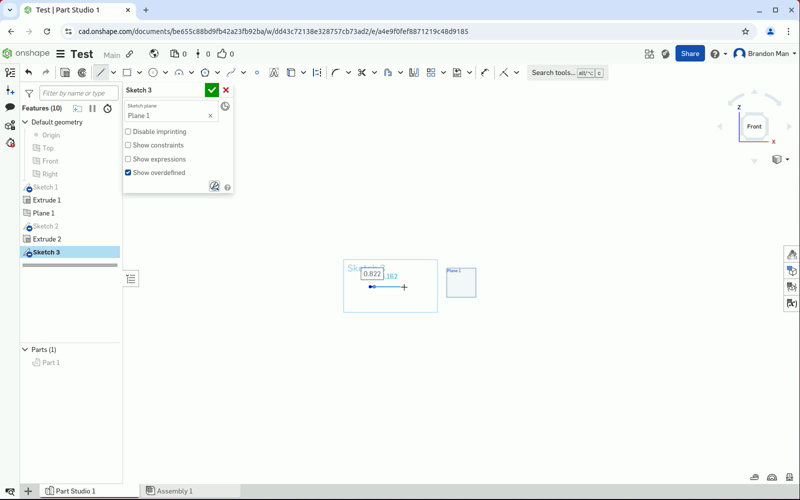
mouse_move(374, 278)
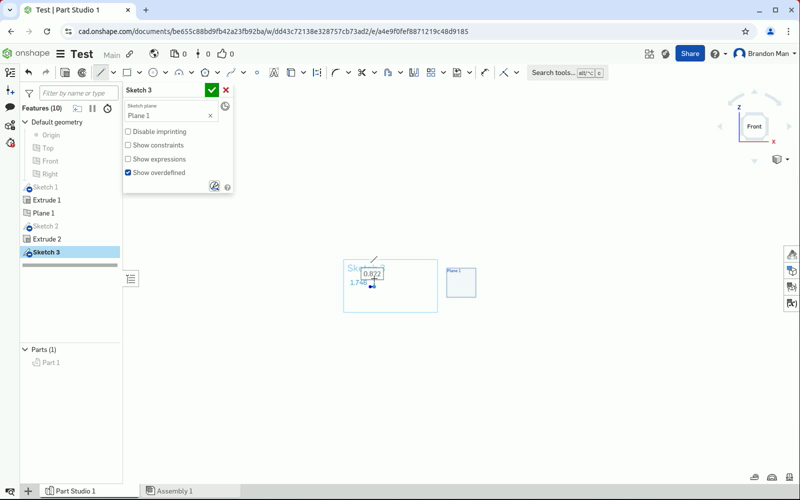
click(374, 278)
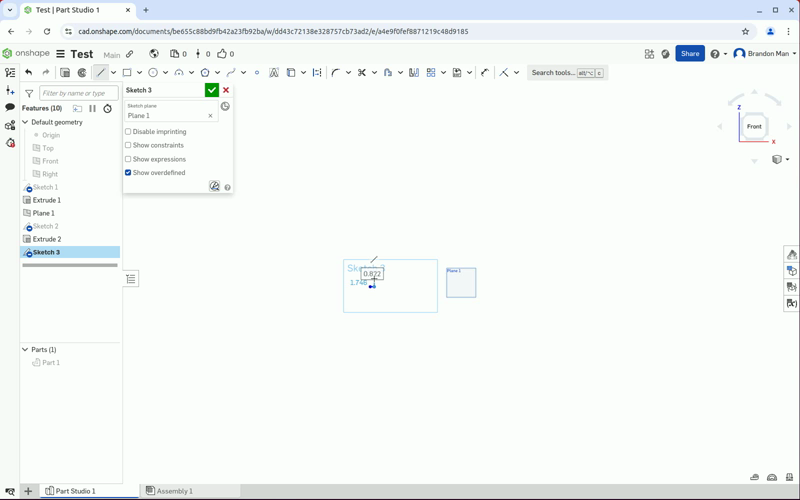
key_up(shift)
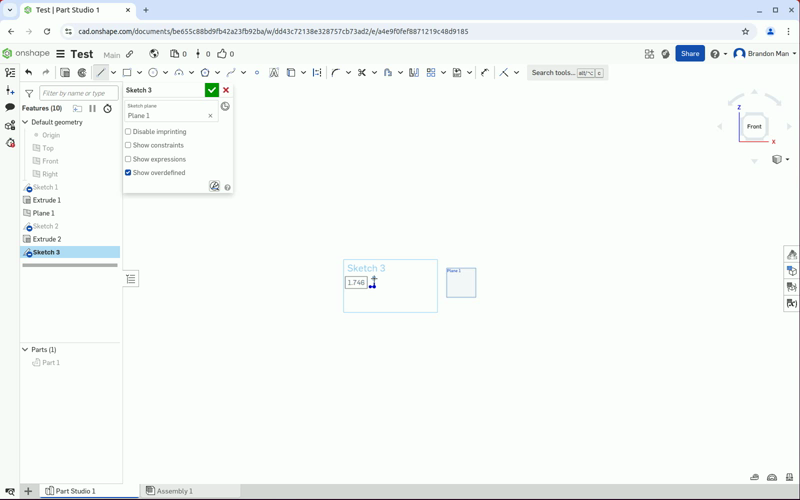
key_down(shift)
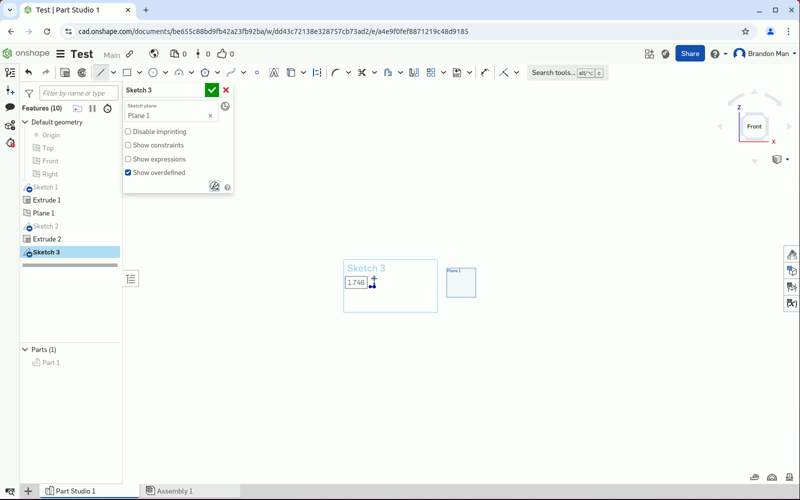
mouse_move(404, 278)
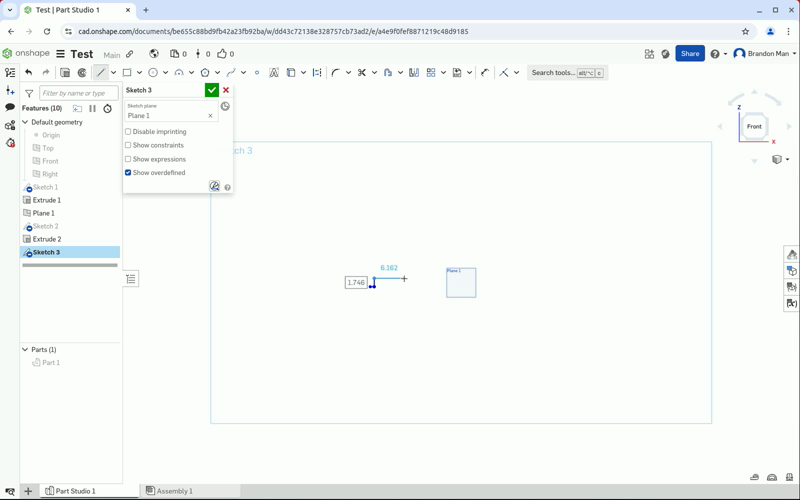
mouse_move(370, 278)
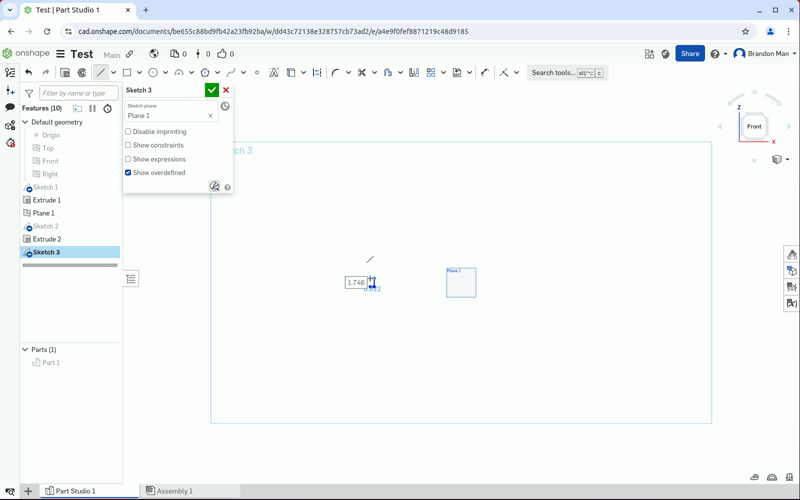
scroll(6)
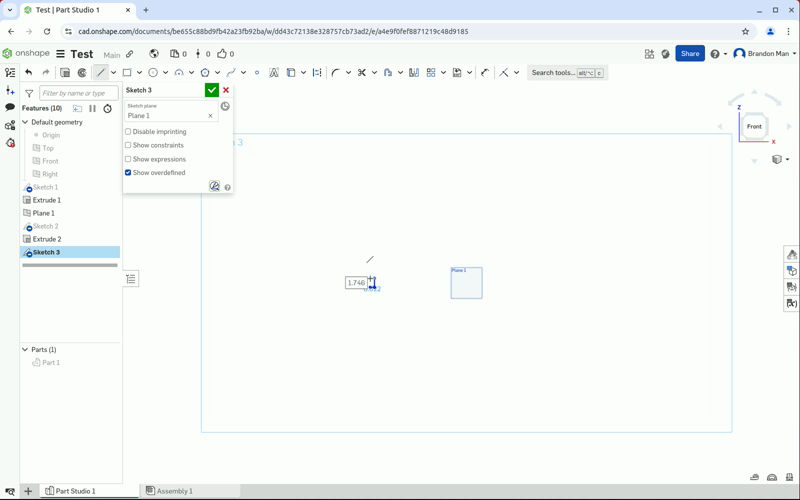
scroll(6)
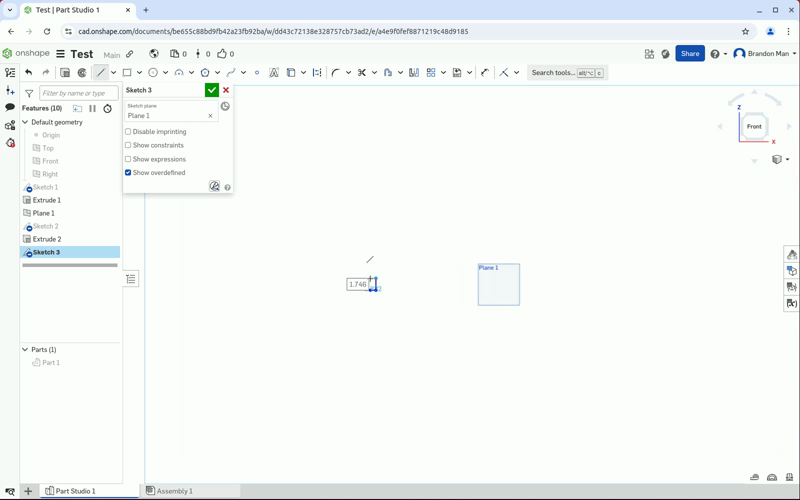
scroll(6)
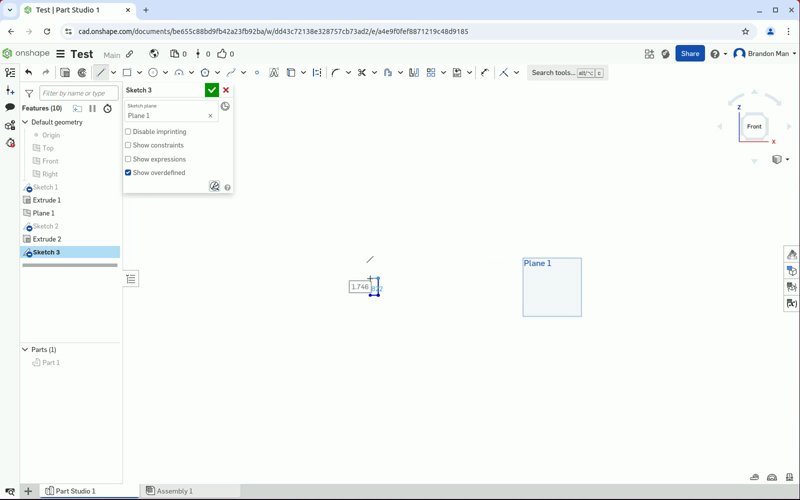
scroll(6)
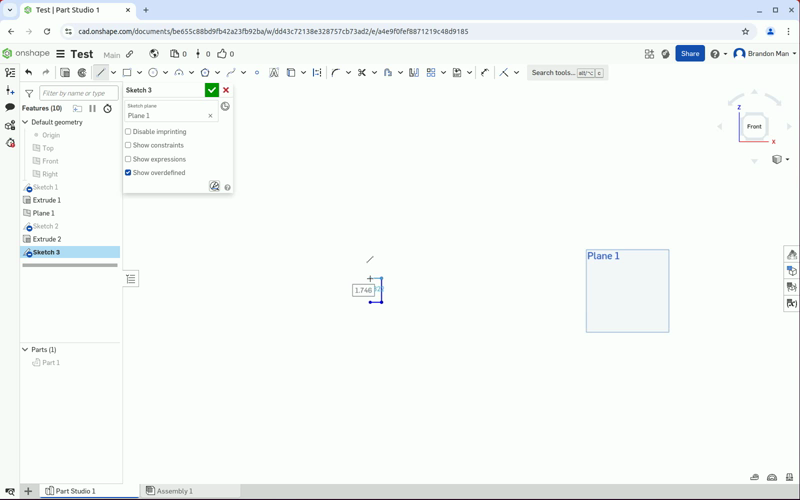
scroll(6)
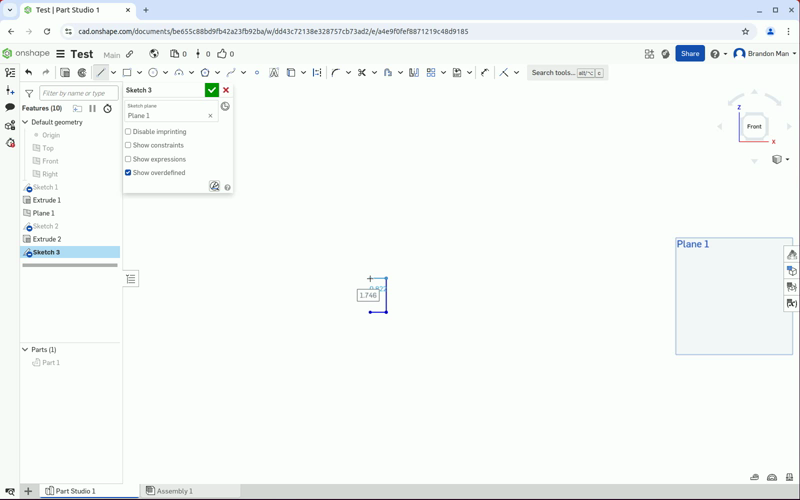
scroll(6)
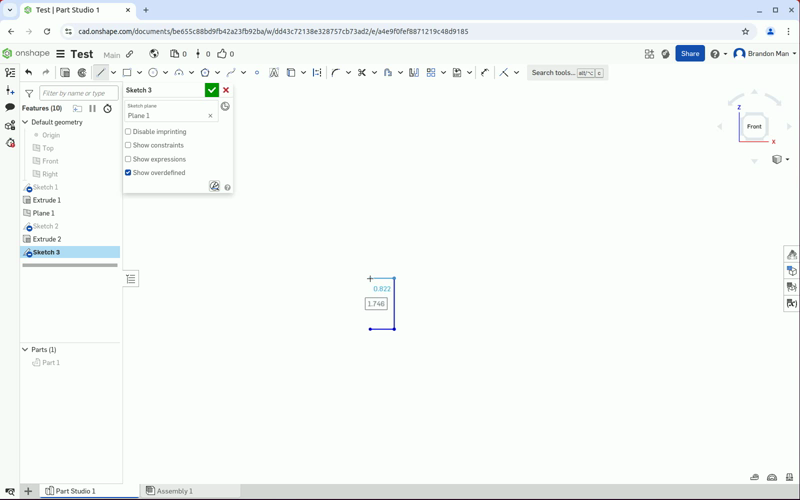
scroll(6)
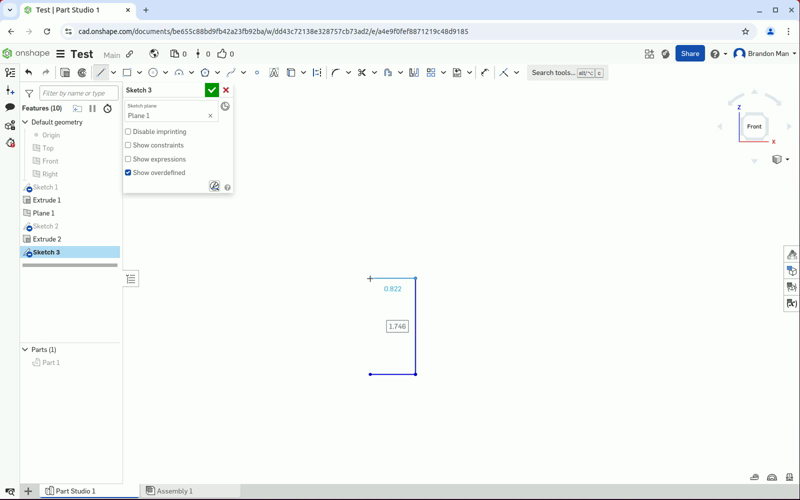
click(370, 278)
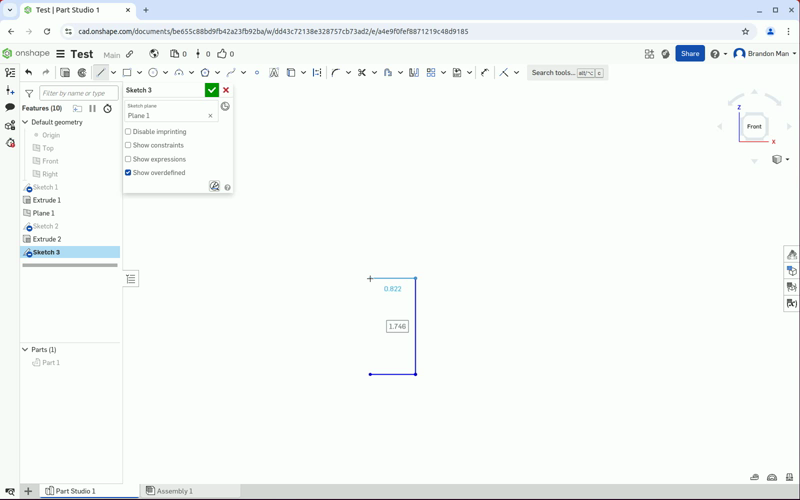
scroll(-6)
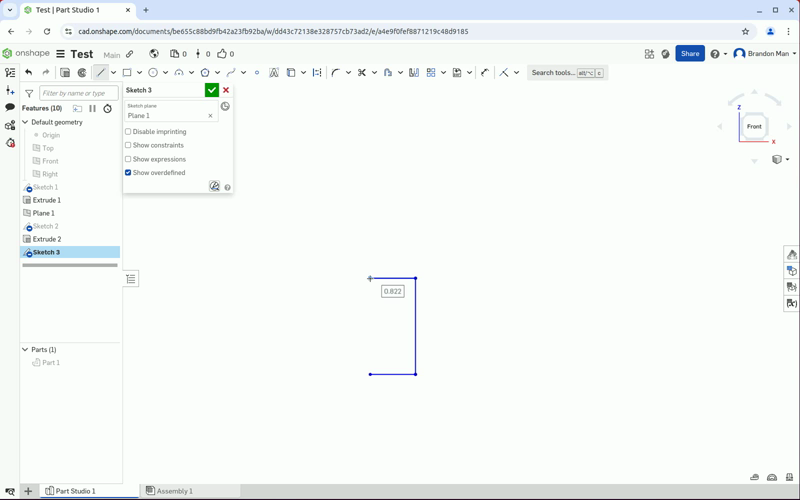
scroll(-6)
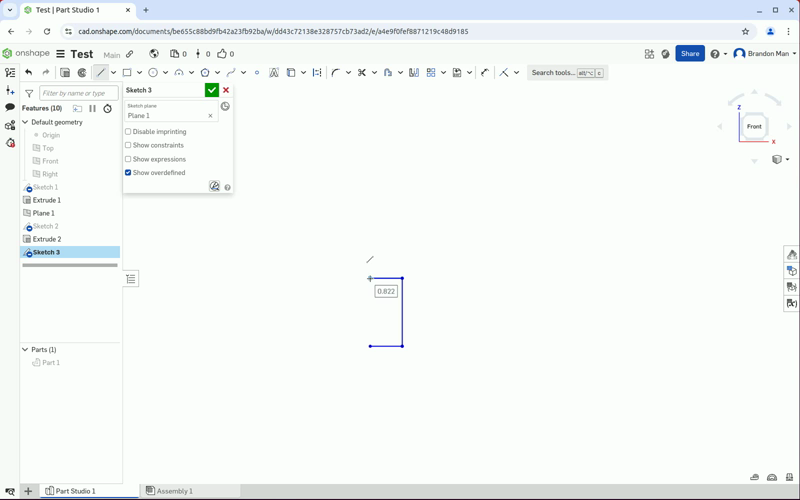
scroll(-6)
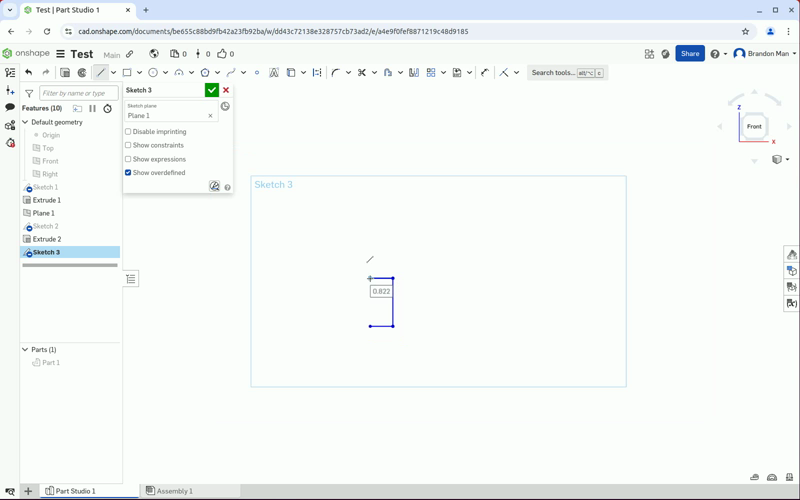
scroll(-6)
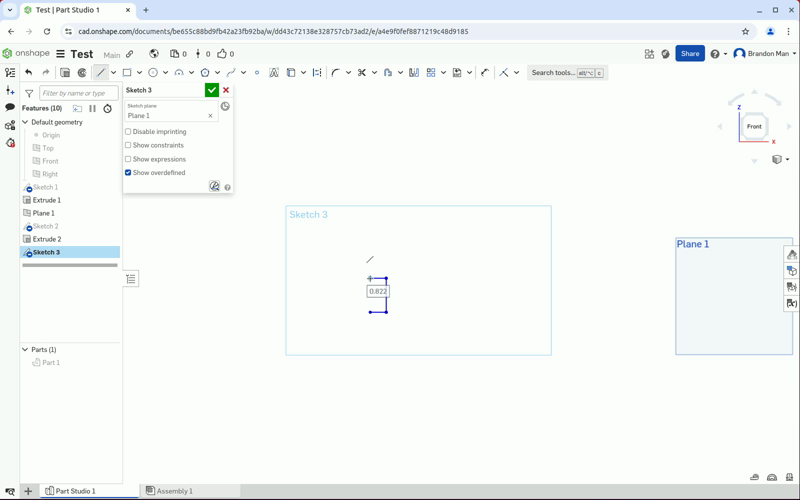
scroll(-6)
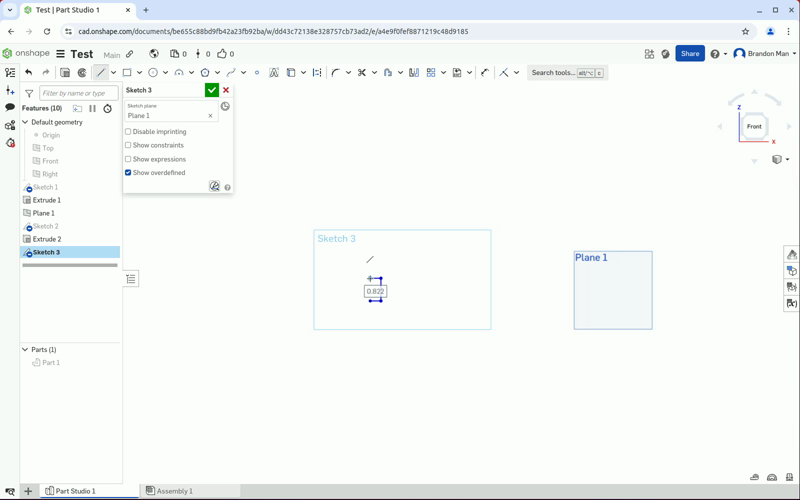
scroll(-6)
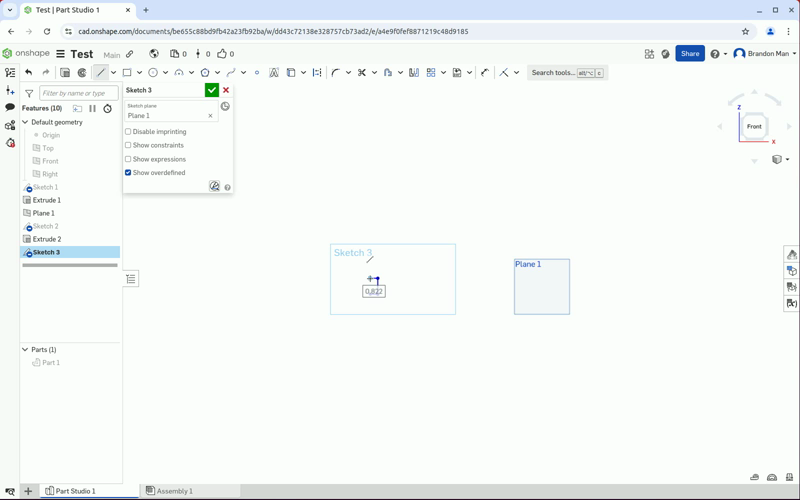
scroll(-6)
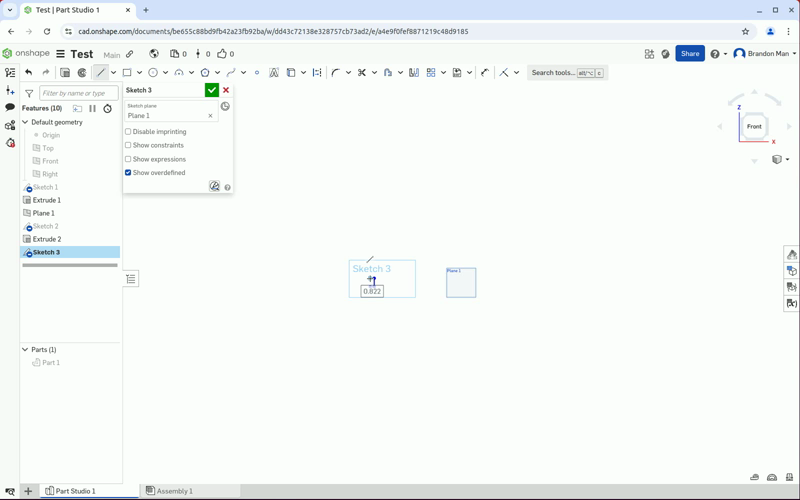
key_up(shift)
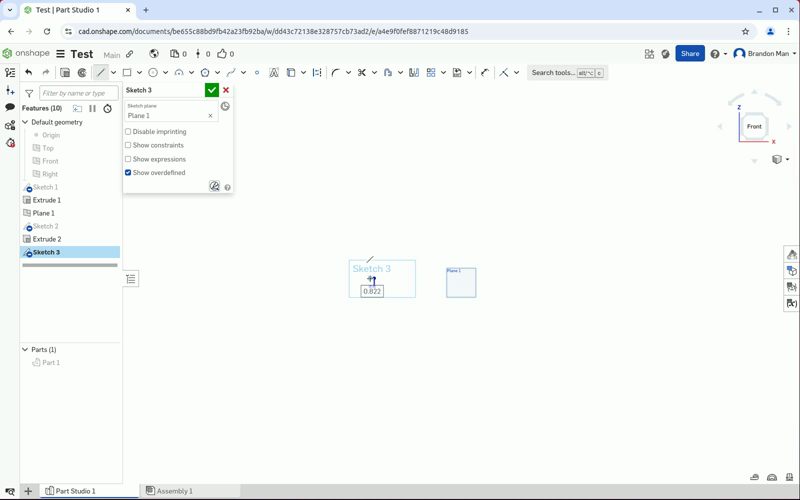
mouse_move(400, 278)
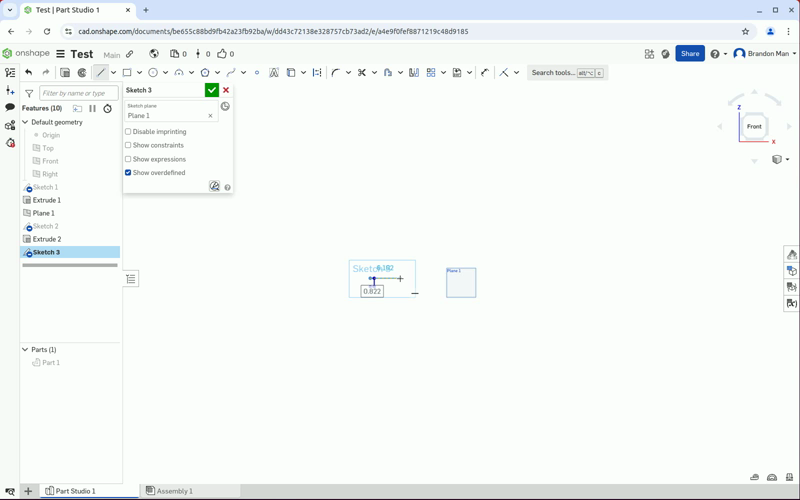
key_down(shift)
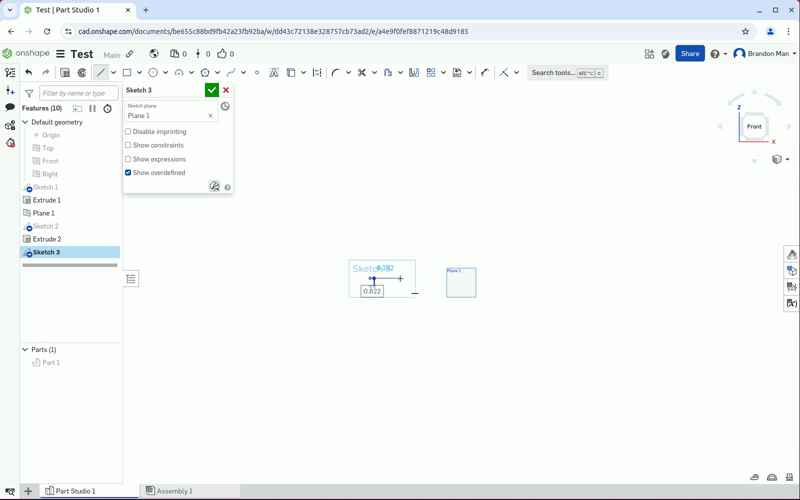
mouse_move(370, 286)
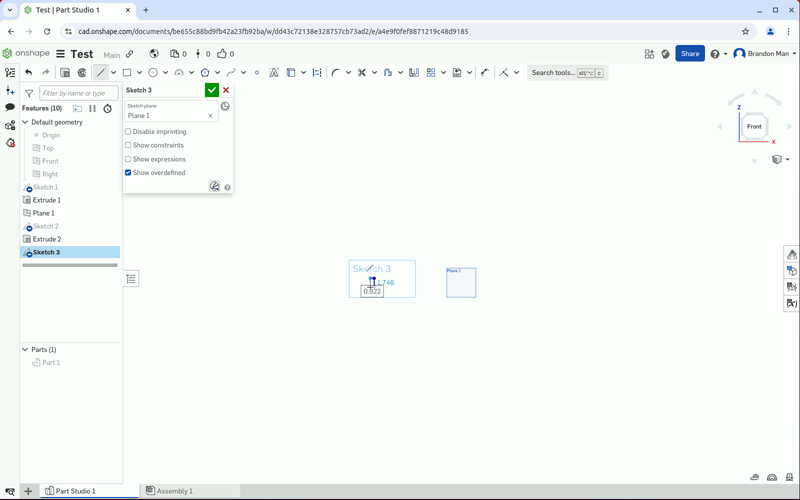
scroll(6)
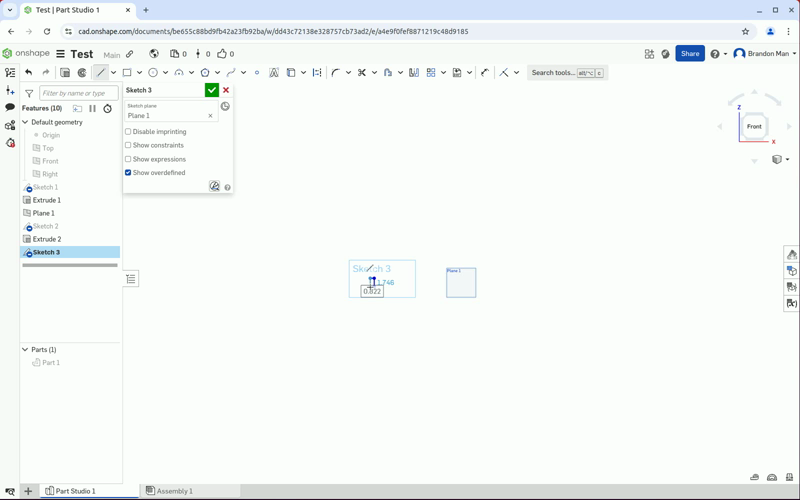
scroll(6)
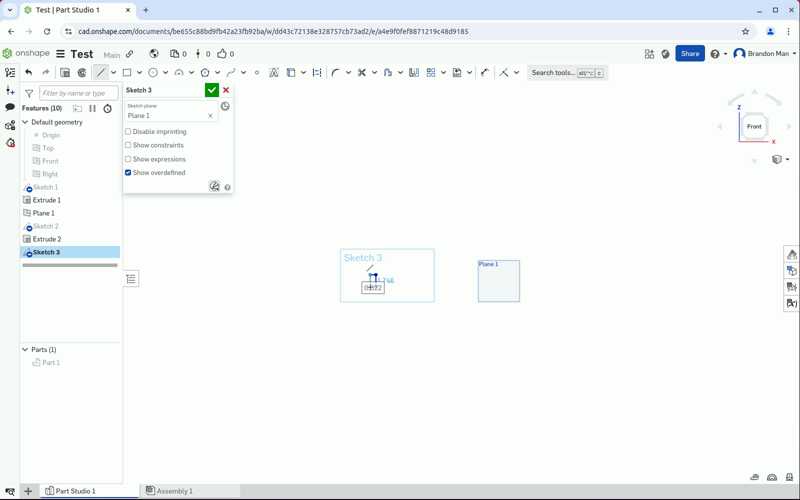
scroll(6)
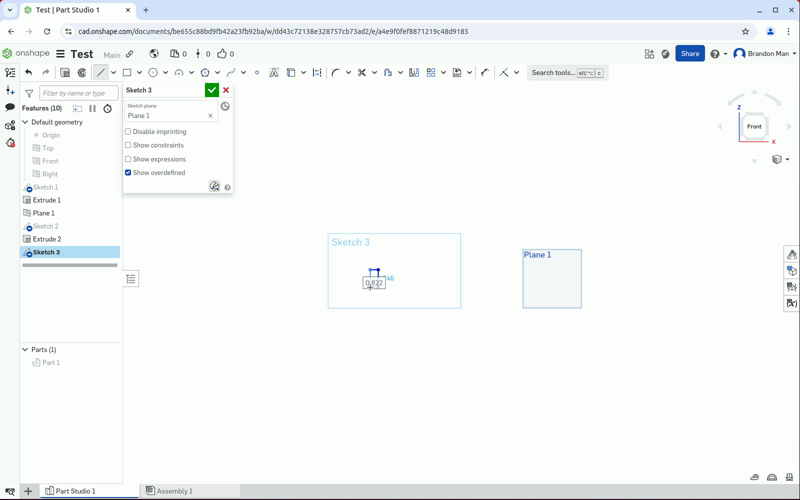
scroll(6)
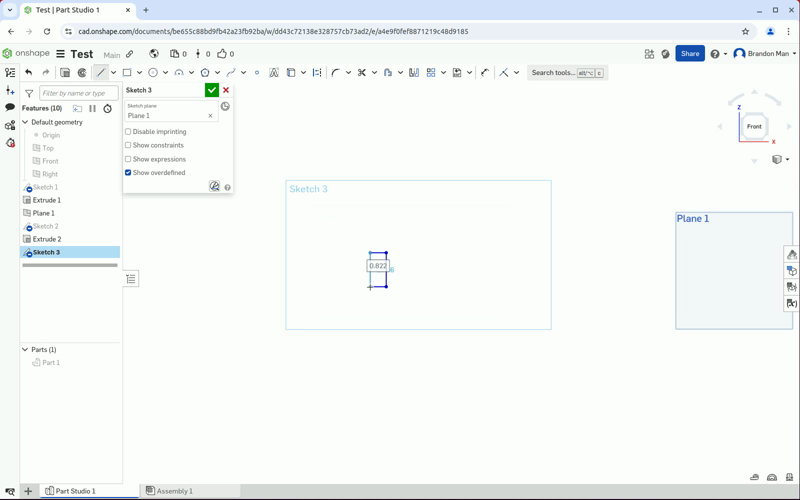
scroll(6)
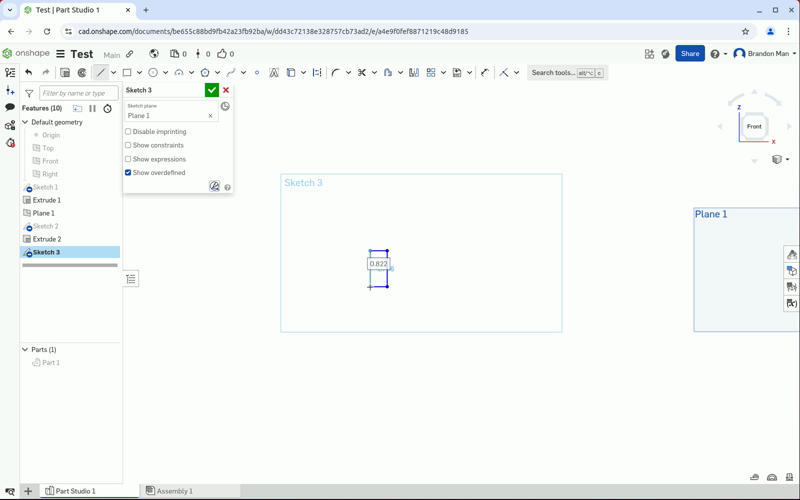
scroll(6)
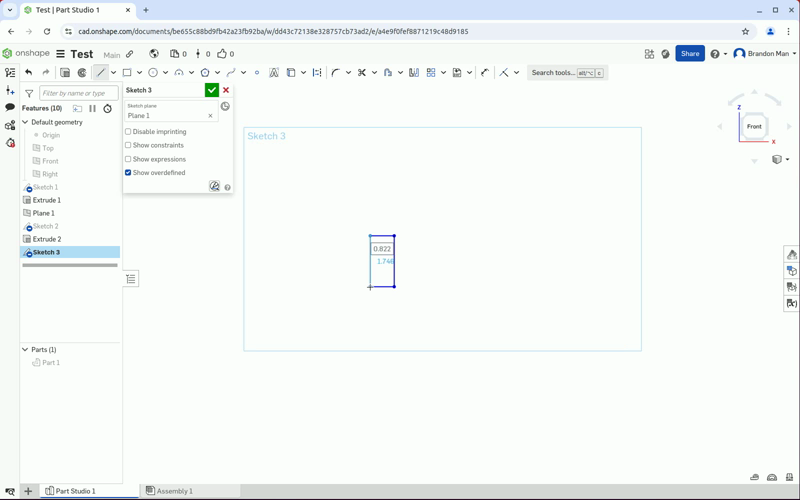
scroll(6)
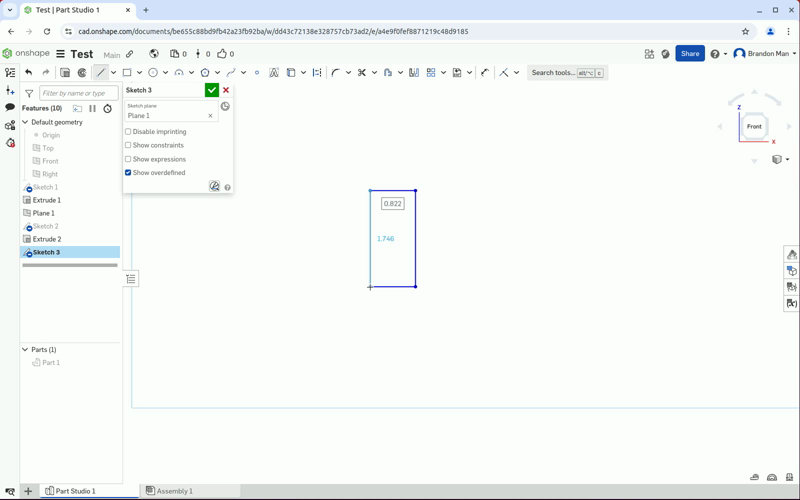
key_up(shift)
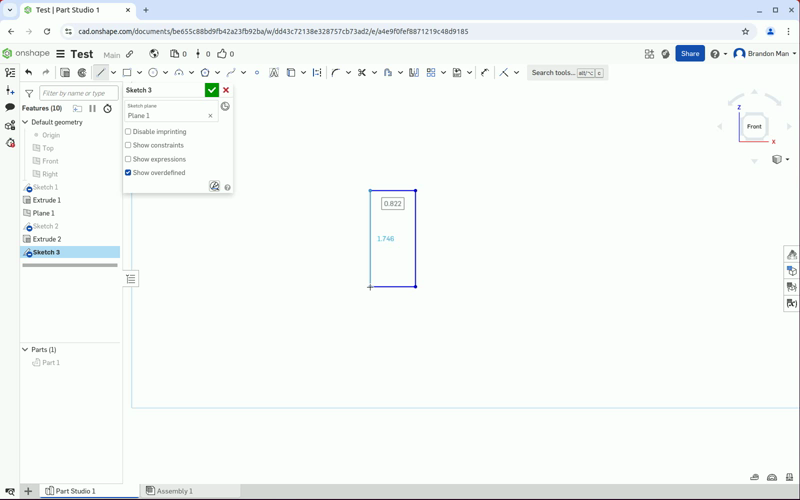
click(370, 286)
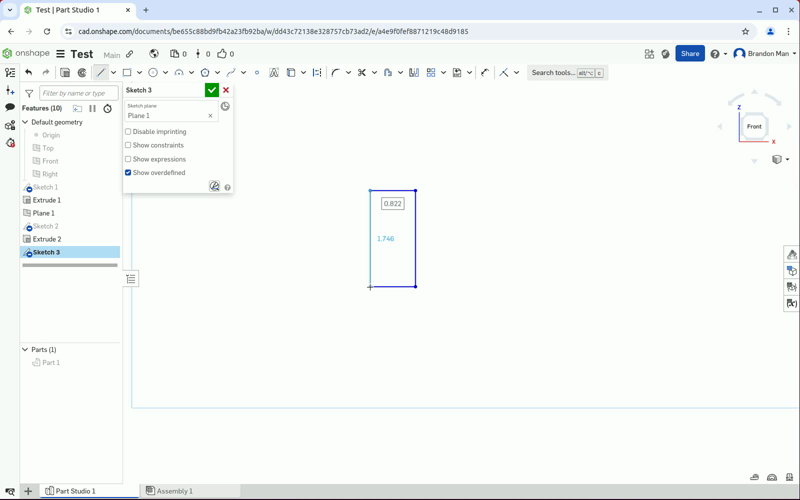
scroll(-6)
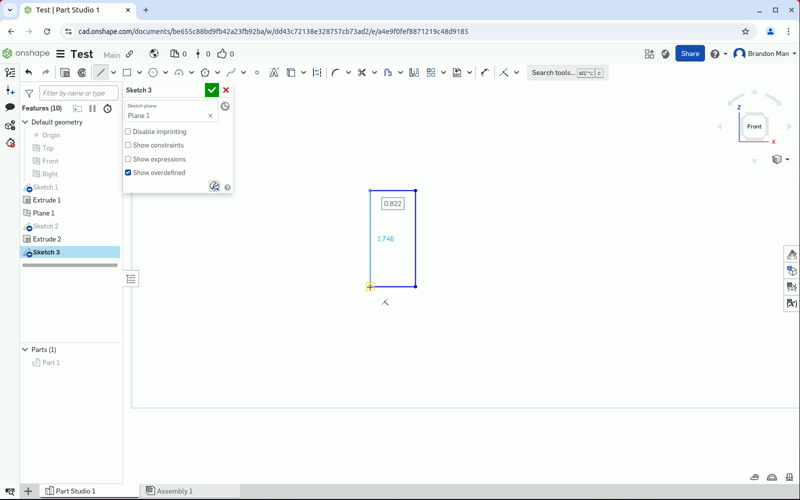
scroll(-6)
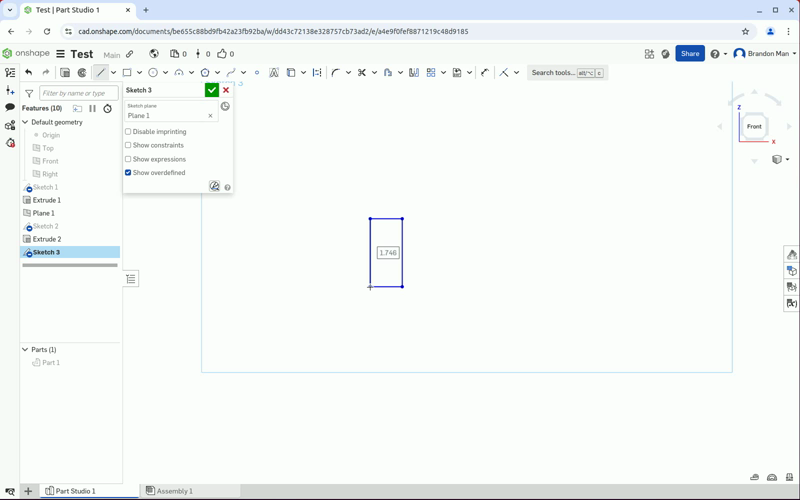
scroll(-6)
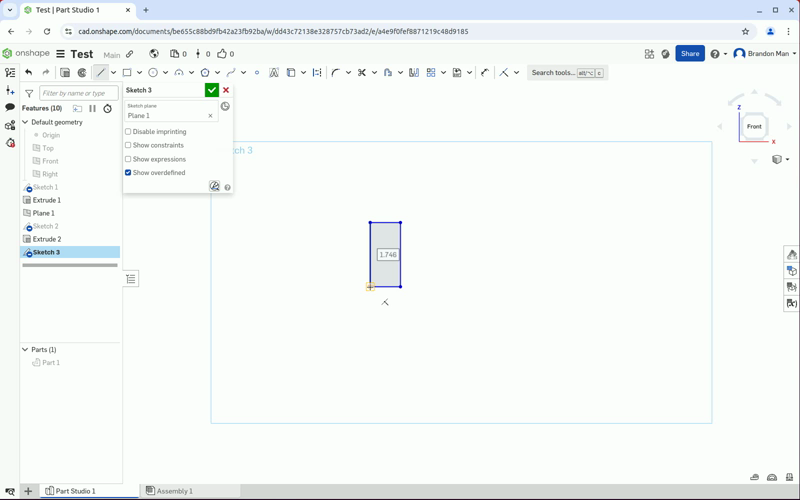
scroll(-6)
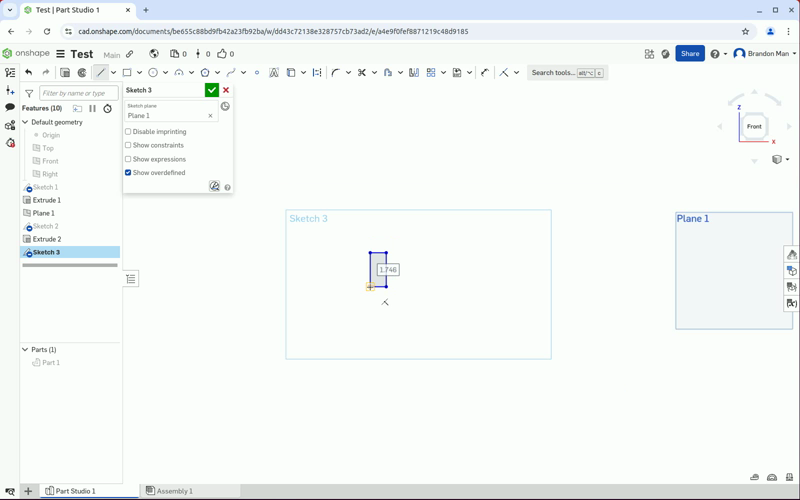
scroll(-6)
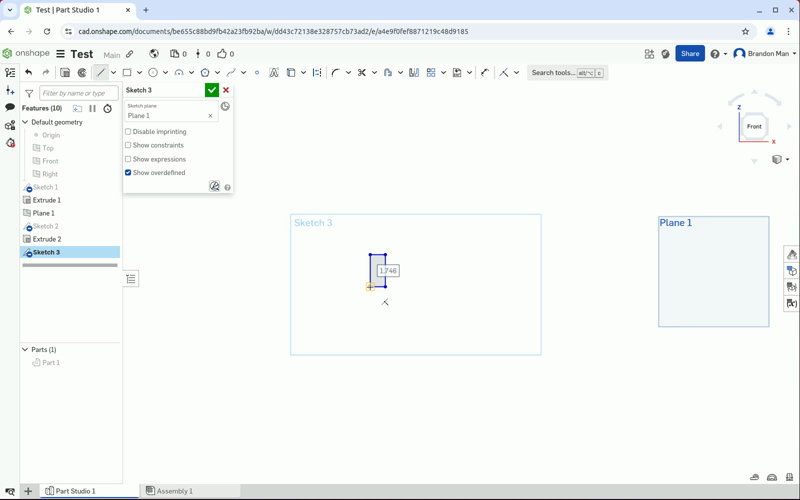
scroll(-6)
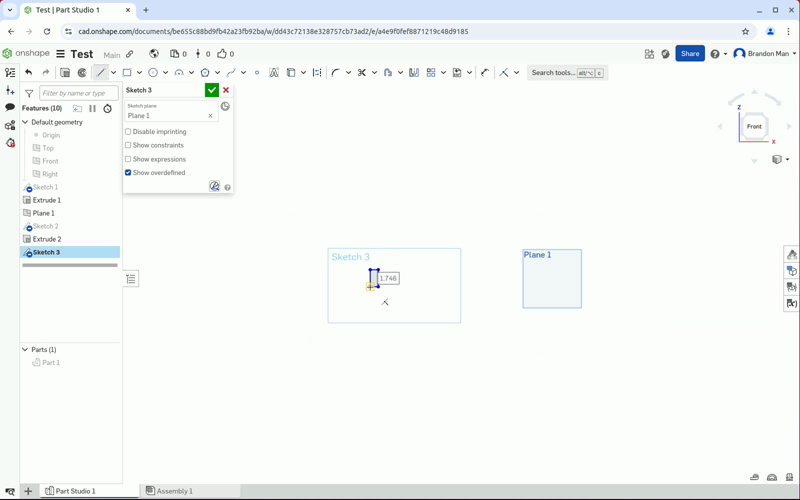
scroll(-6)
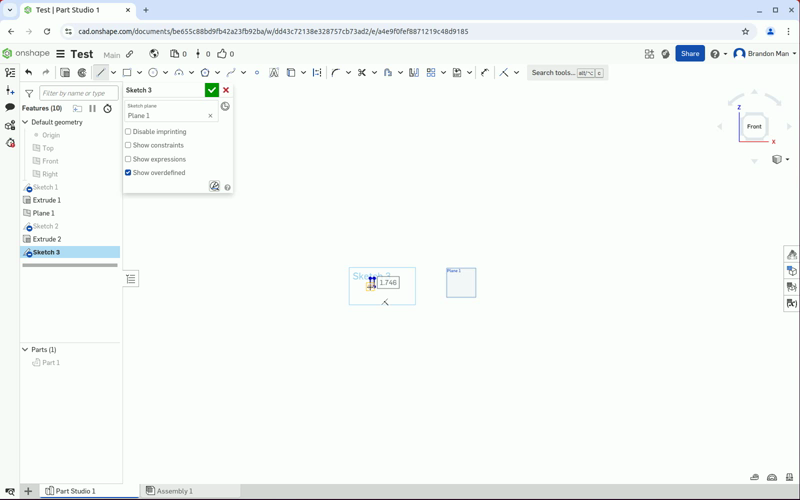
key(esc)
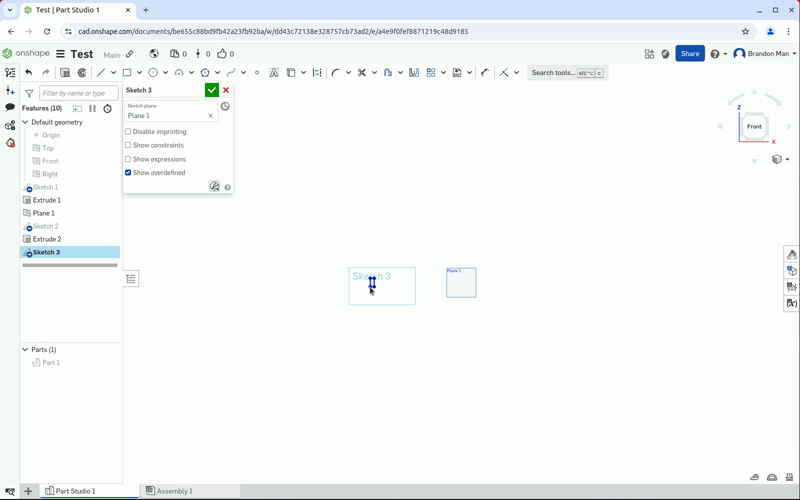
mouse_move(374, 279)
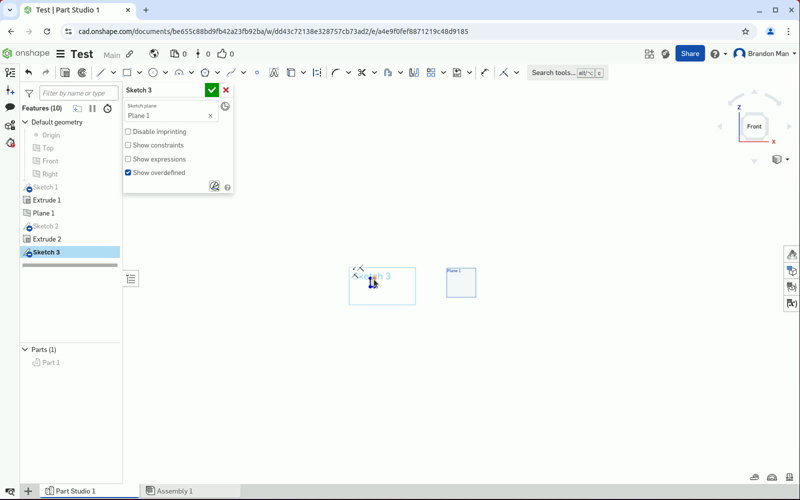
scroll(6)
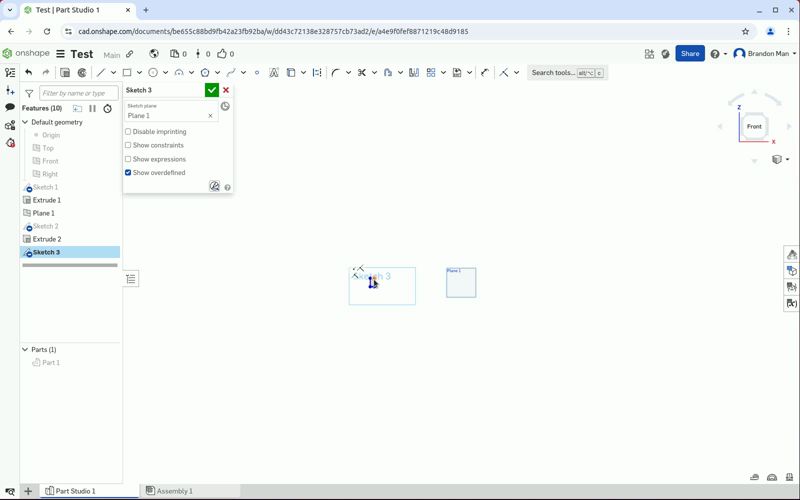
scroll(6)
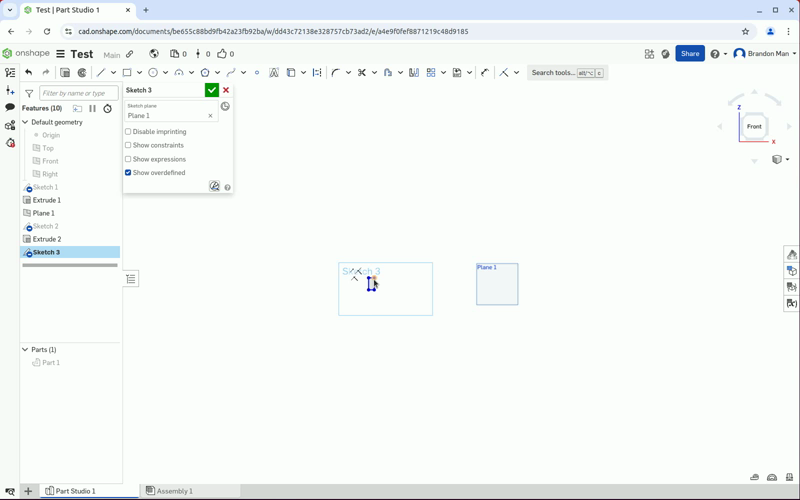
scroll(6)
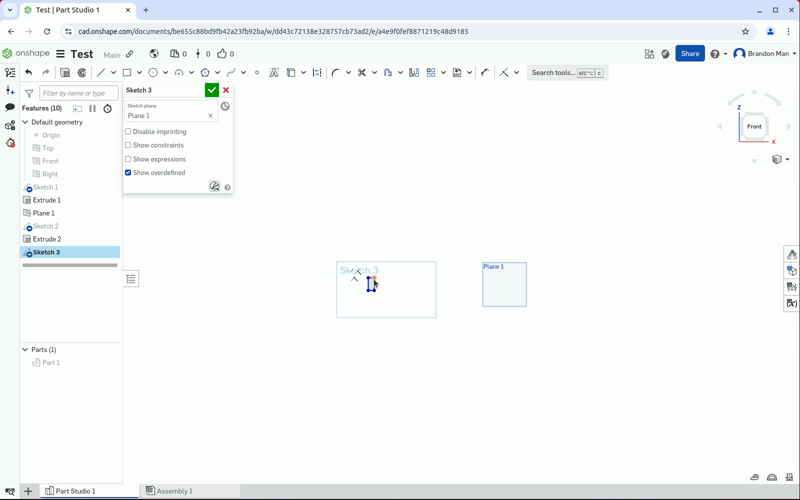
scroll(6)
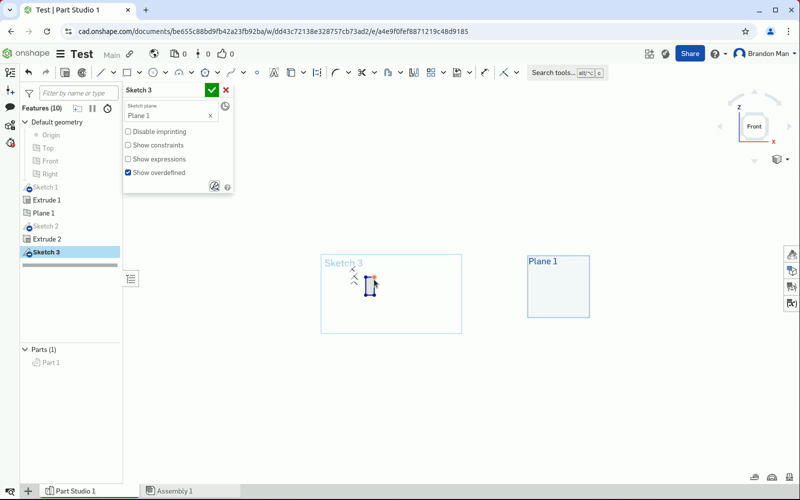
scroll(6)
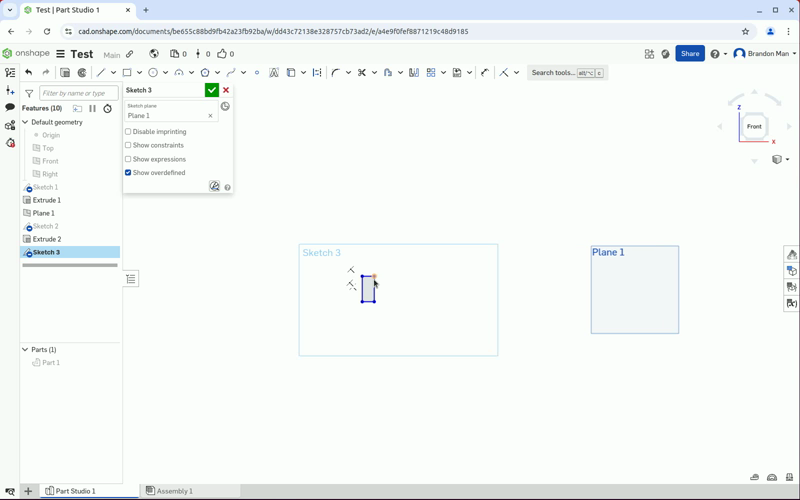
scroll(6)
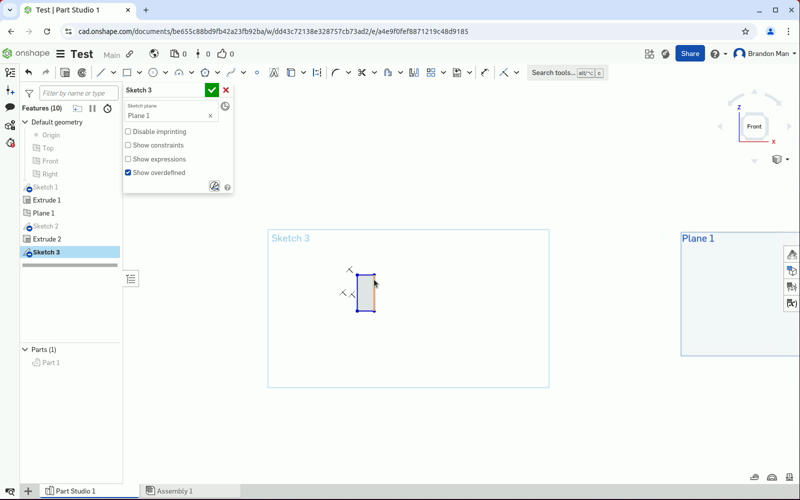
scroll(6)
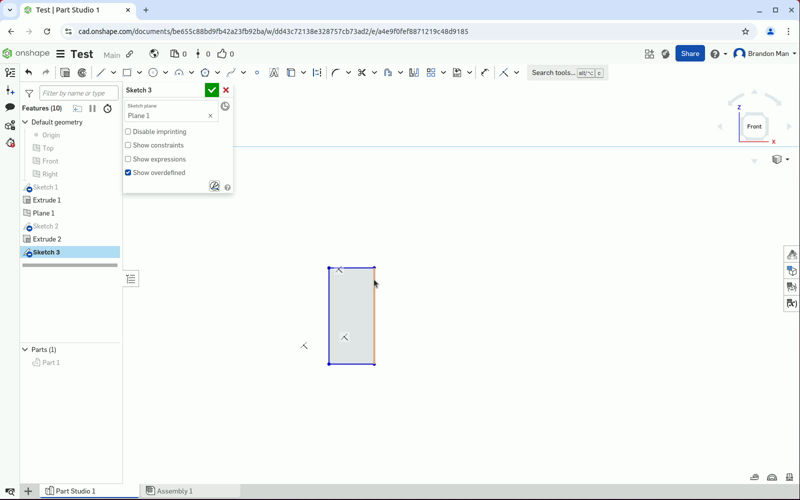
click(374, 279)
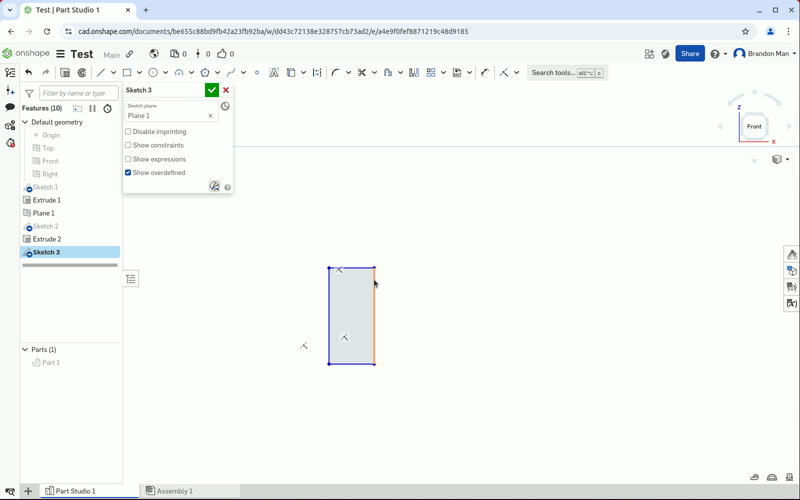
scroll(-6)
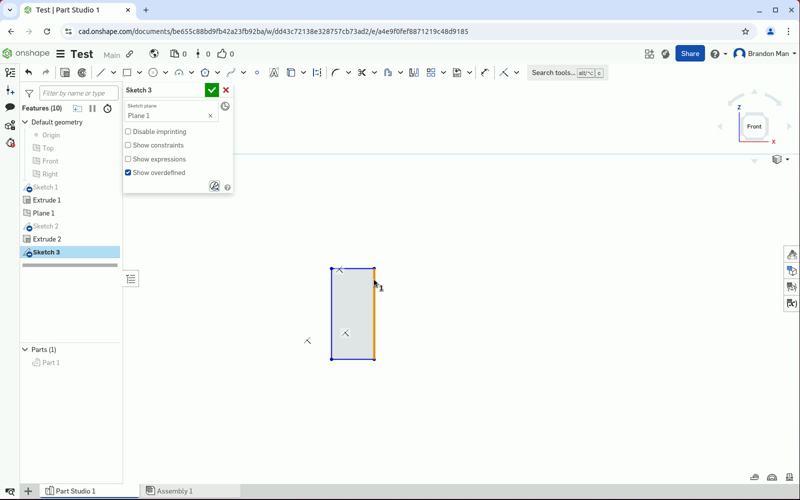
scroll(-6)
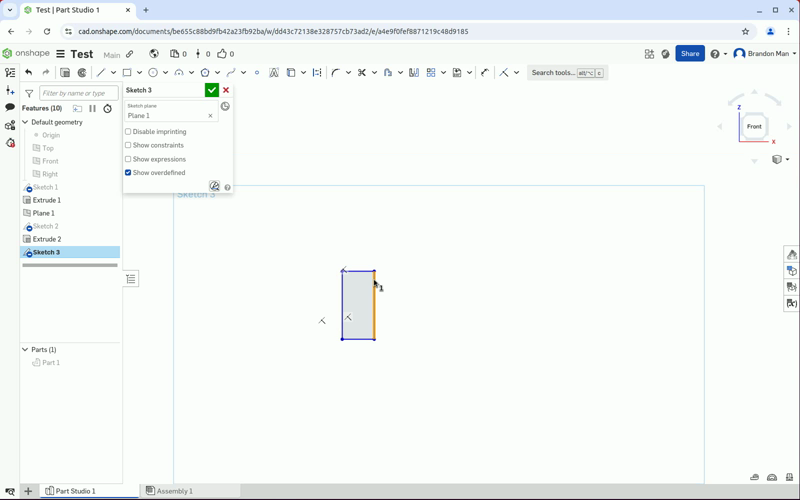
scroll(-6)
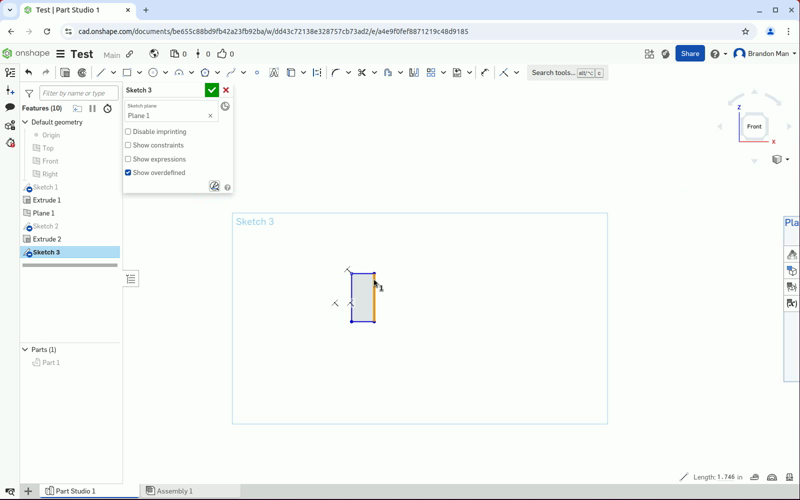
scroll(-6)
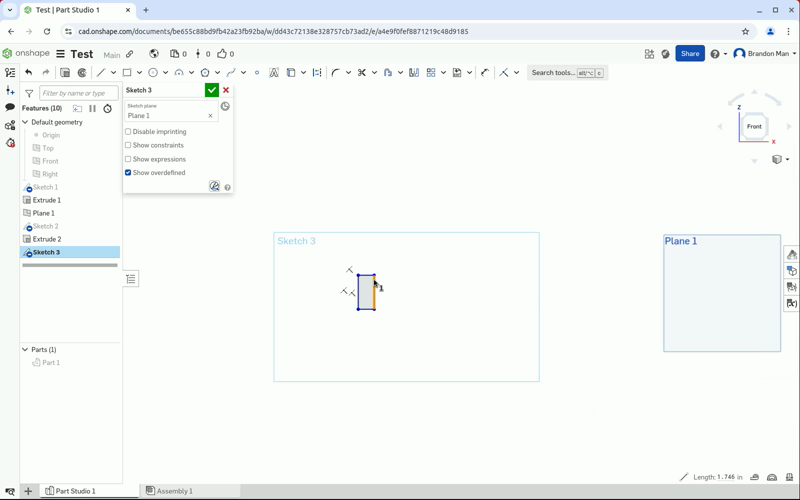
scroll(-6)
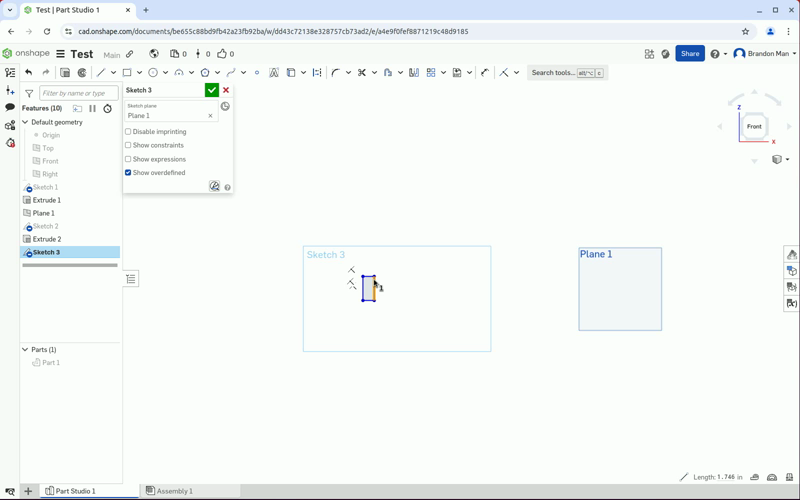
scroll(-6)
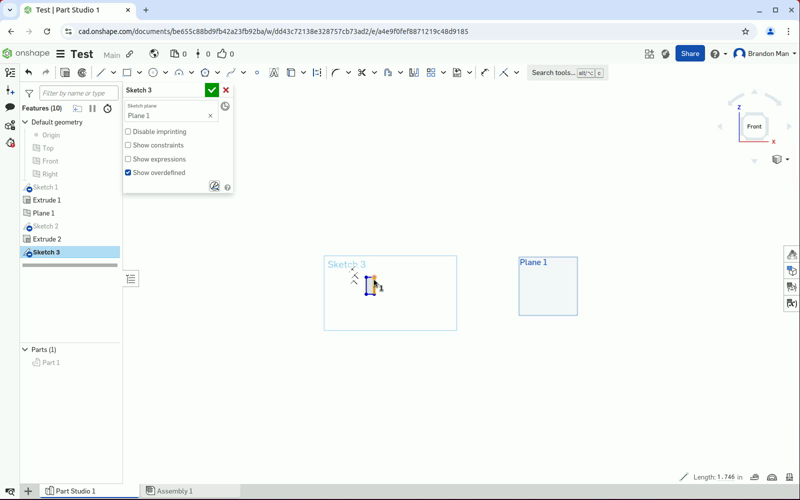
scroll(-6)
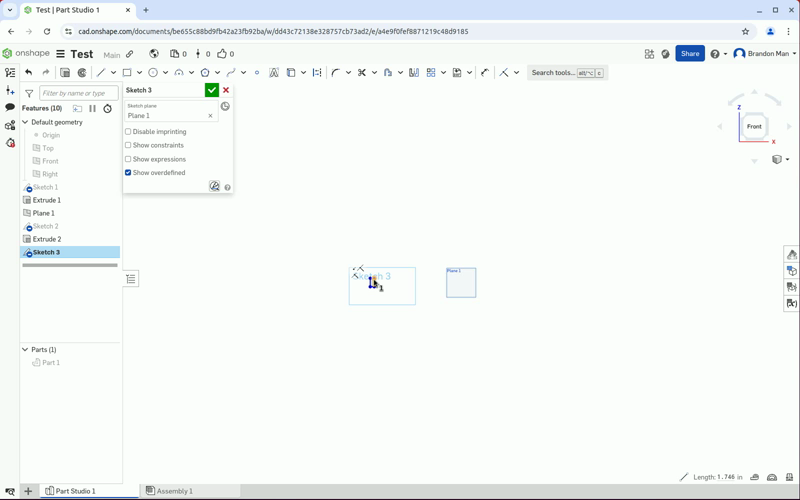
mouse_move(73, 352)
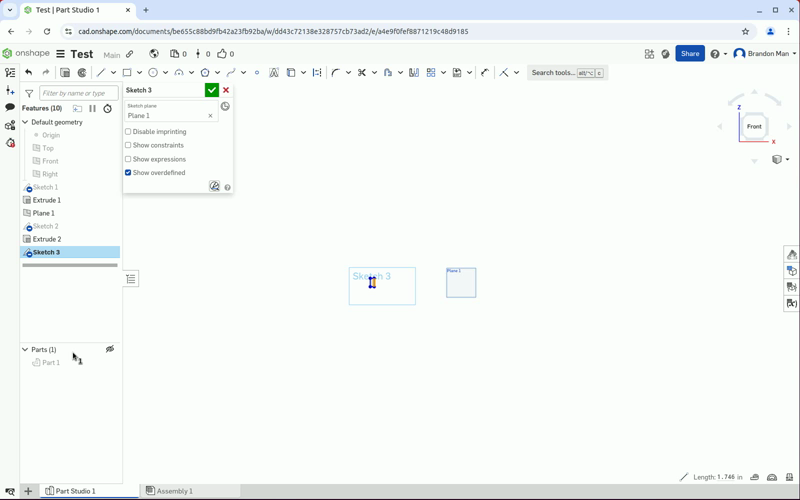
key(shift+y)
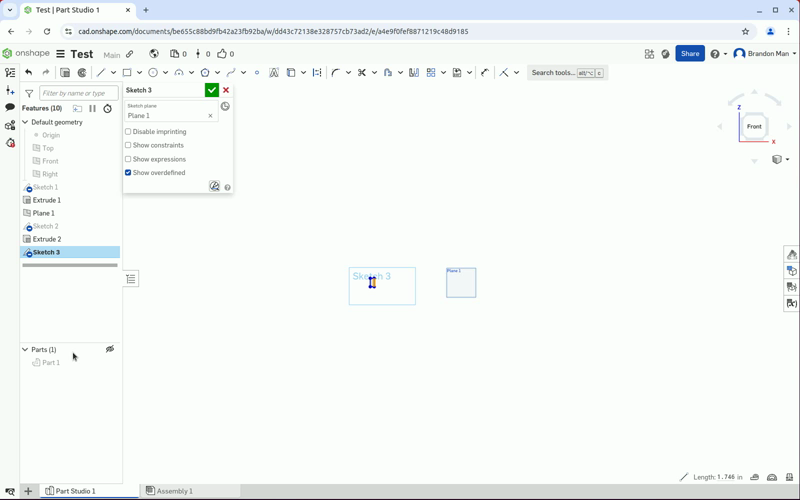
key(shift+e)
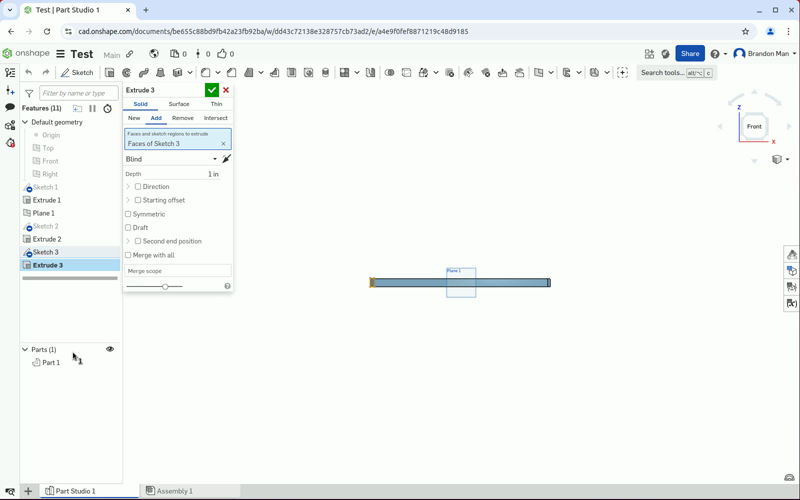
mouse_move(143, 106)
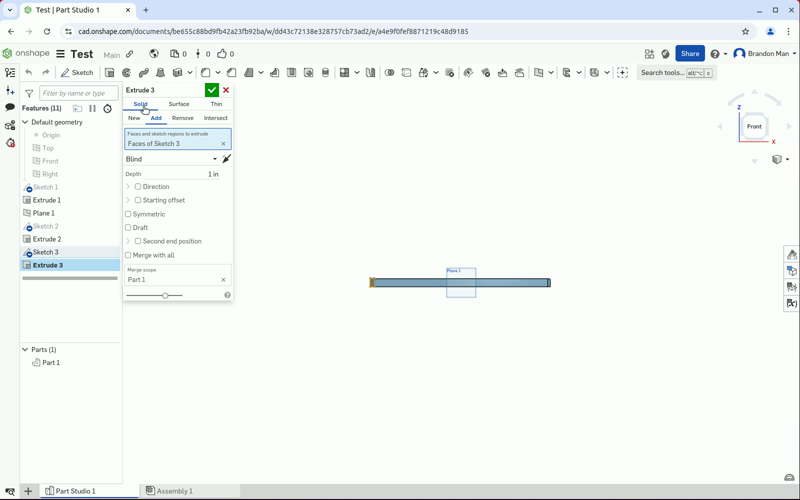
click(143, 106)
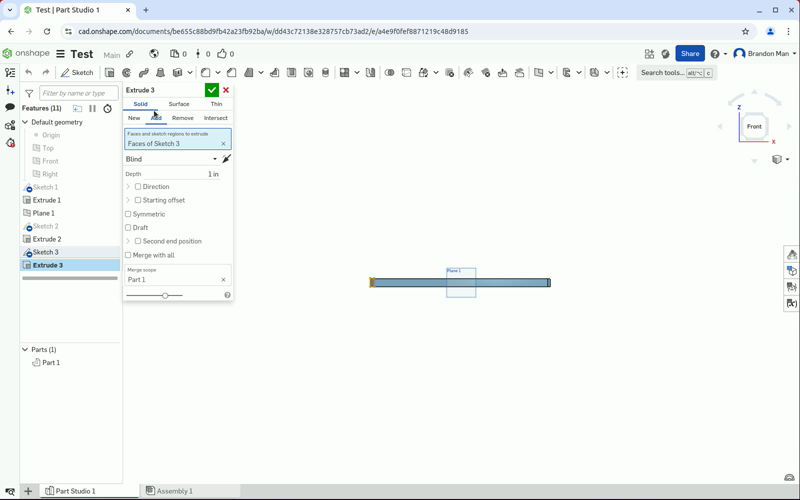
mouse_move(186, 120)
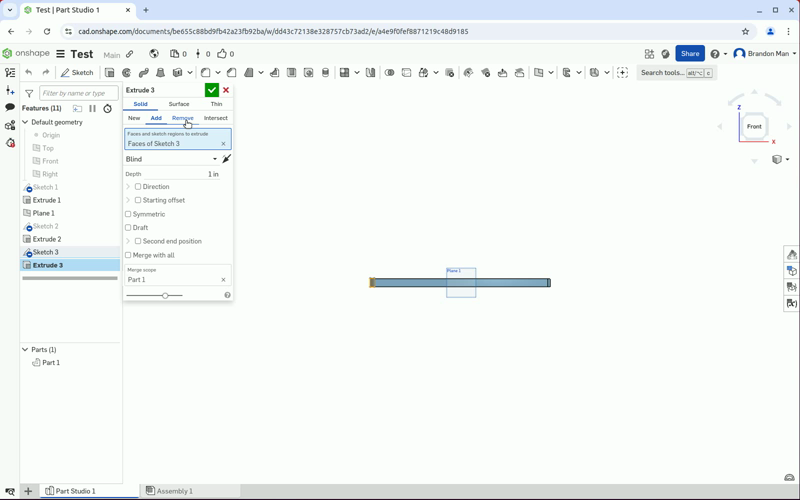
click(186, 120)
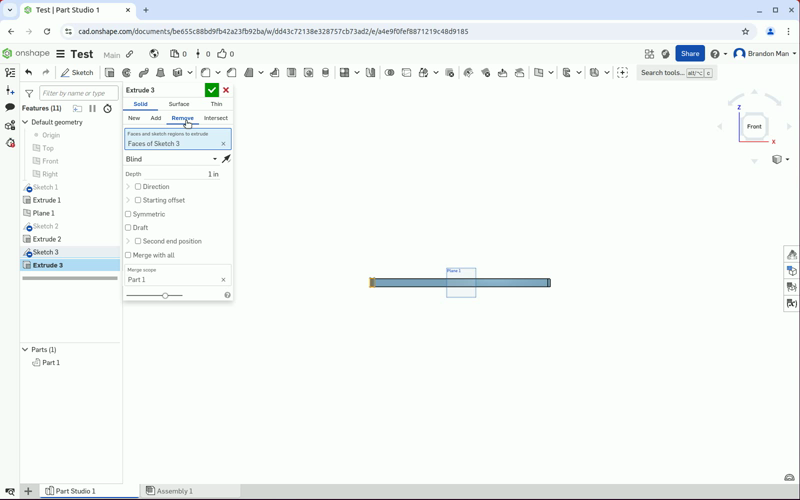
key(tab, 4)
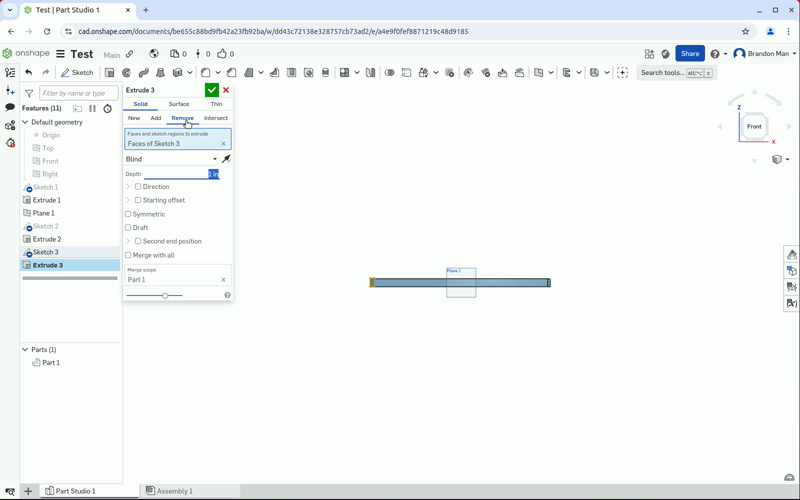
text(1.444)
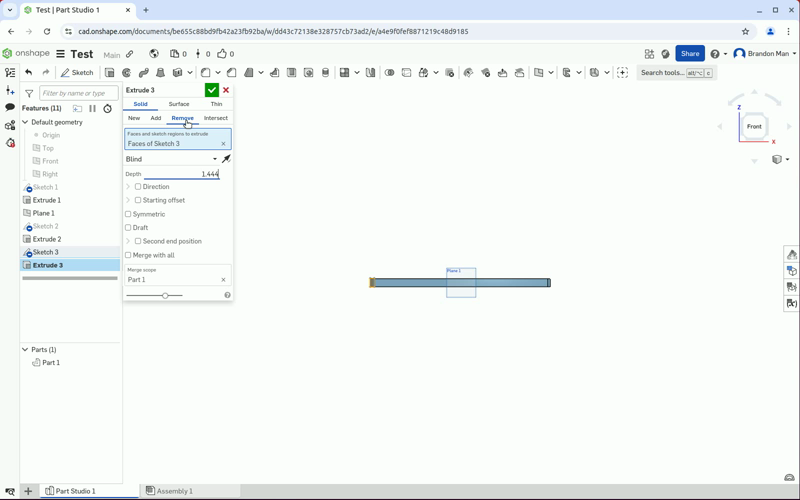
key(tab, 6)
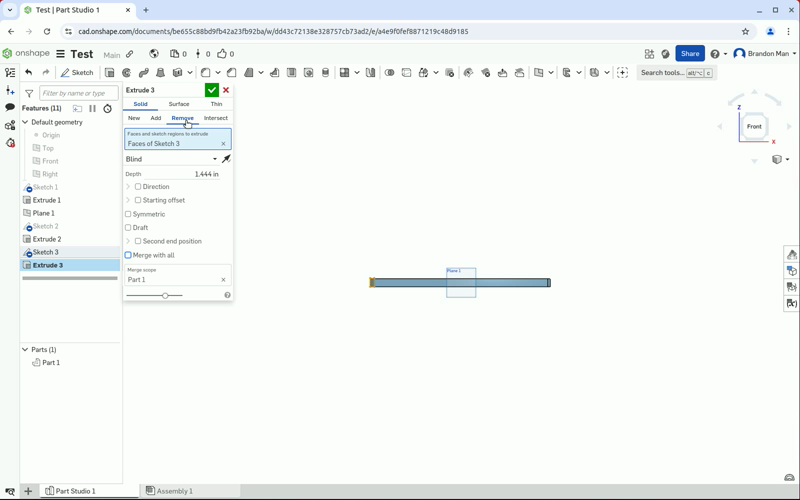
key(space)
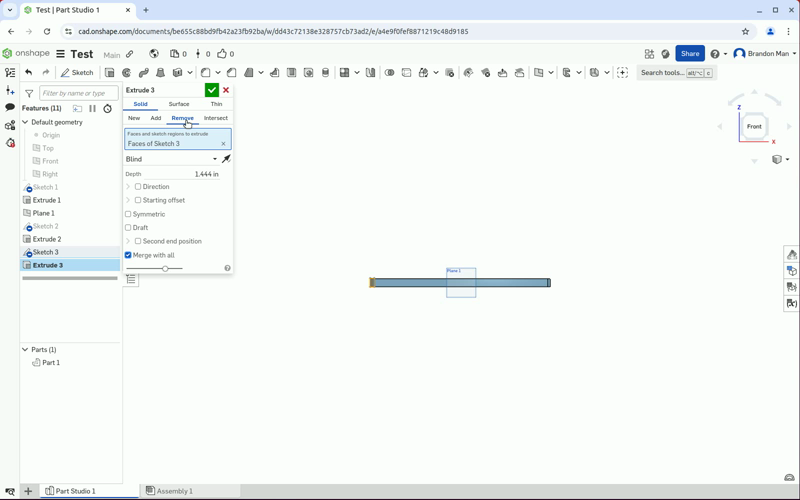
key(enter)
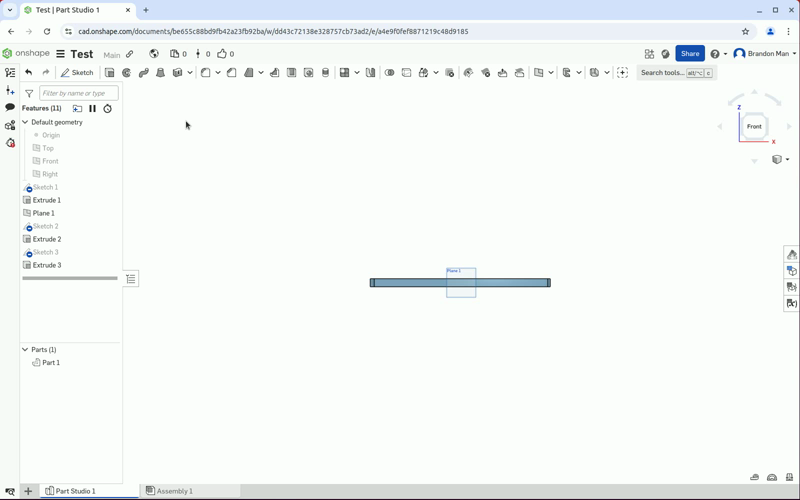
key(shift+h)
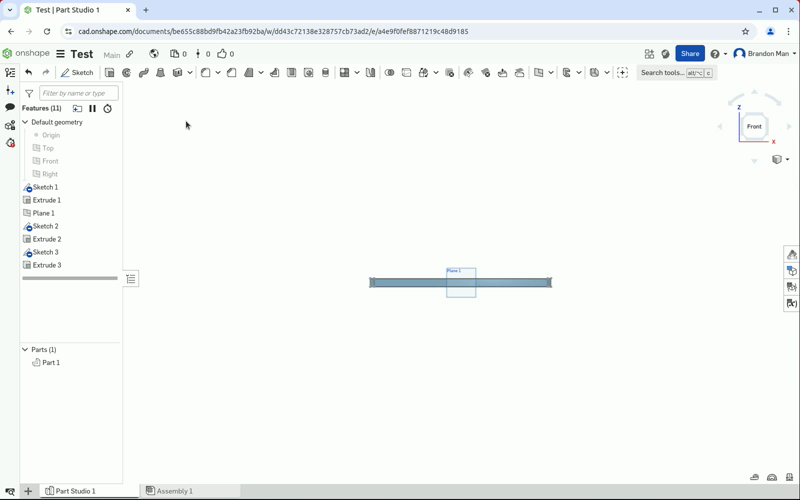
key(shift+h)
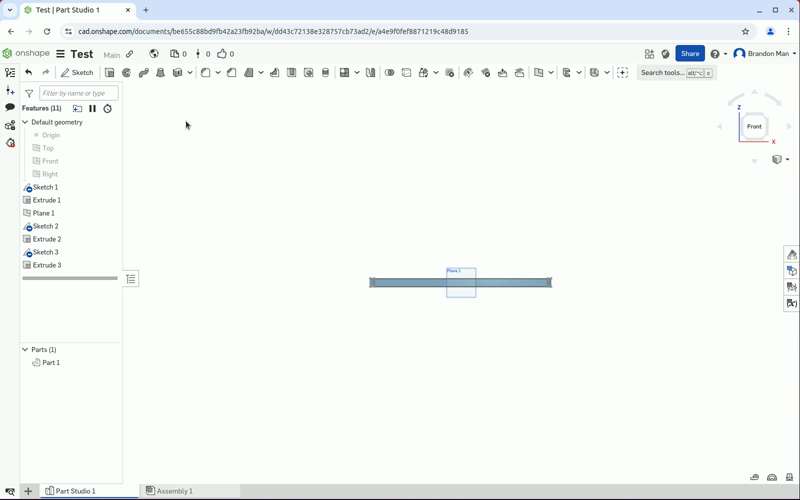
key(shift+7)
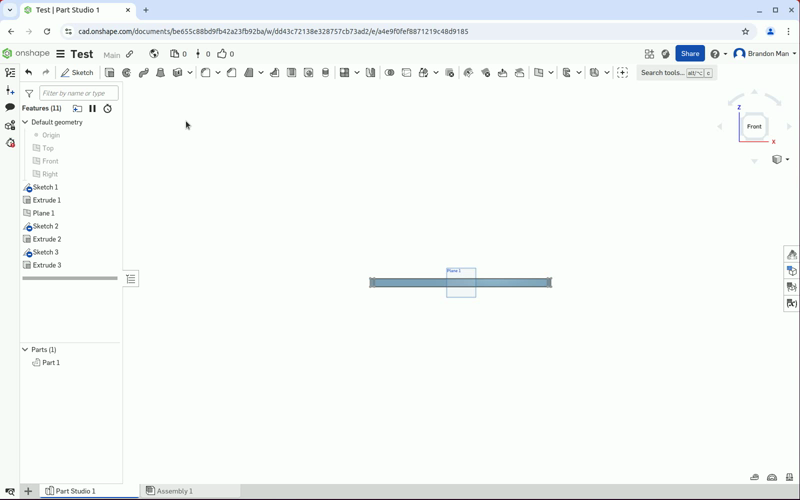
key(left, 2)
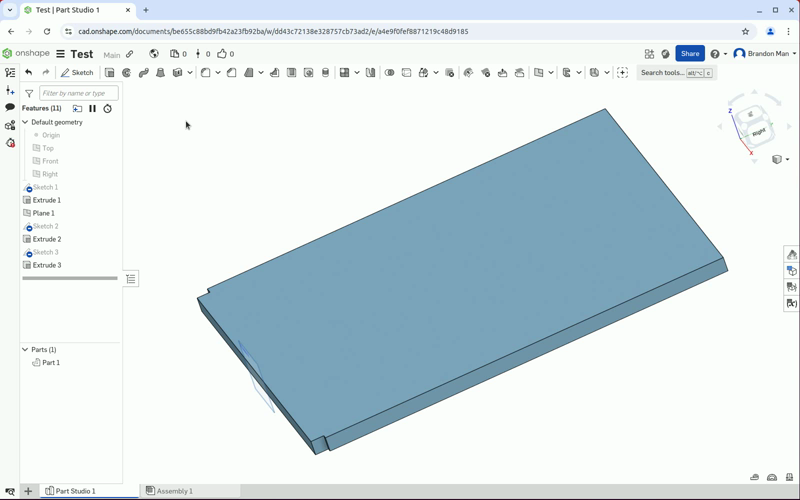
key(down, 2)
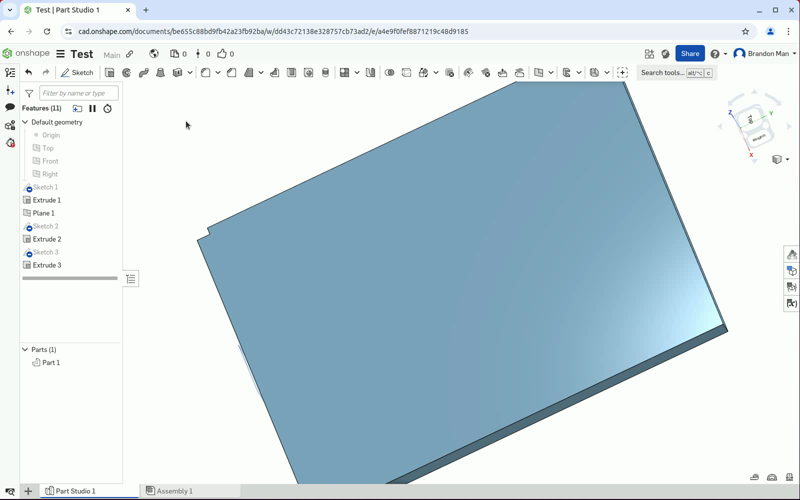
key(up, 2)
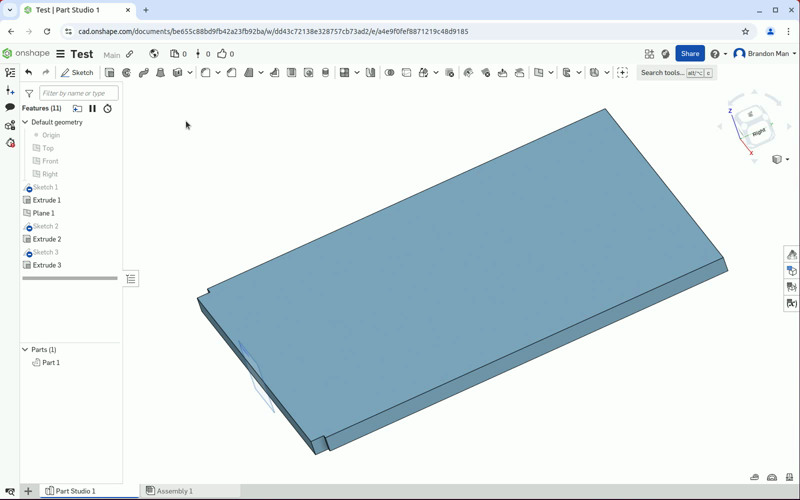
key(right, 2)
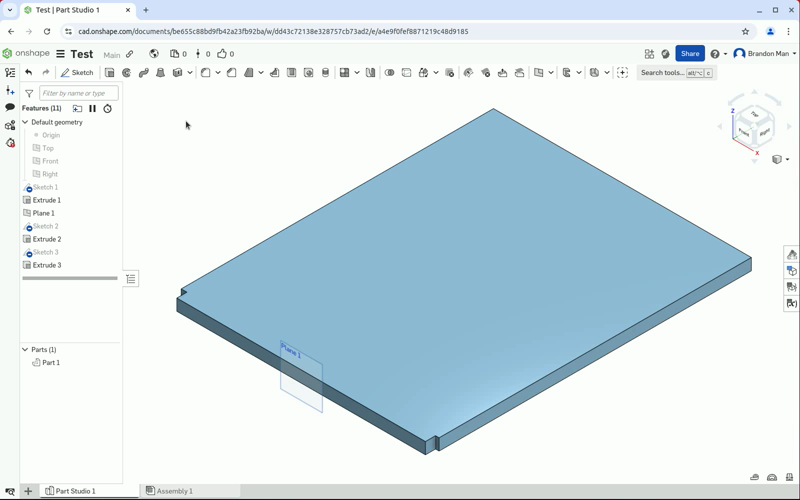
mouse_move(73, 189)
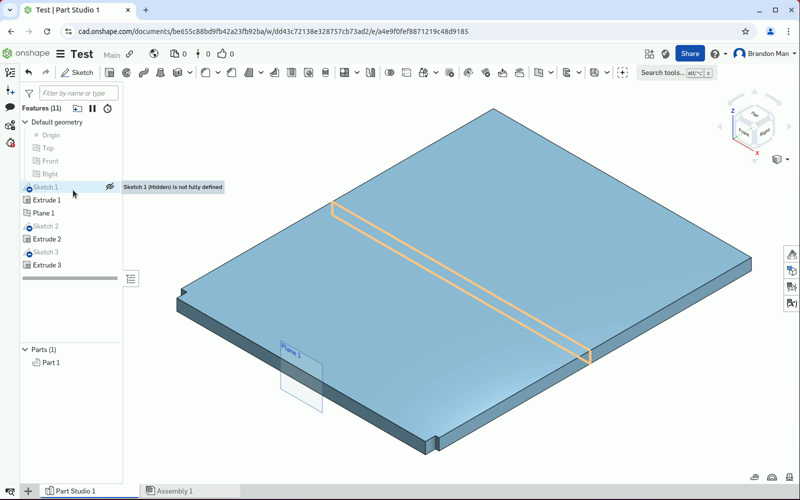
click(73, 189)